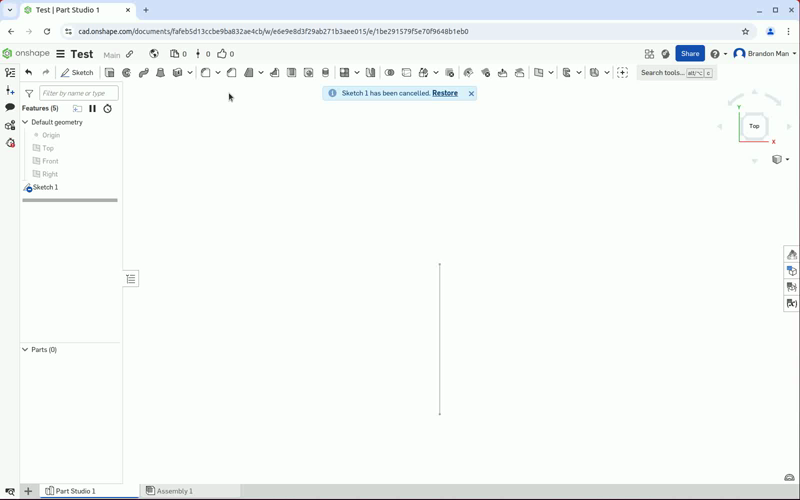
key(shift+h)
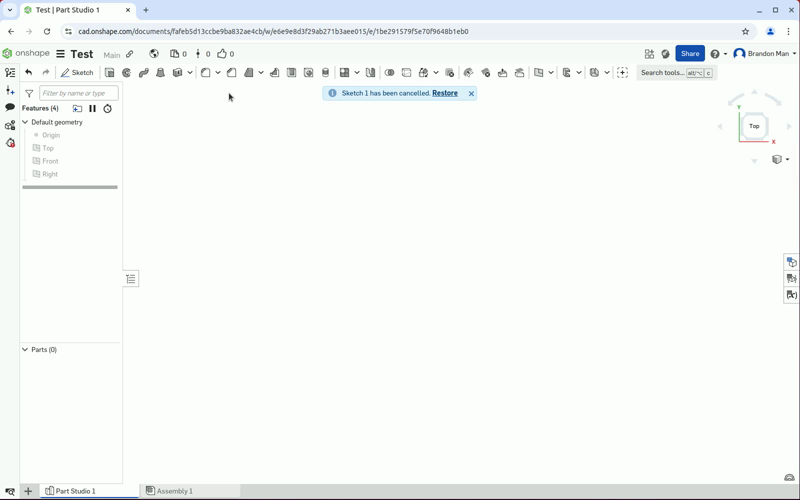
mouse_move(73, 352)
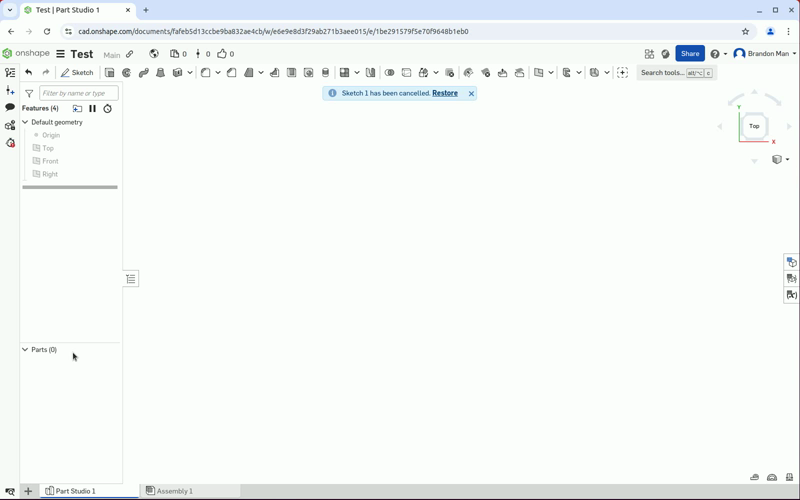
key(y)
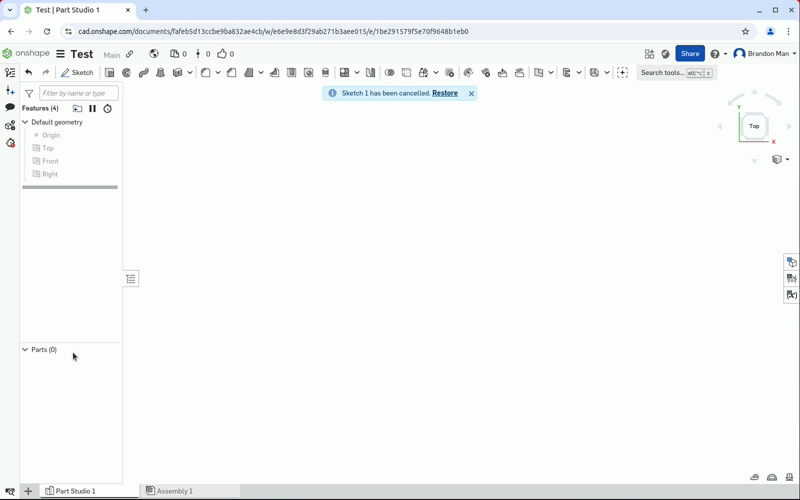
key(shift+p)
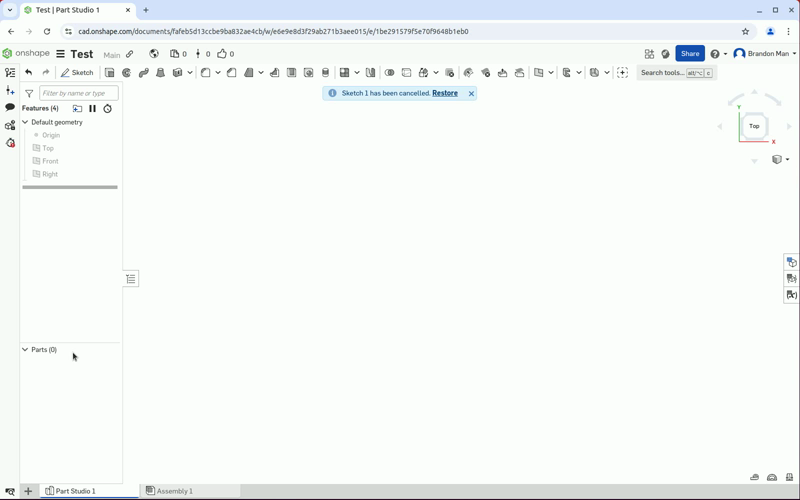
key(space)
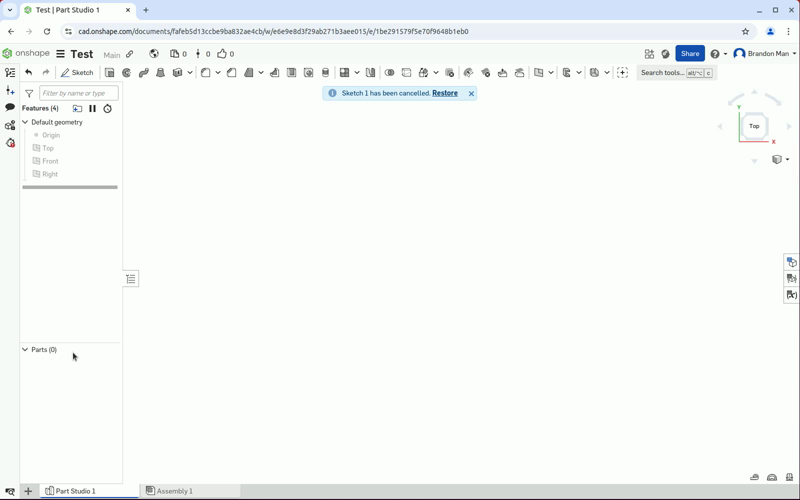
key_down(shift)
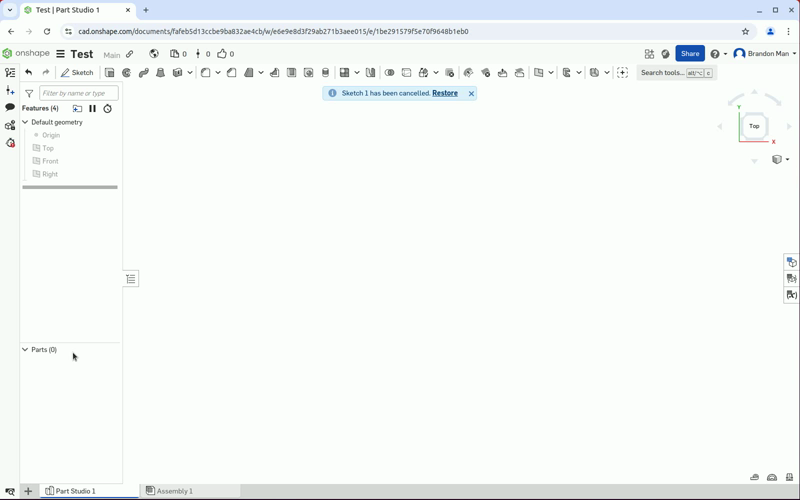
key(up)
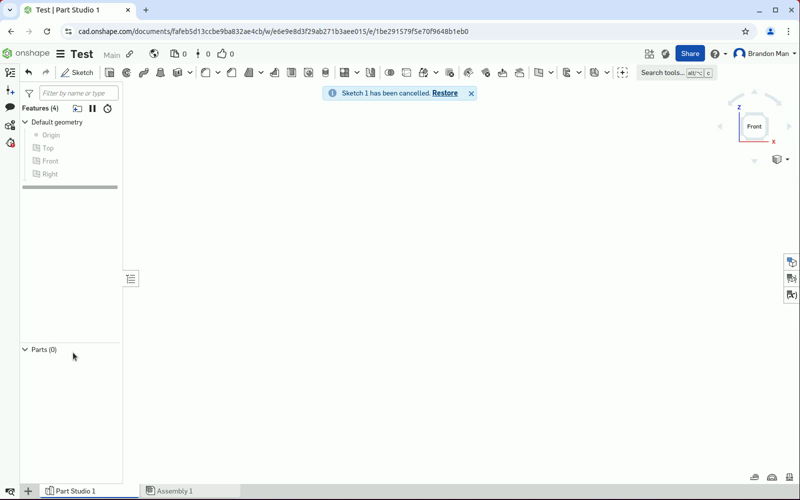
key_up(shift)
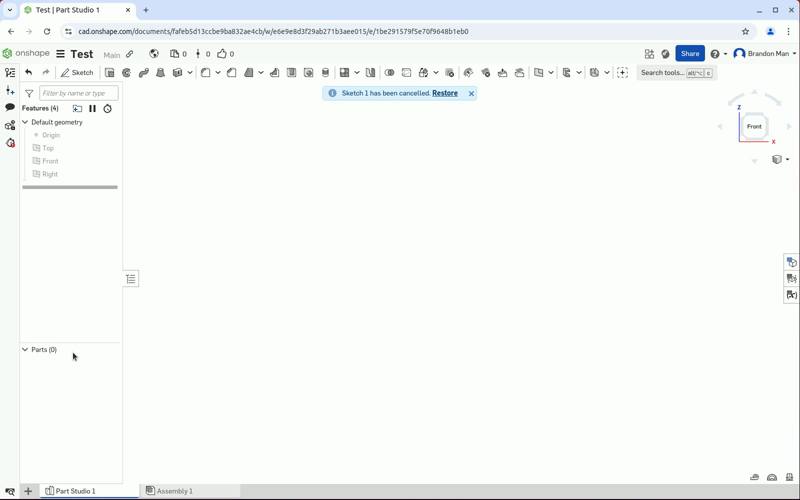
mouse_move(73, 352)
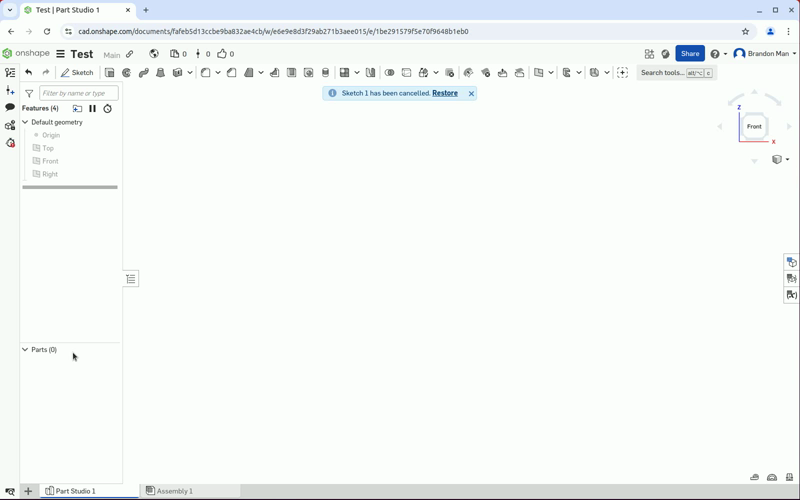
key(shift+y)
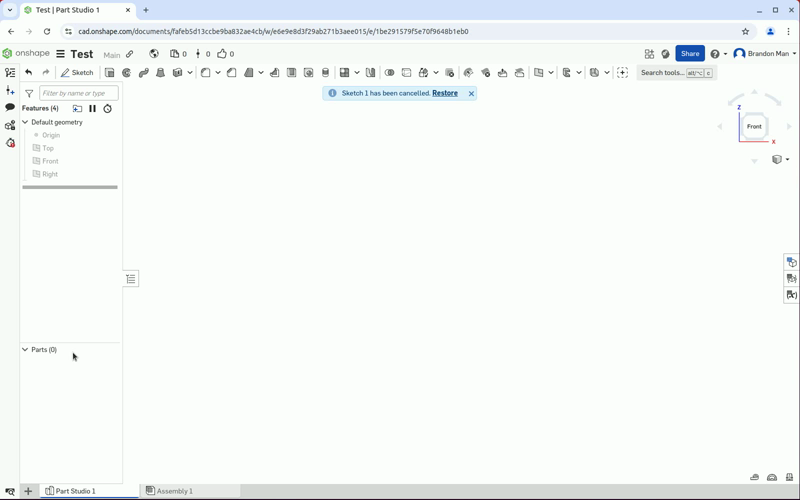
key(shift+s)
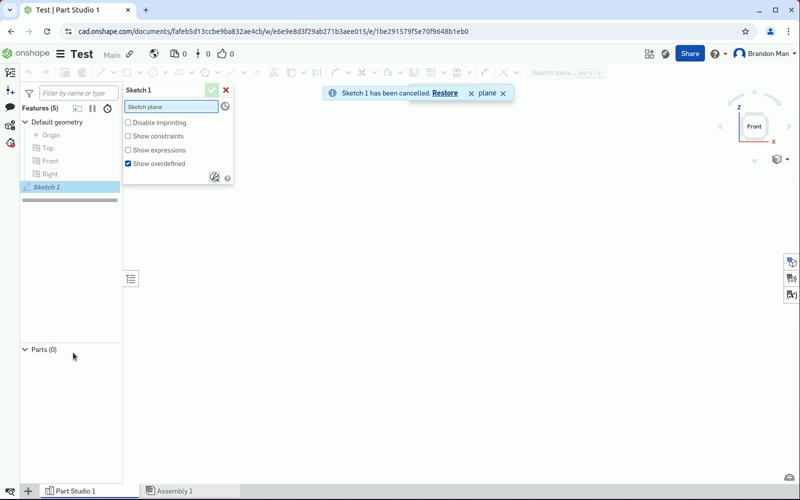
mouse_move(73, 163)
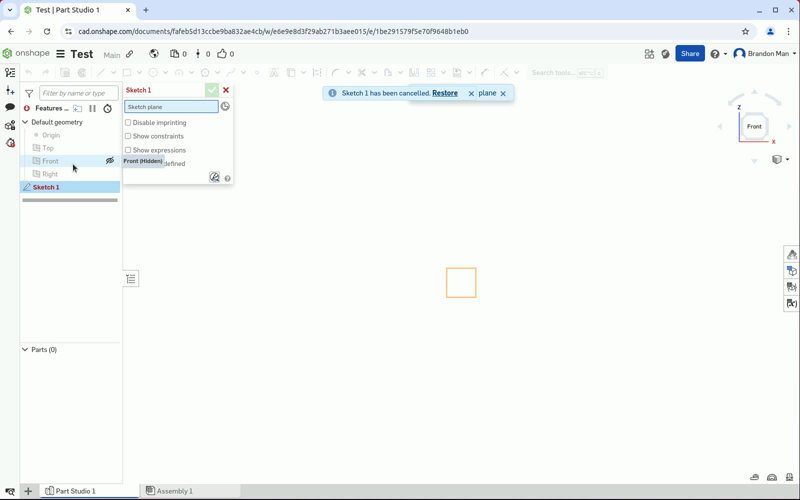
click(73, 163)
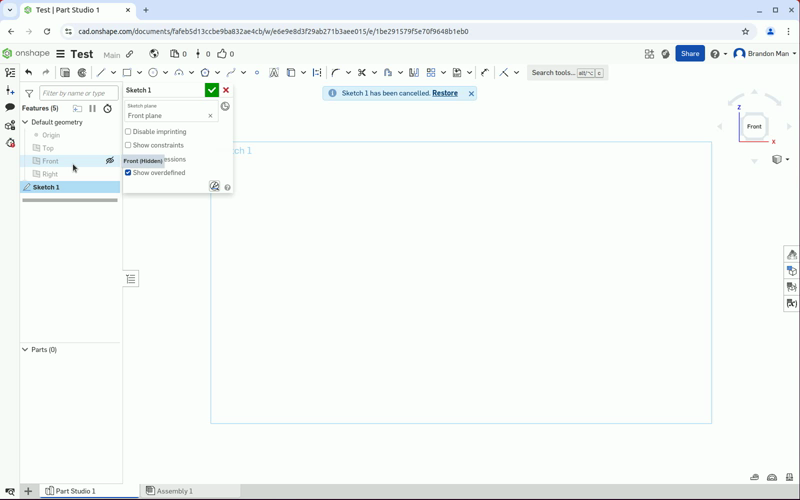
mouse_move(73, 352)
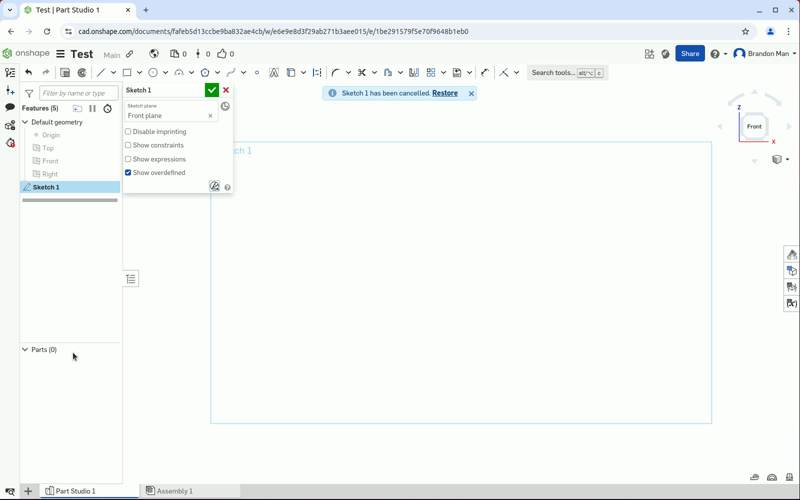
key(y)
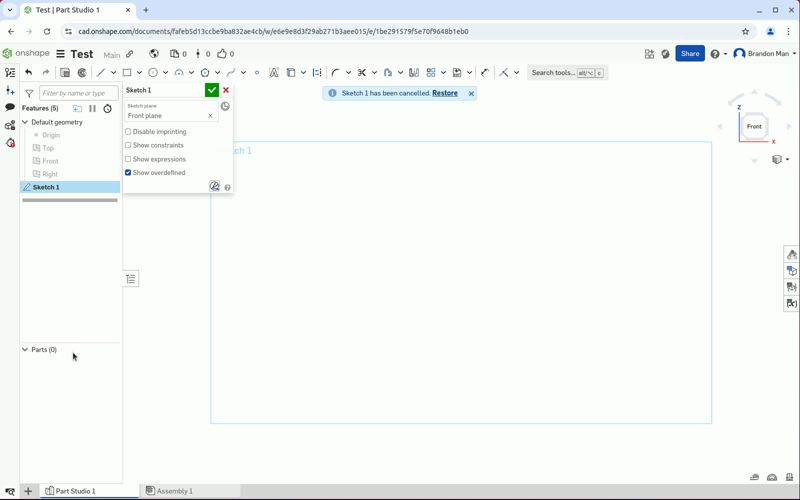
key(l)
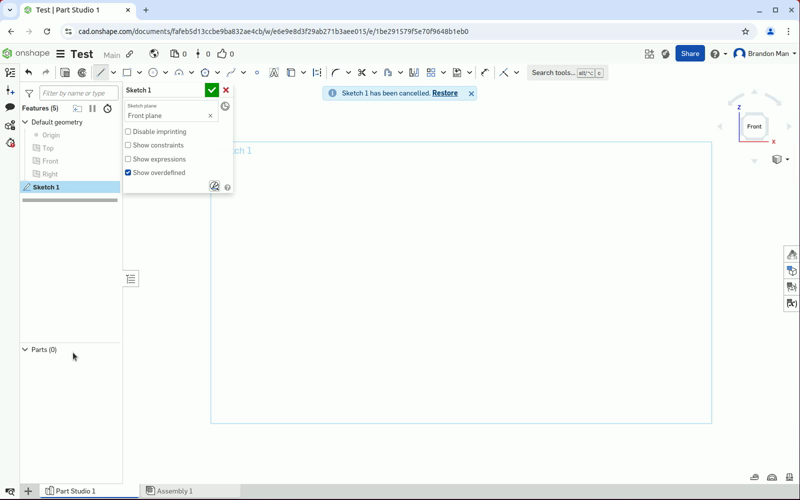
key_down(shift)
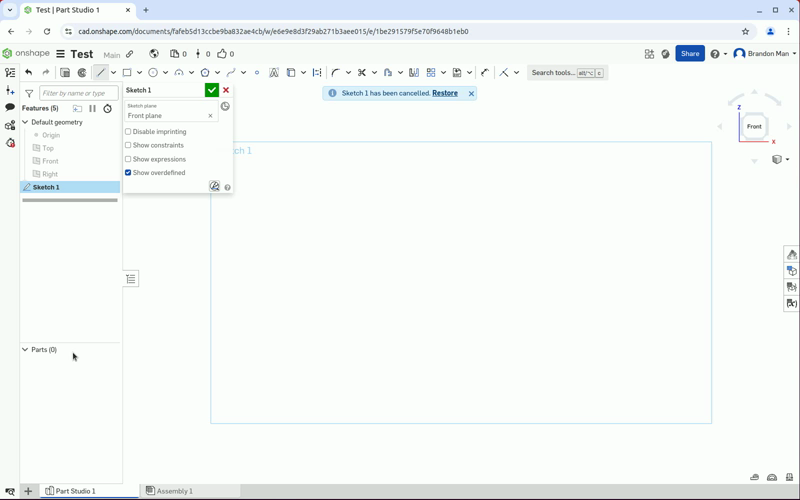
mouse_move(441, 282)
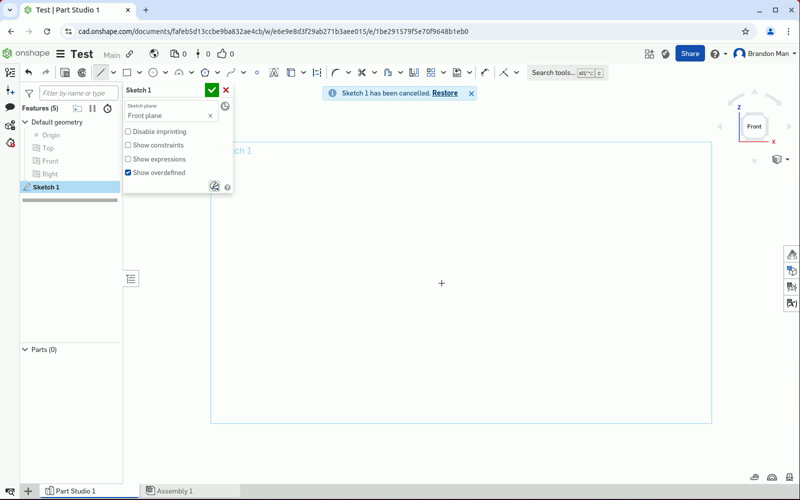
click(441, 282)
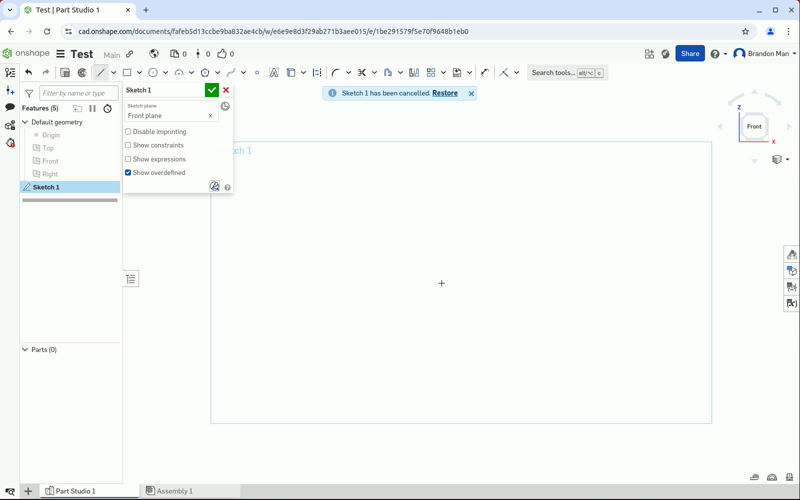
key_up(shift)
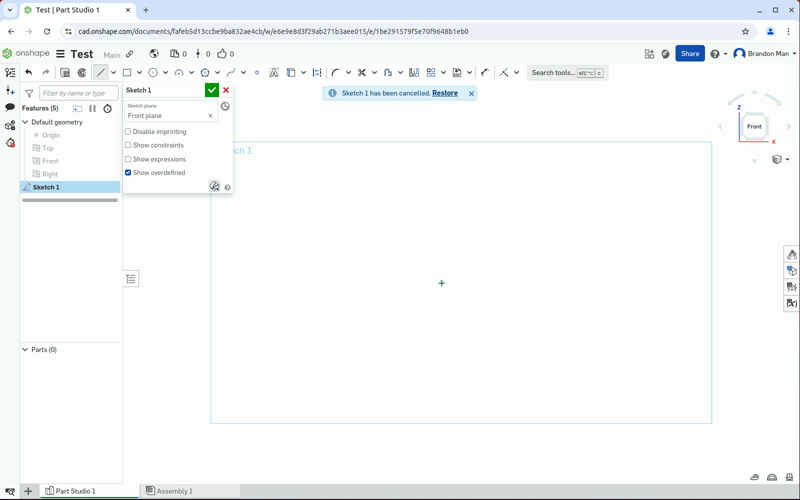
key_down(shift)
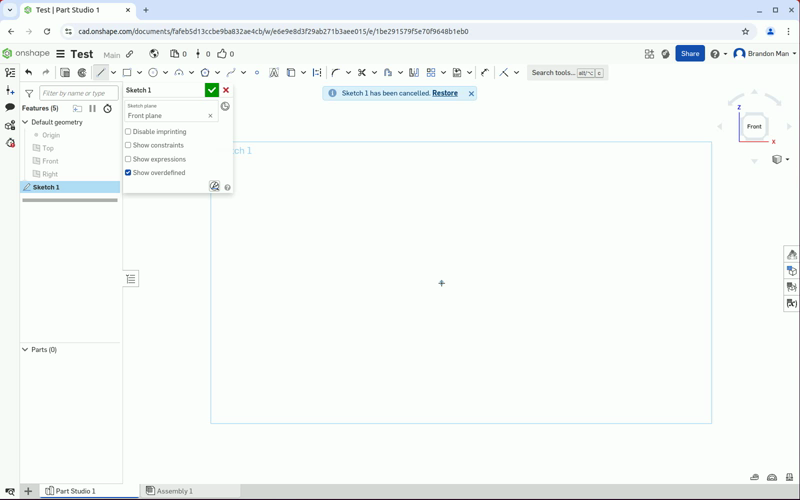
mouse_move(471, 282)
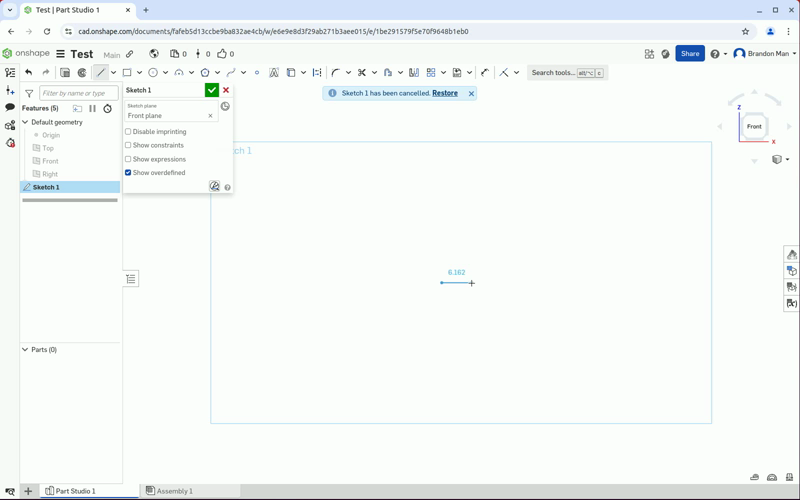
mouse_move(479, 282)
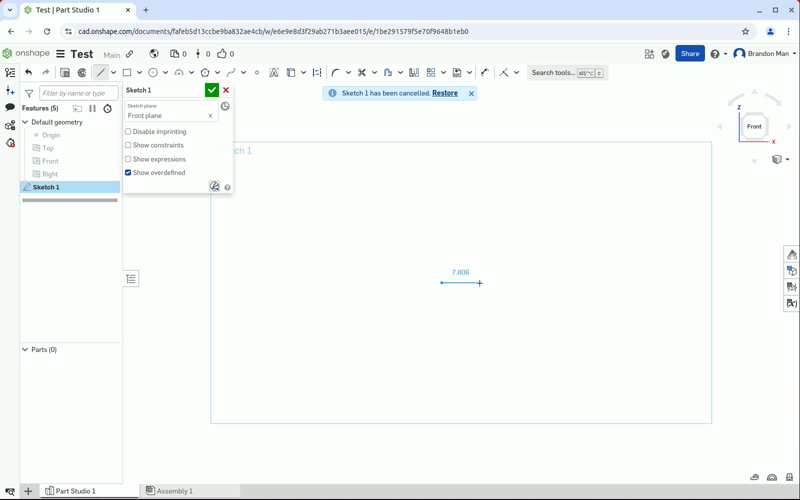
click(479, 282)
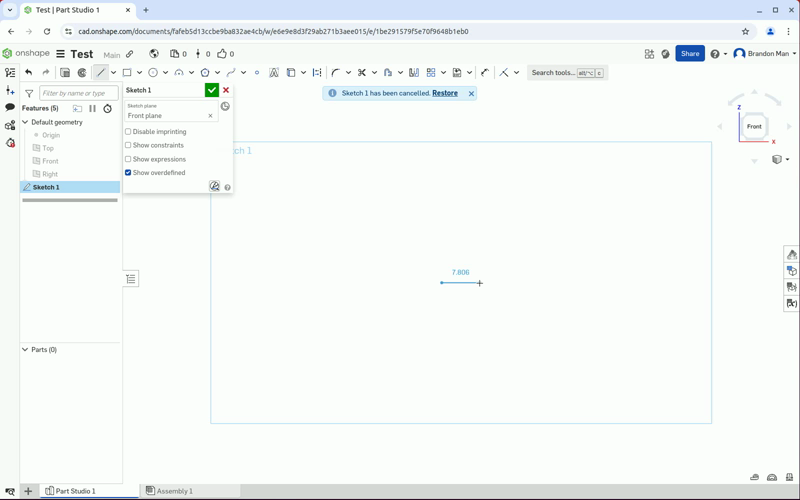
key_up(shift)
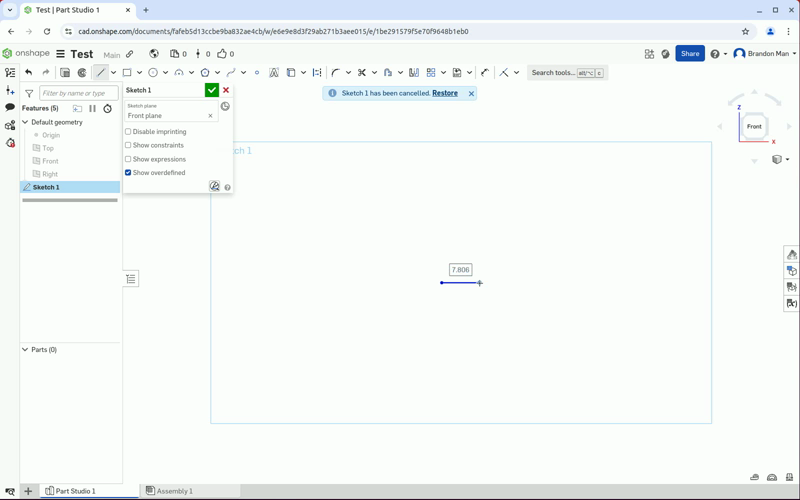
key_down(shift)
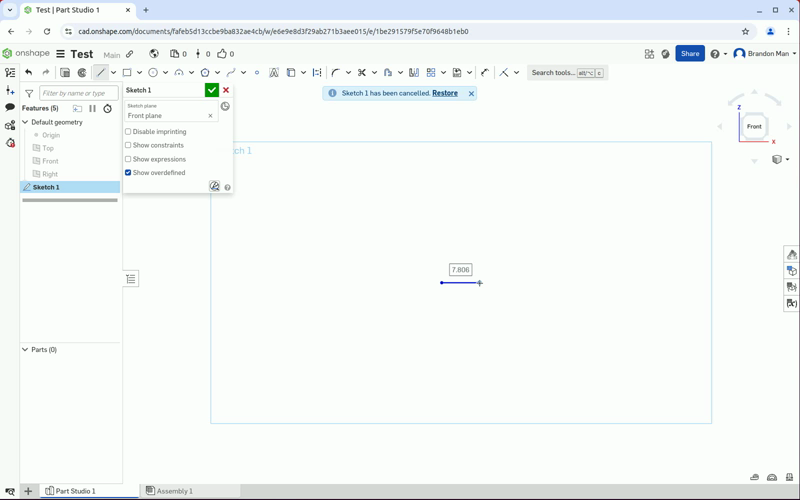
mouse_move(479, 189)
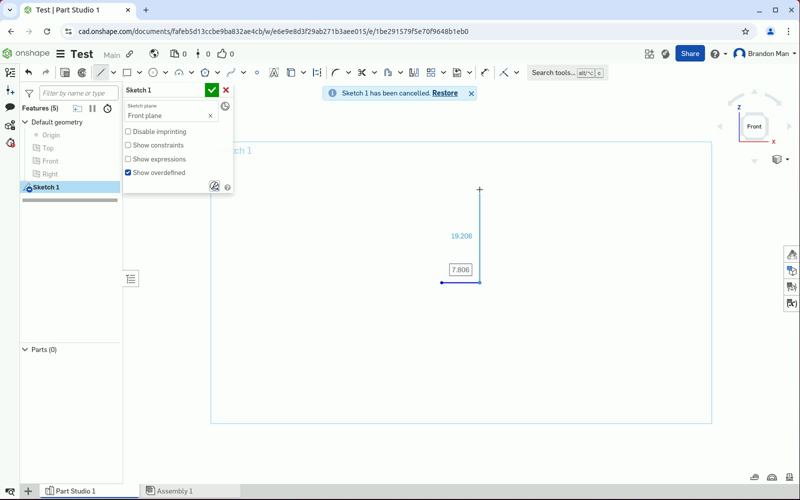
click(479, 189)
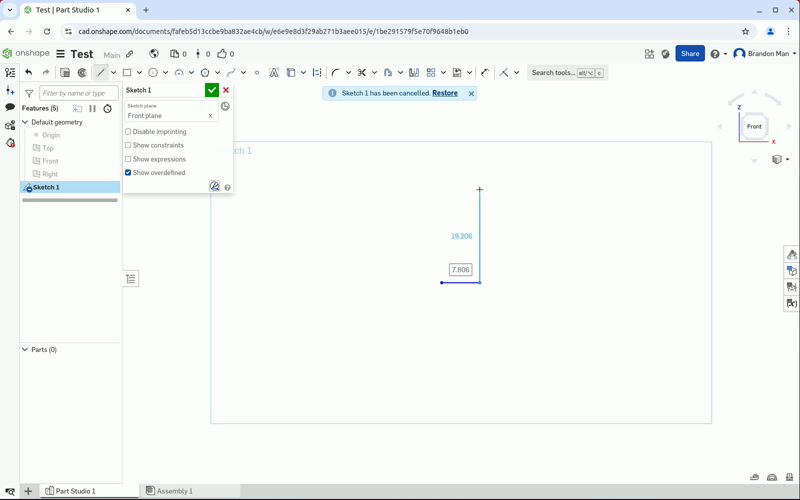
key_up(shift)
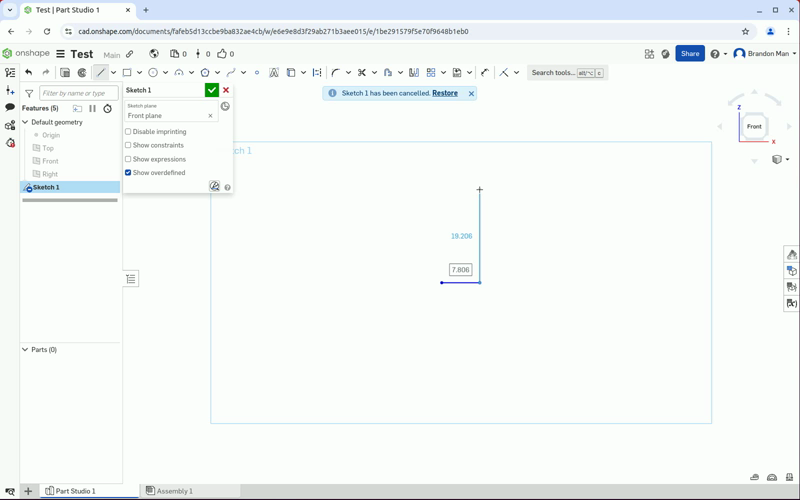
key(esc)
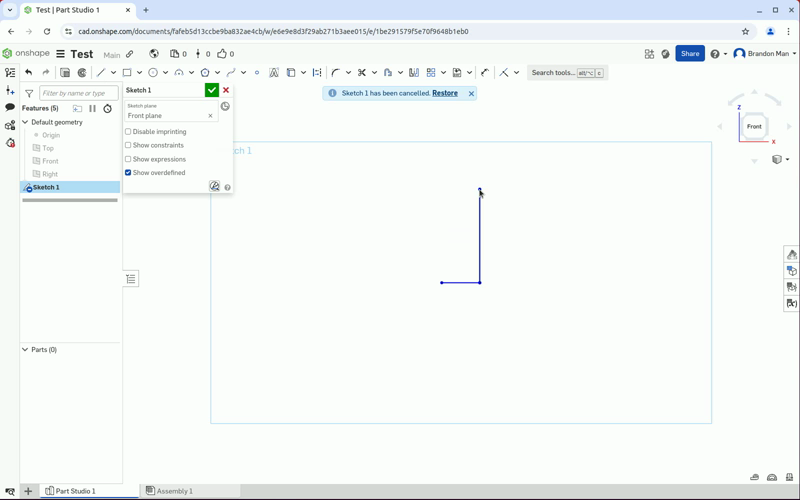
key(a)
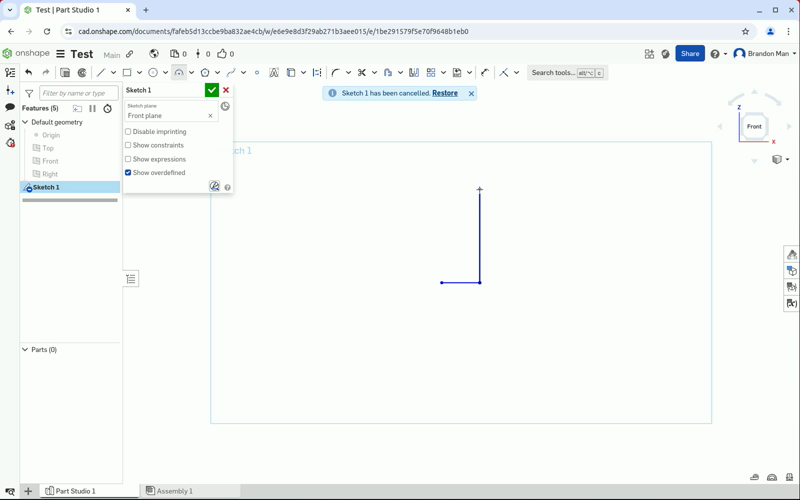
mouse_move(479, 189)
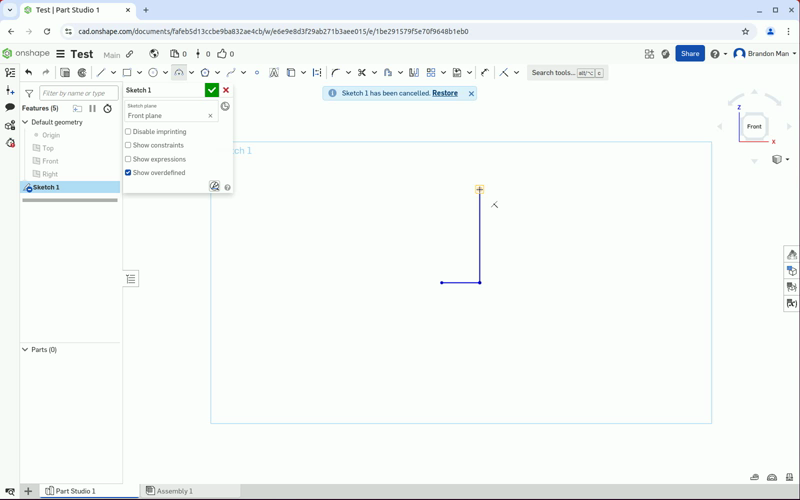
click(479, 189)
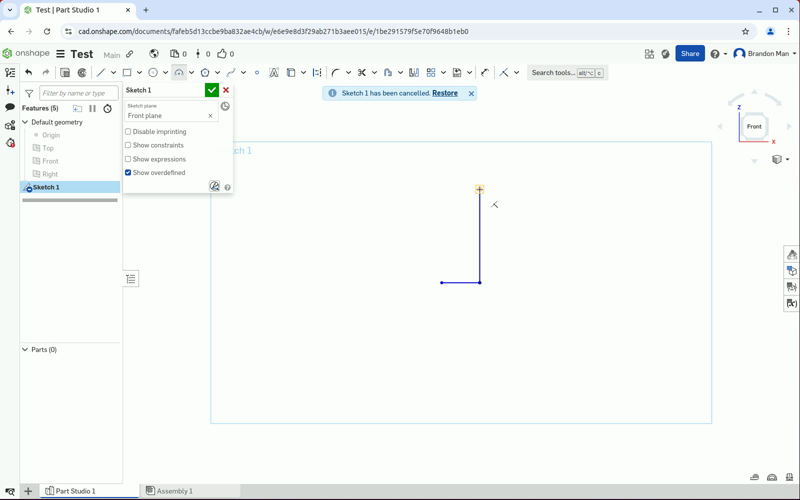
key_down(shift)
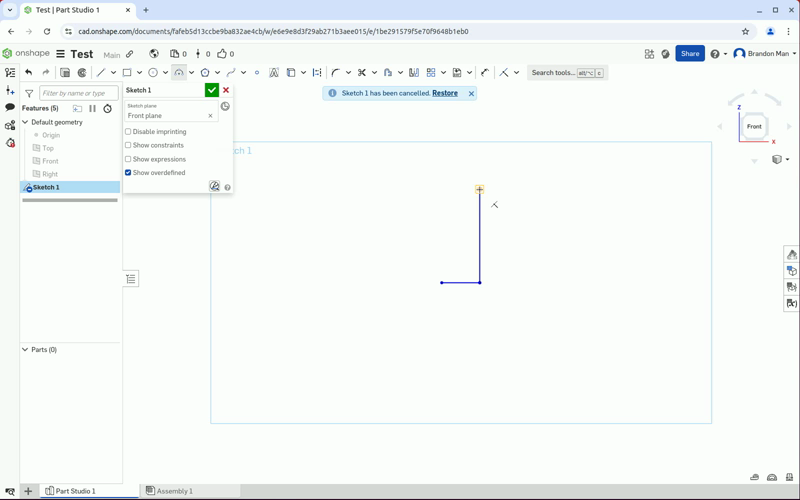
mouse_move(441, 189)
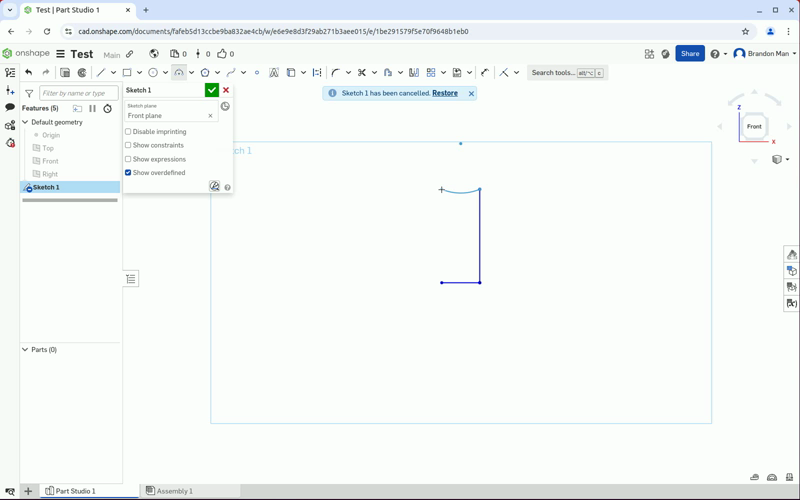
click(441, 189)
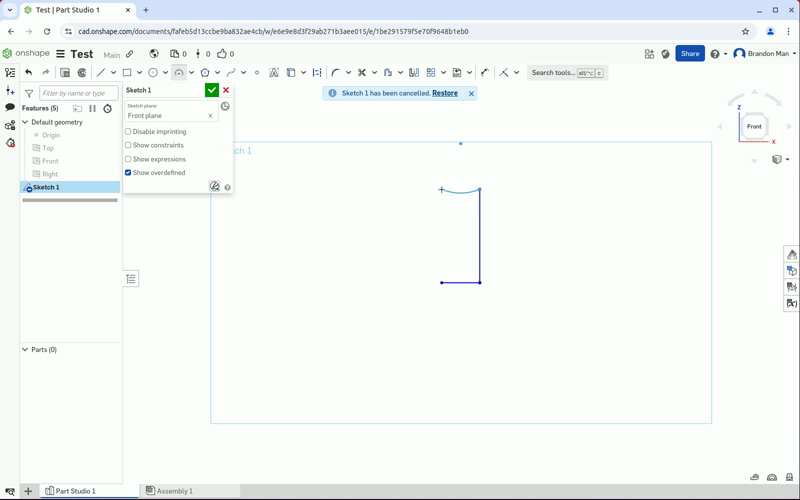
mouse_move(460, 207)
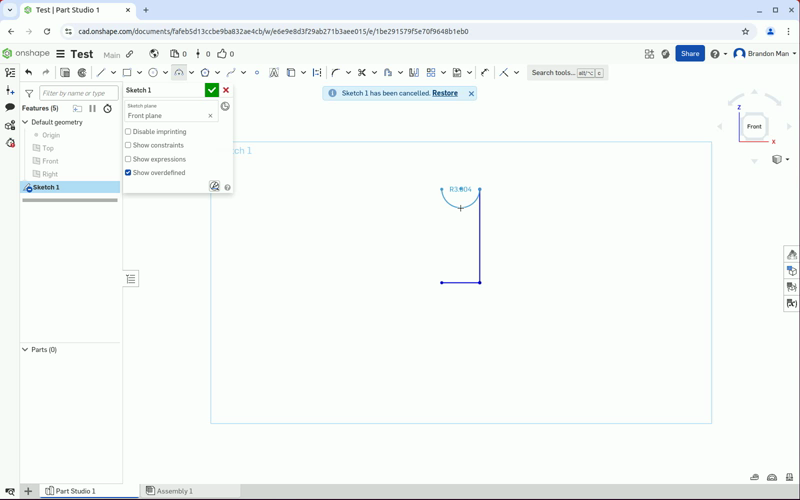
click(460, 207)
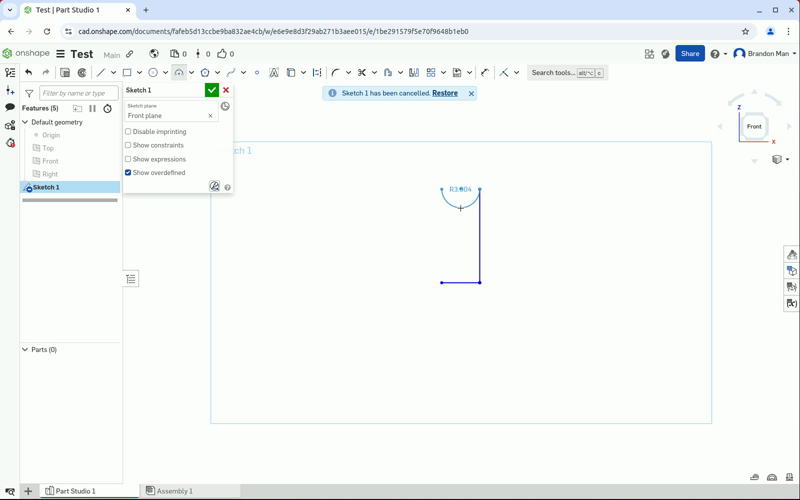
key_up(shift)
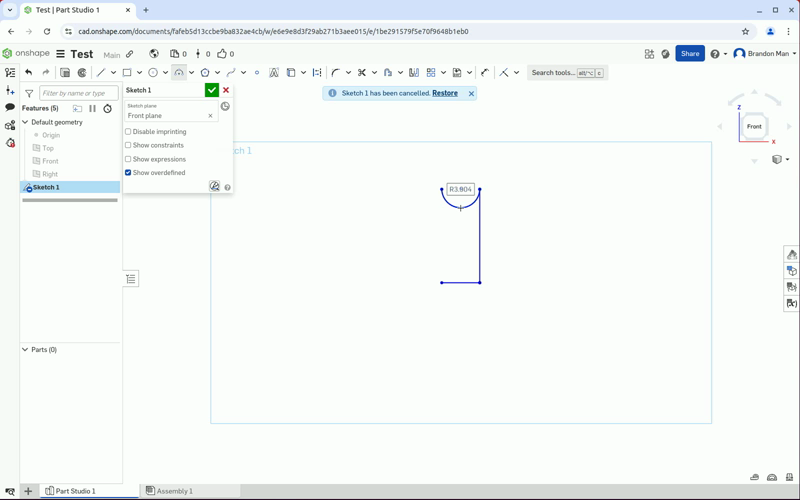
key(esc)
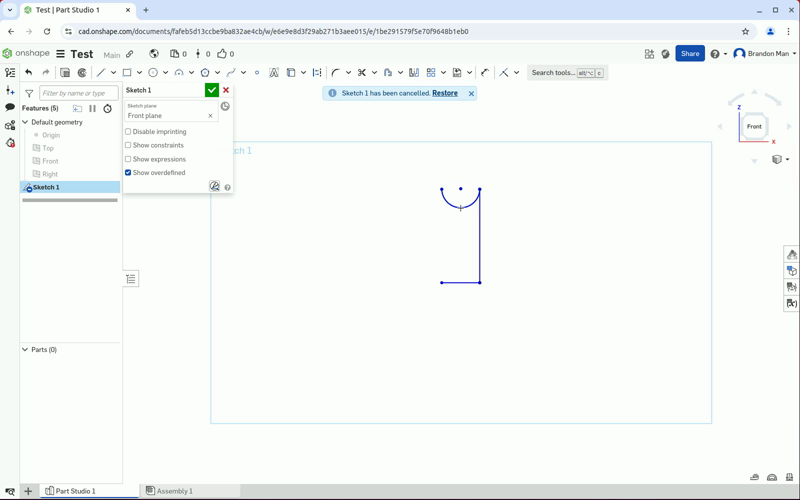
key(l)
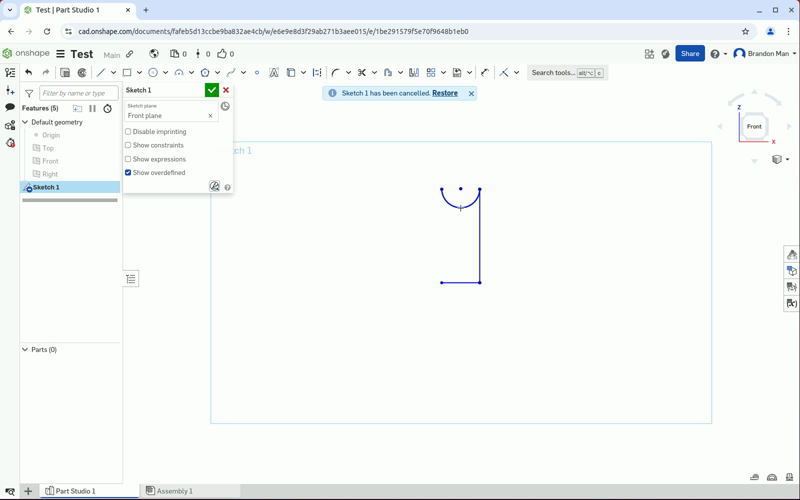
mouse_move(441, 189)
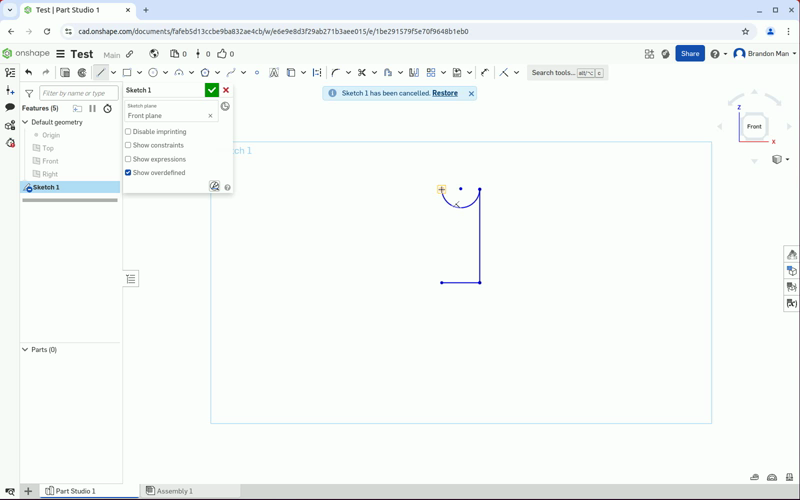
click(441, 189)
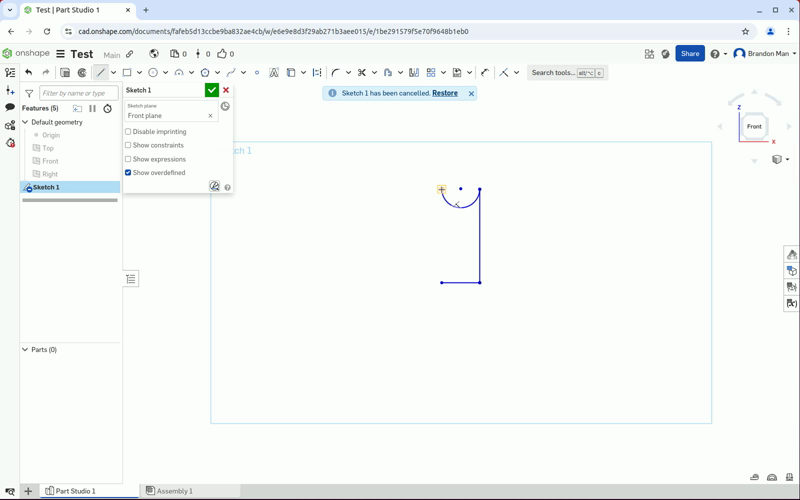
key_down(shift)
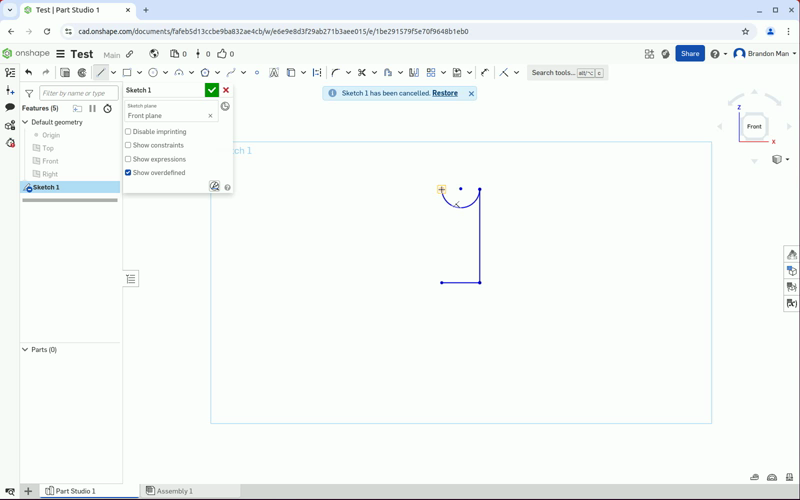
mouse_move(441, 282)
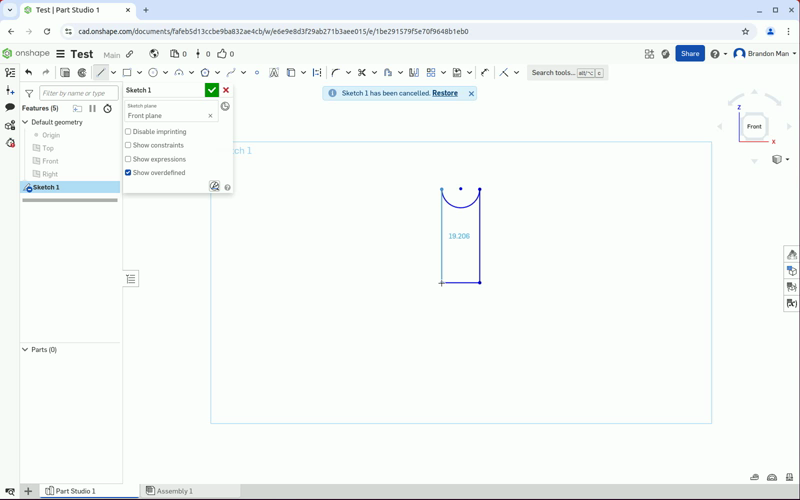
key_up(shift)
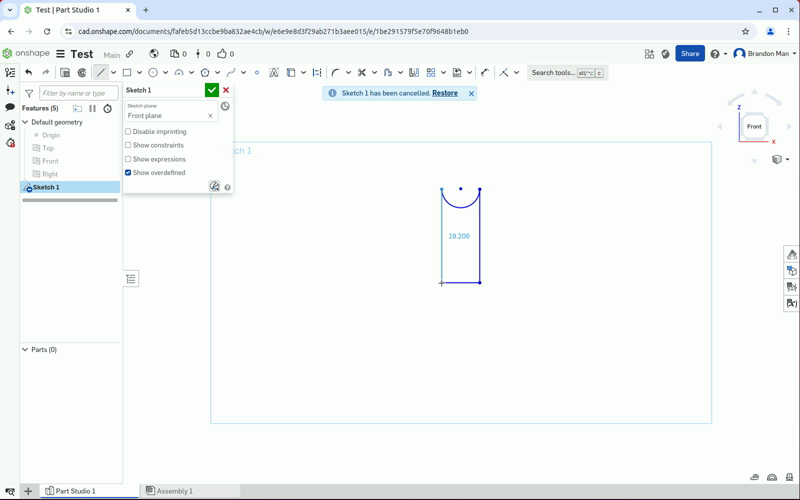
click(441, 282)
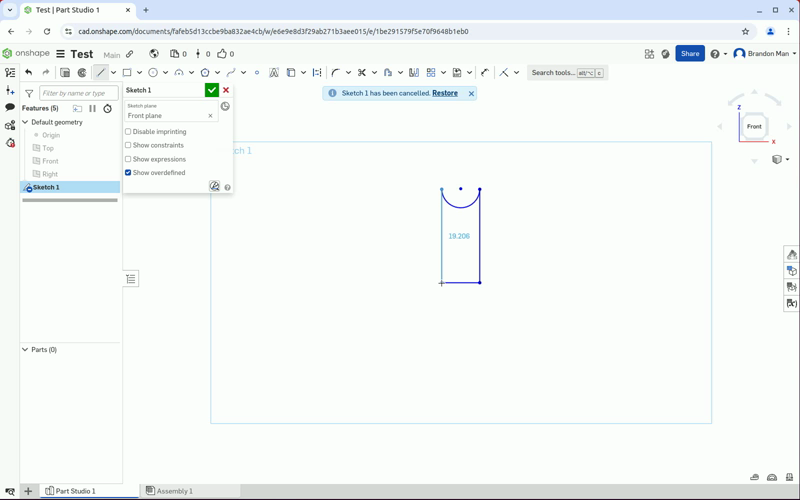
key(esc)
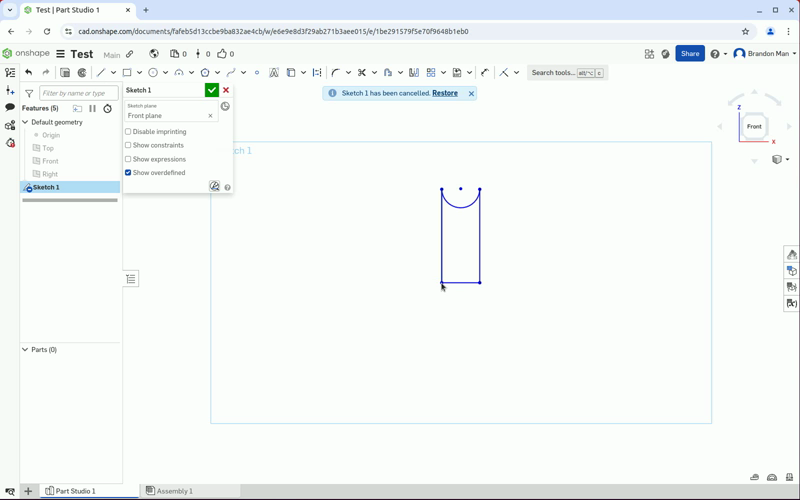
mouse_move(474, 211)
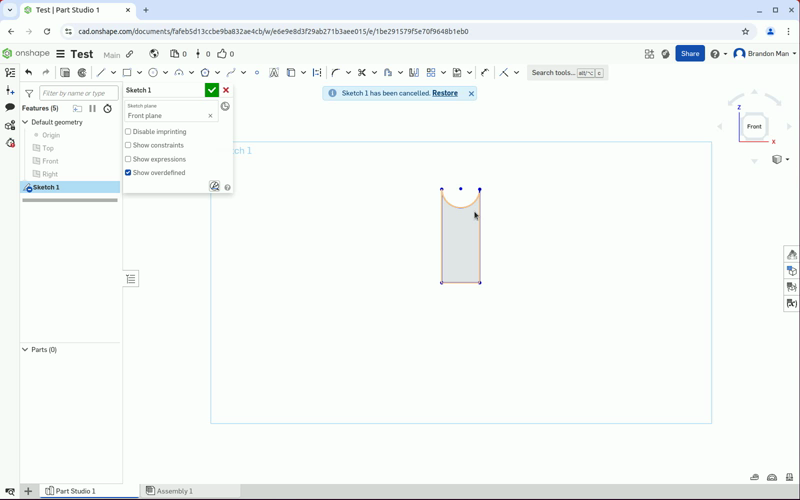
scroll(6)
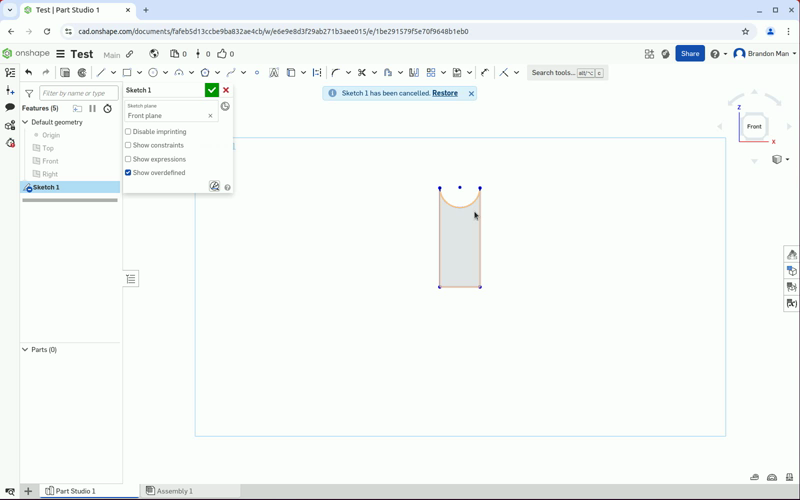
scroll(6)
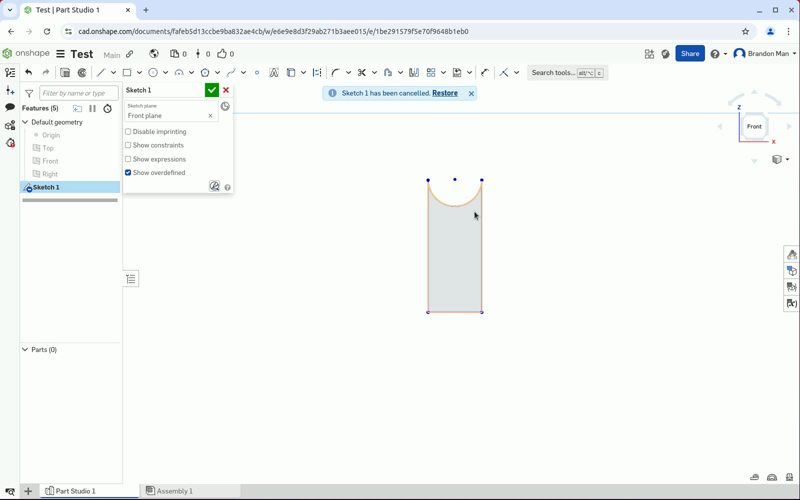
scroll(6)
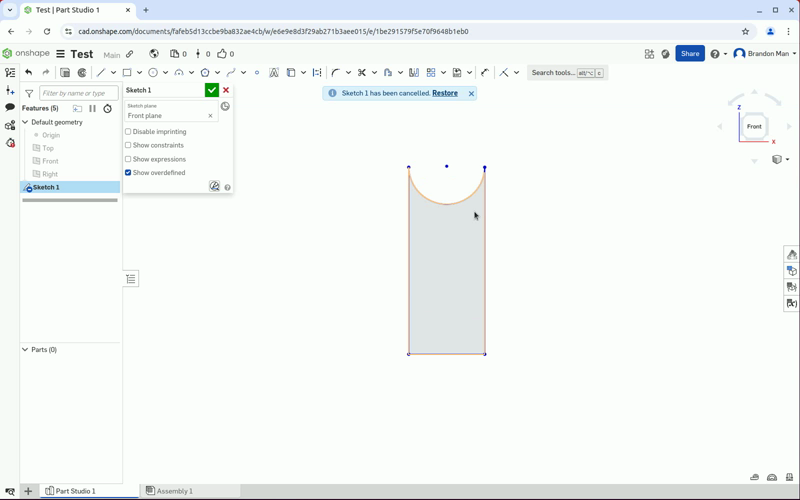
scroll(6)
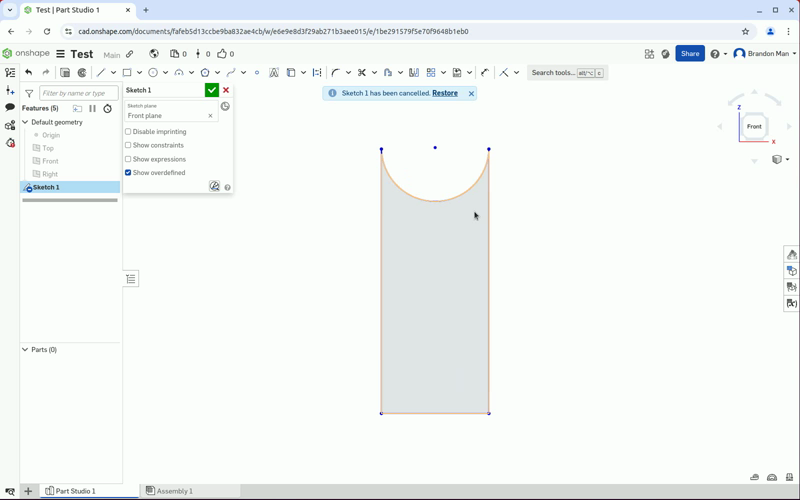
scroll(6)
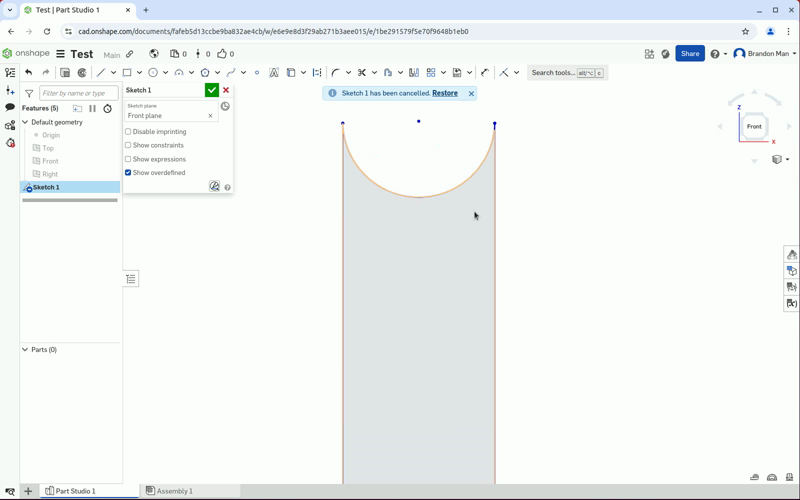
scroll(6)
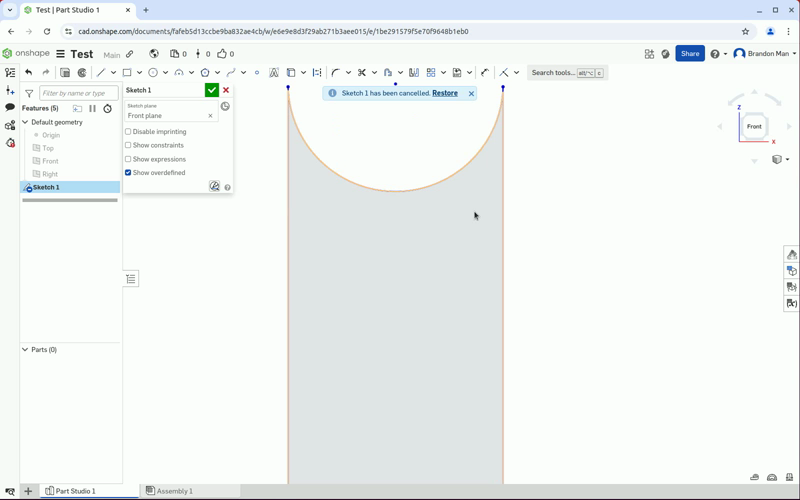
scroll(6)
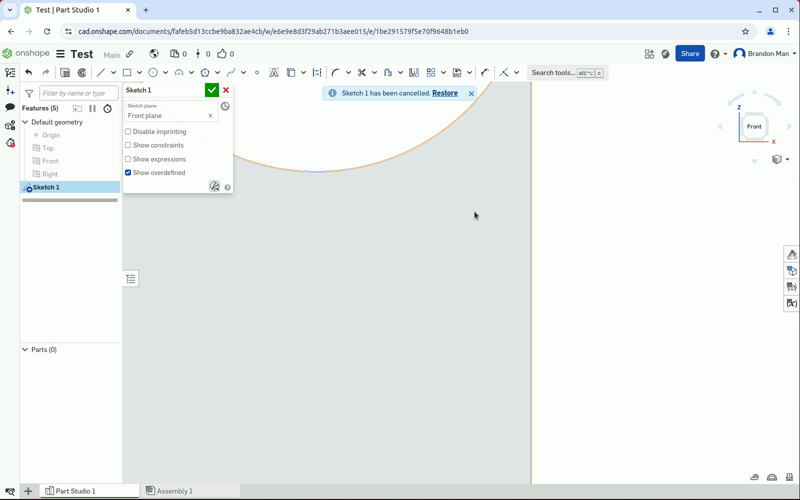
click(474, 211)
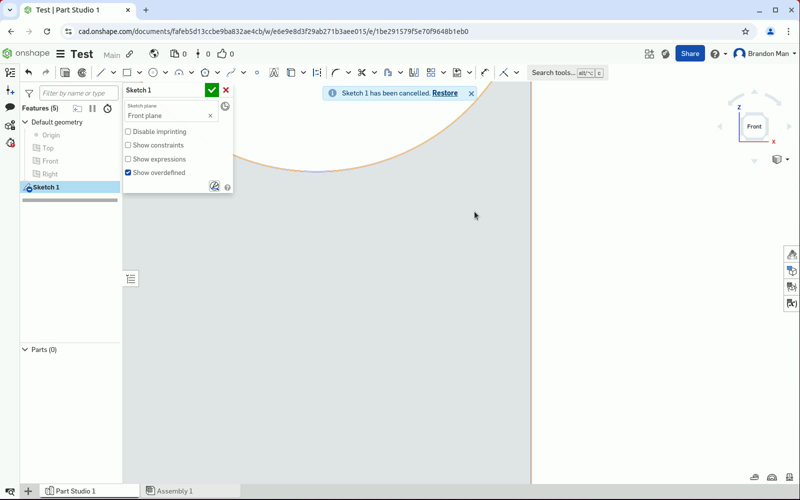
scroll(-6)
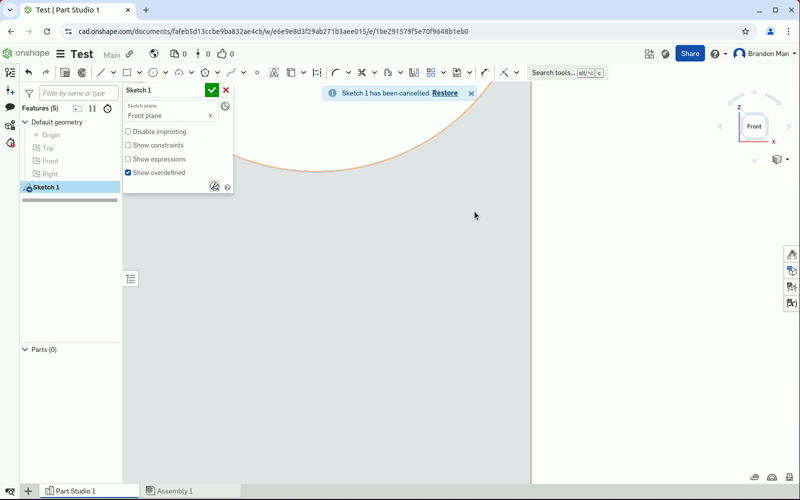
scroll(-6)
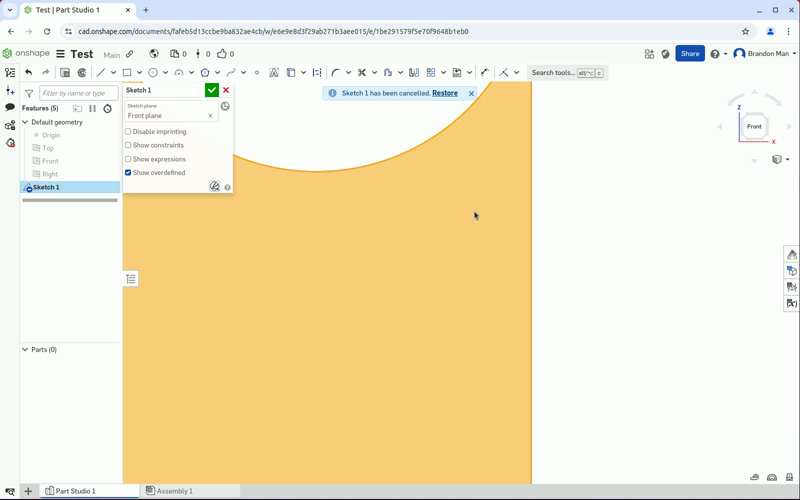
scroll(-6)
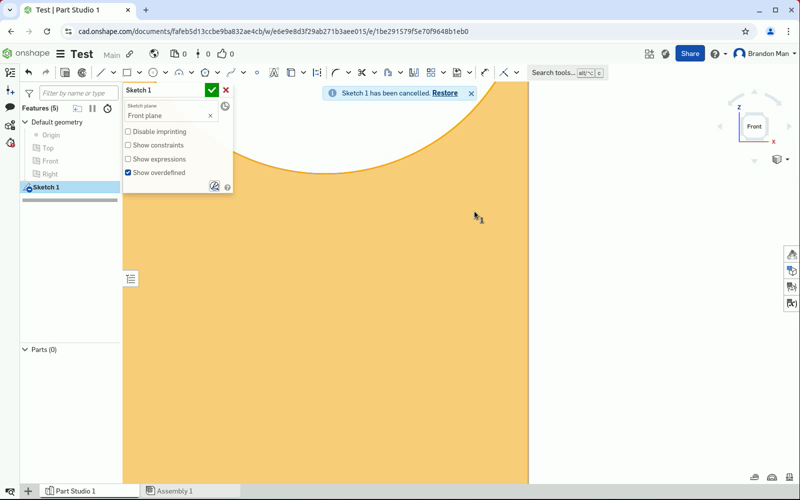
scroll(-6)
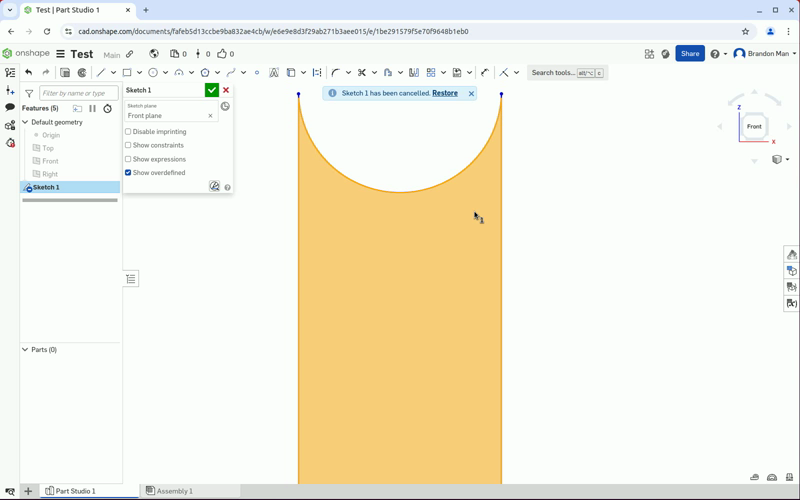
scroll(-6)
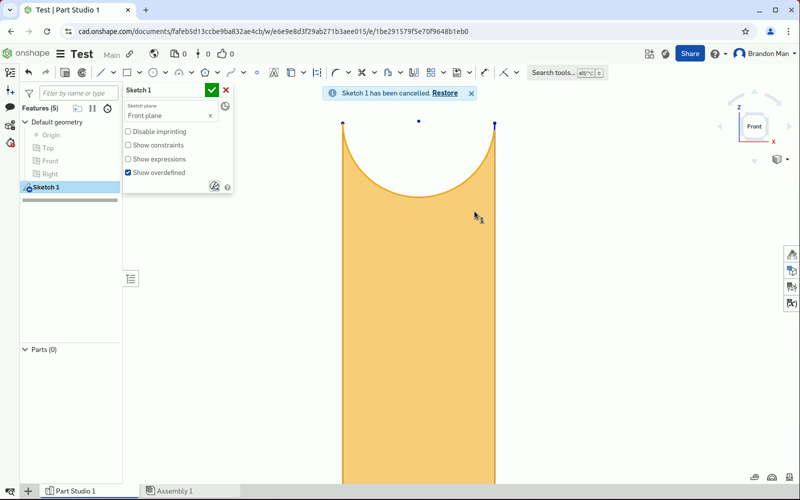
scroll(-6)
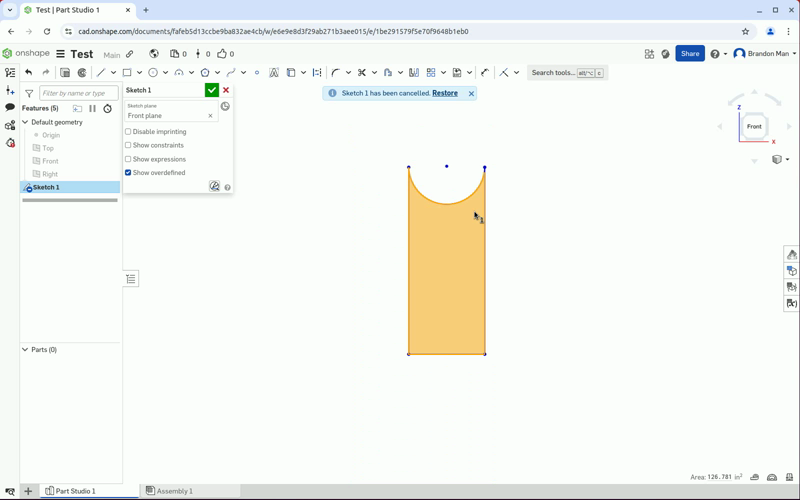
scroll(-6)
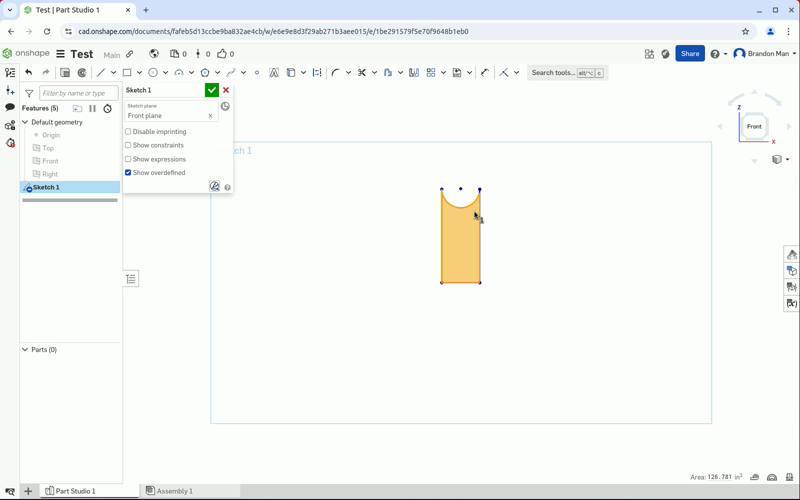
mouse_move(73, 352)
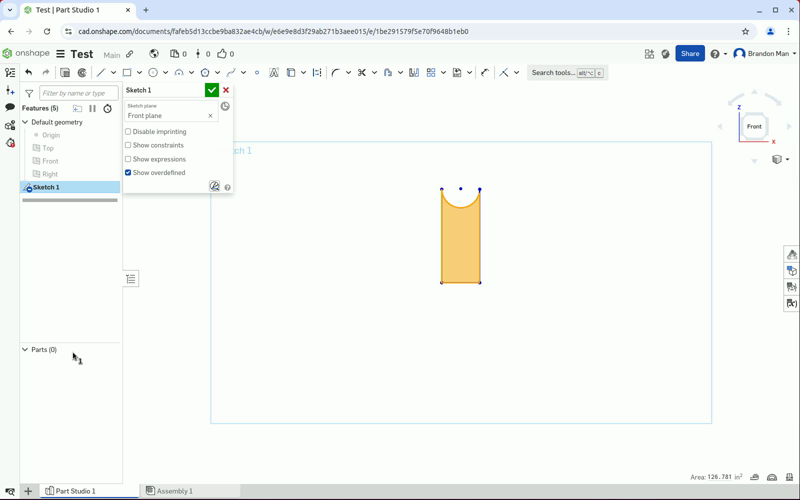
key(shift+y)
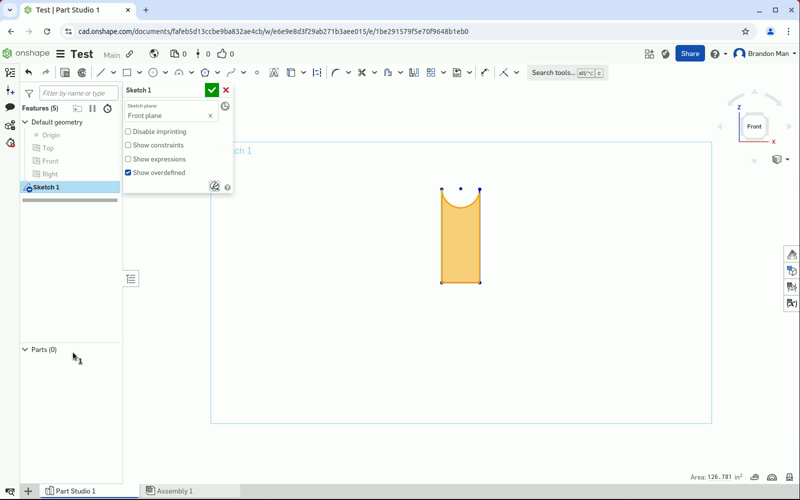
key(shift+e)
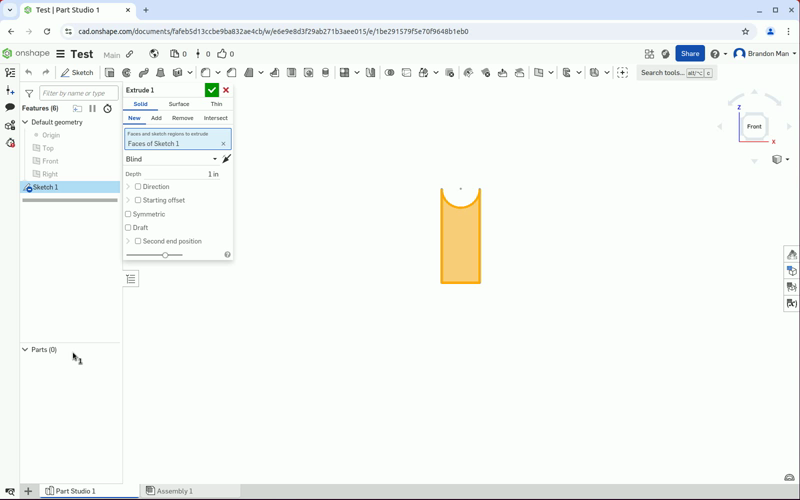
mouse_move(143, 106)
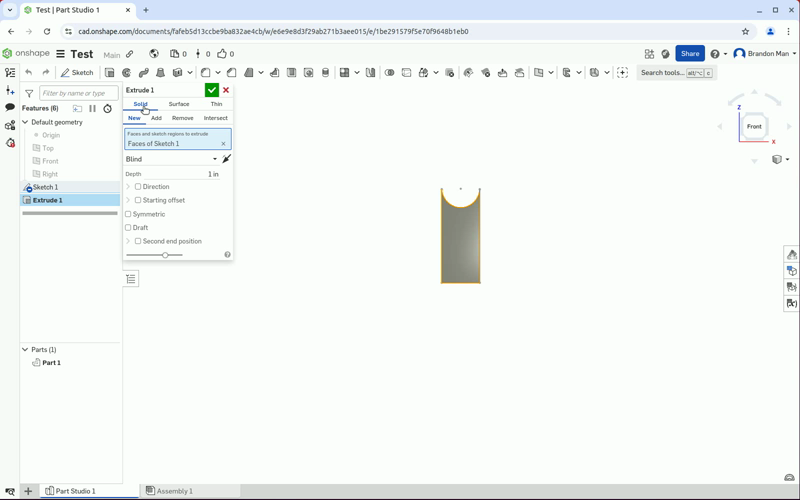
click(143, 106)
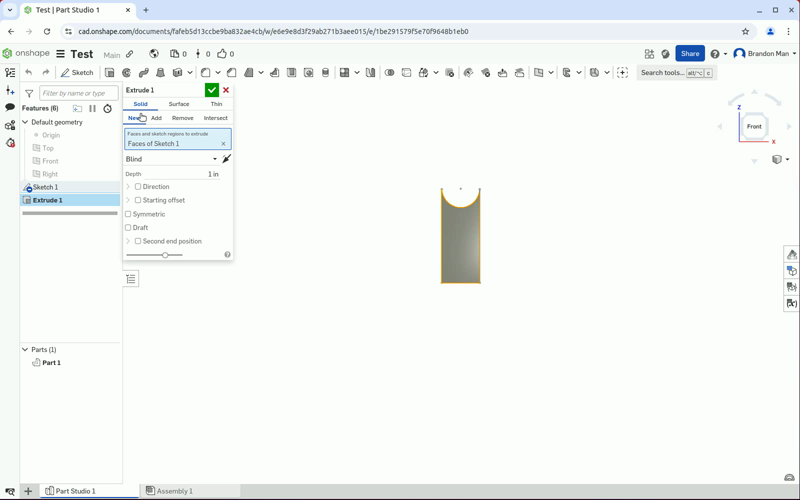
mouse_move(137, 120)
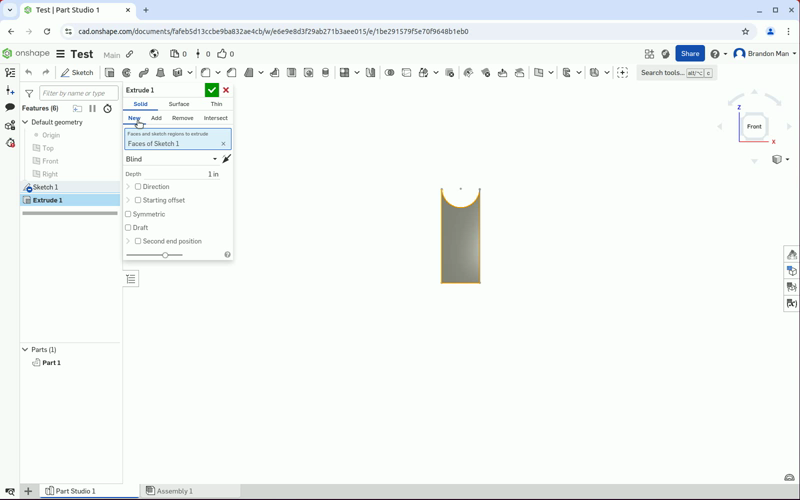
click(137, 120)
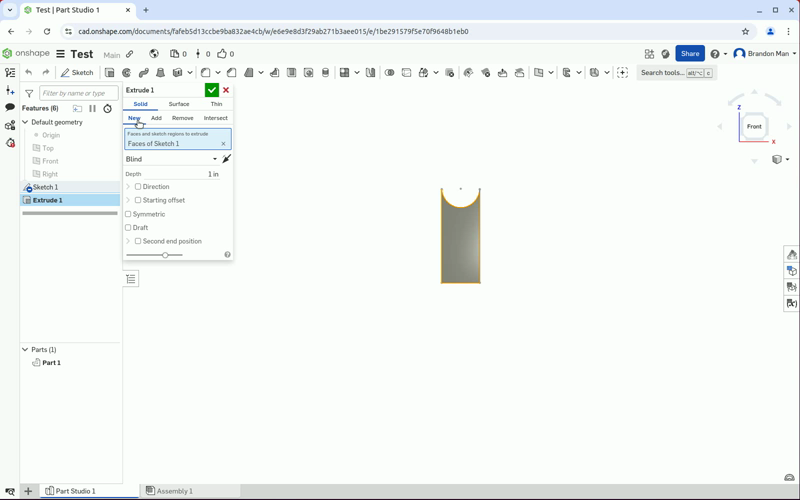
key(tab, 4)
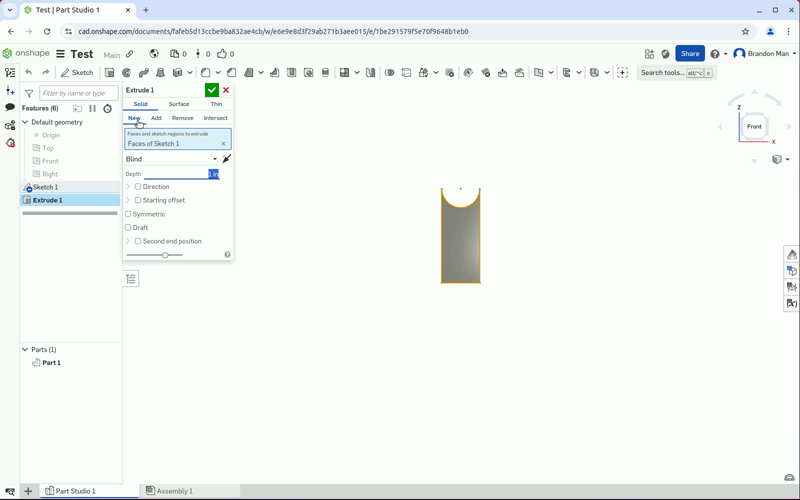
text(3.851)
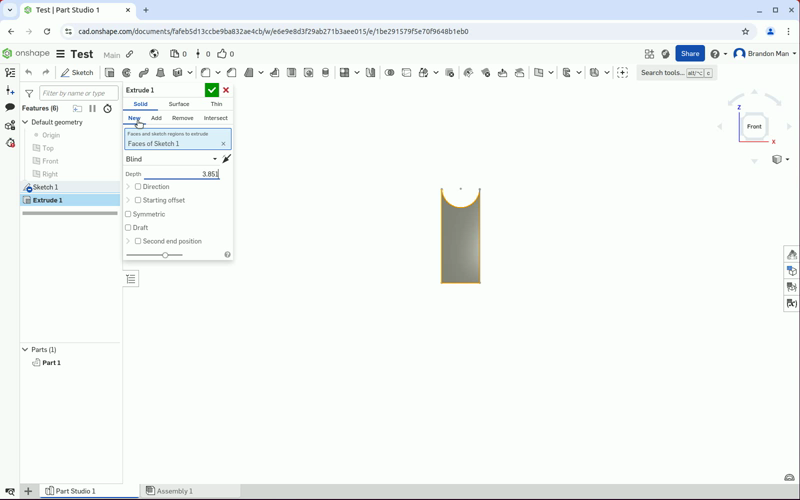
key(enter)
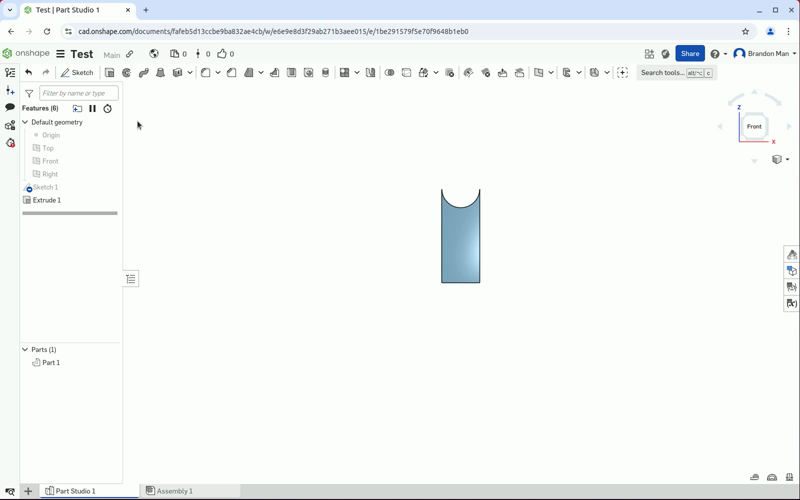
key(shift+h)
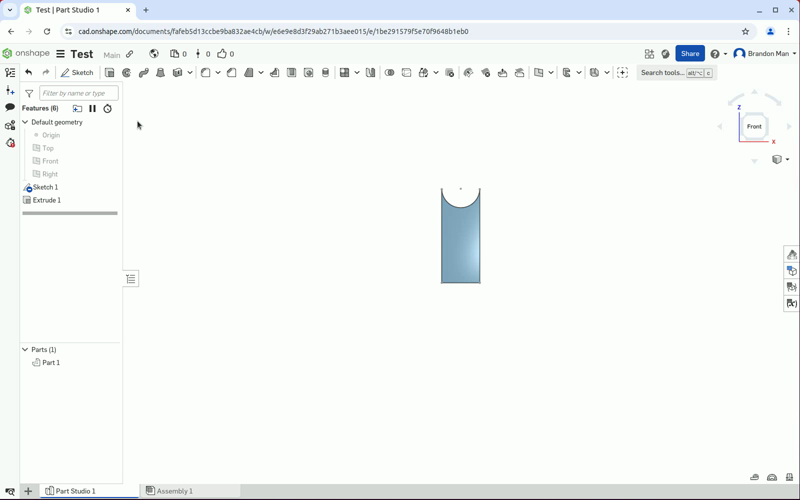
key(shift+h)
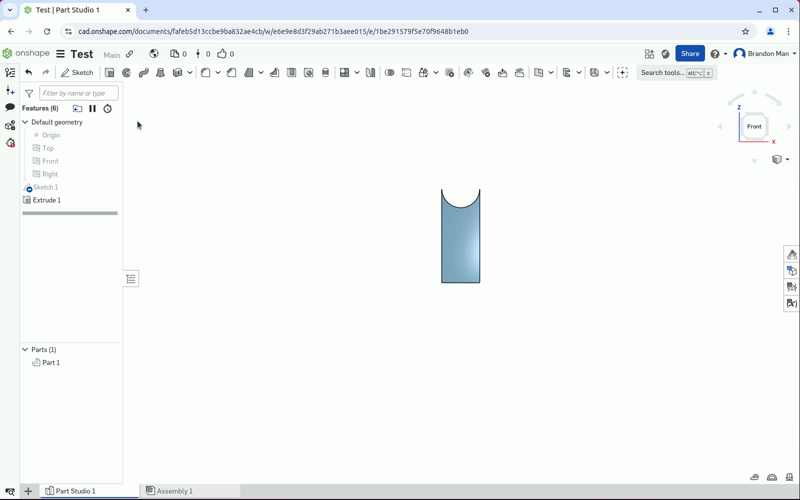
mouse_move(73, 189)
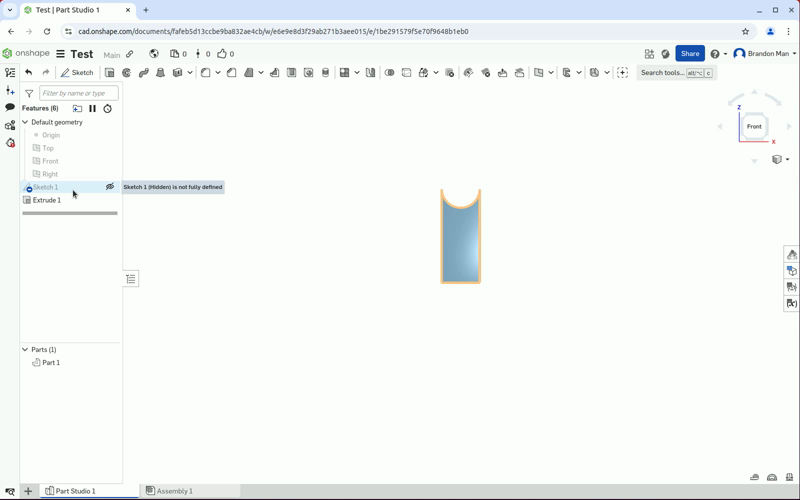
click(73, 189)
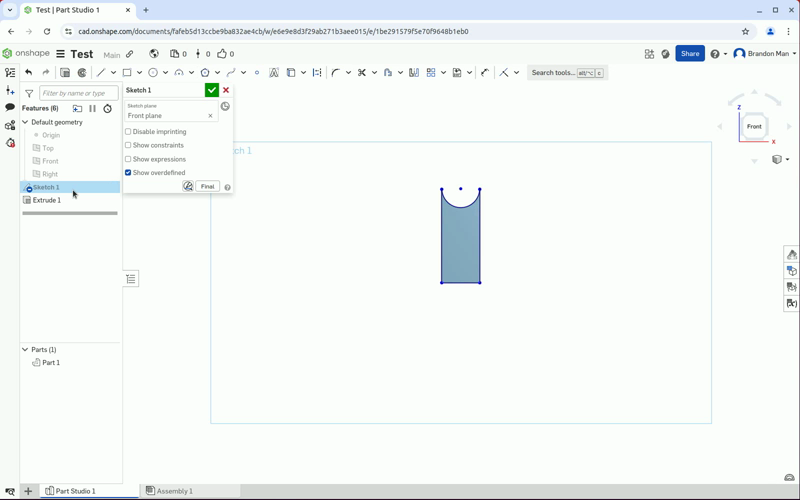
mouse_move(229, 92)
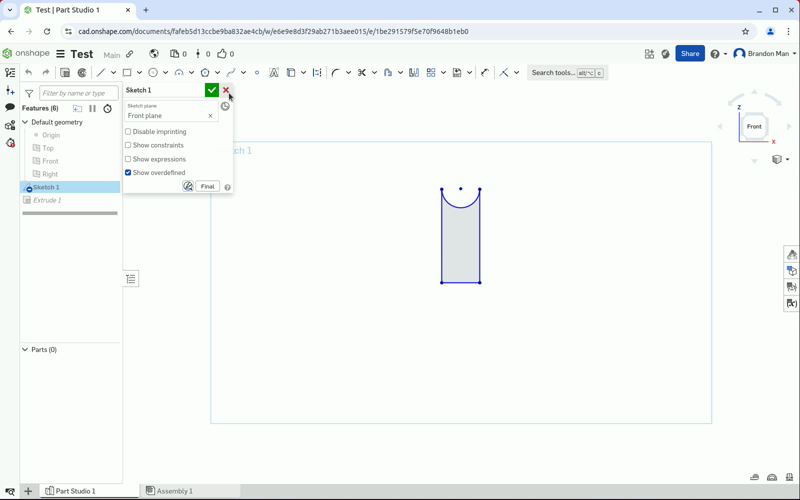
click(229, 92)
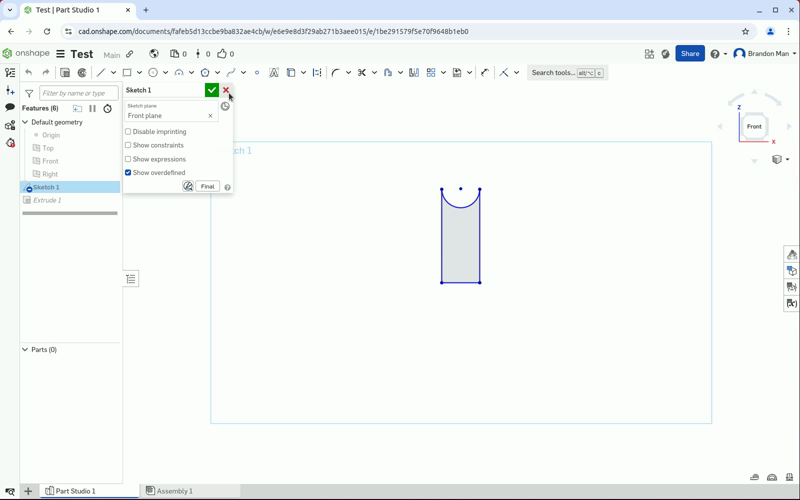
key(shift+s)
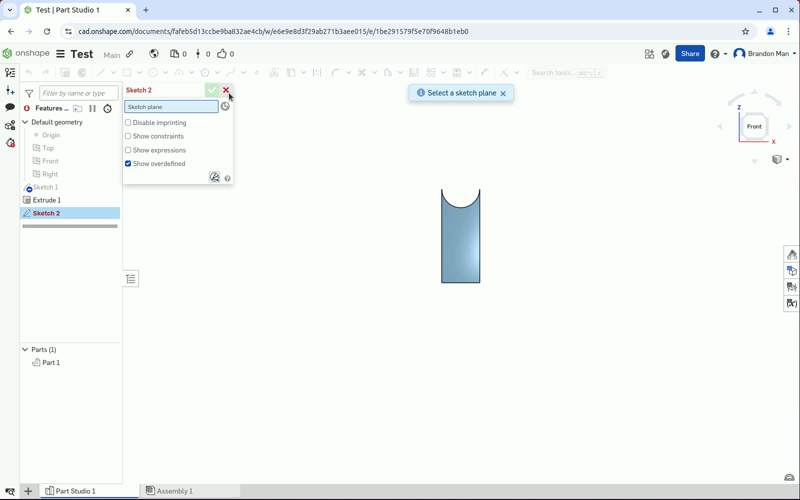
mouse_move(73, 163)
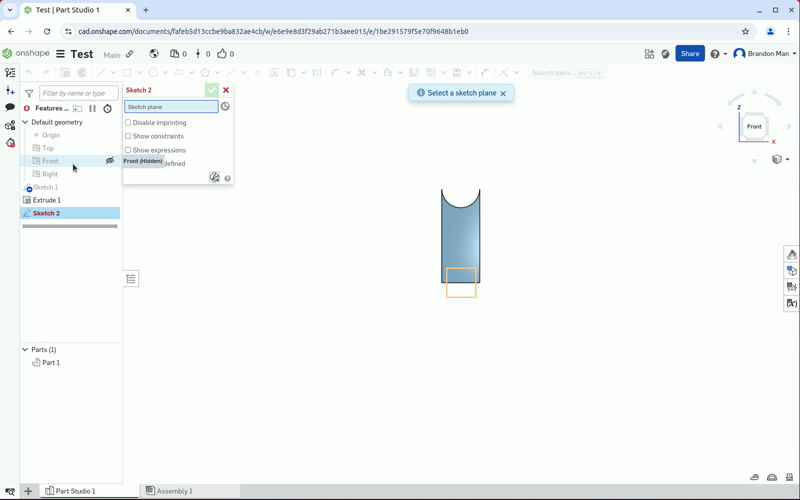
click(73, 163)
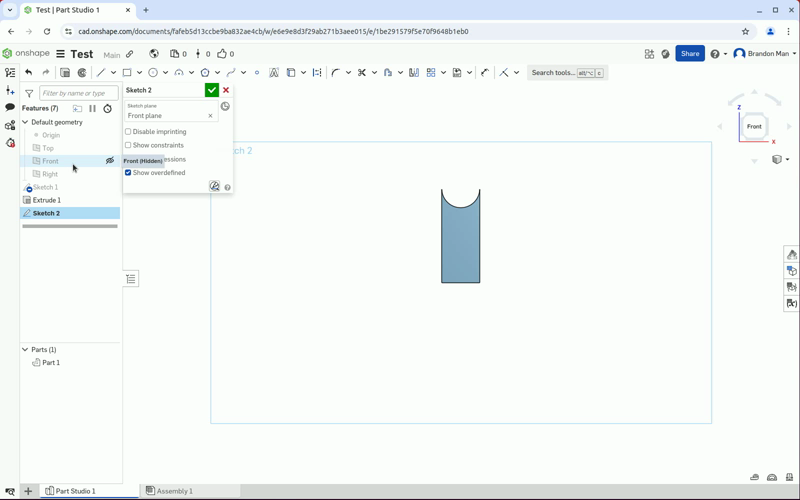
mouse_move(73, 352)
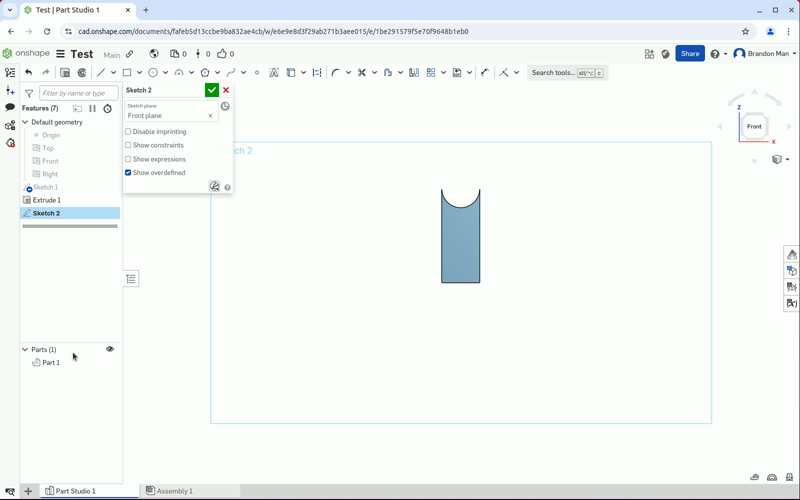
key(y)
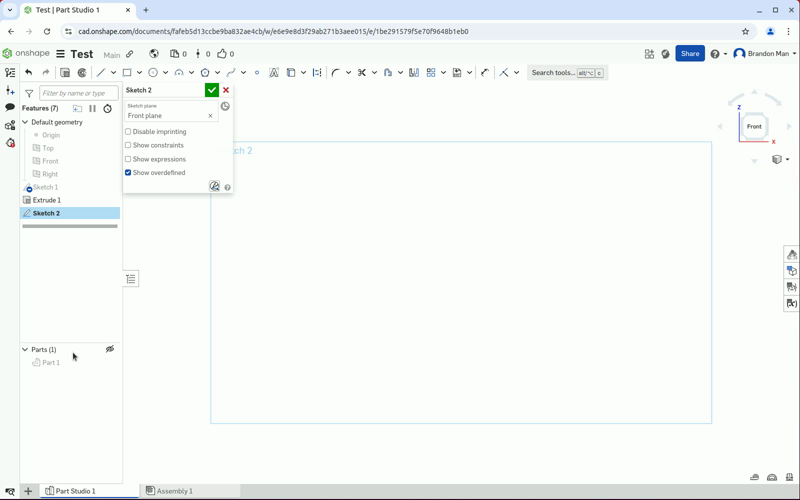
key(l)
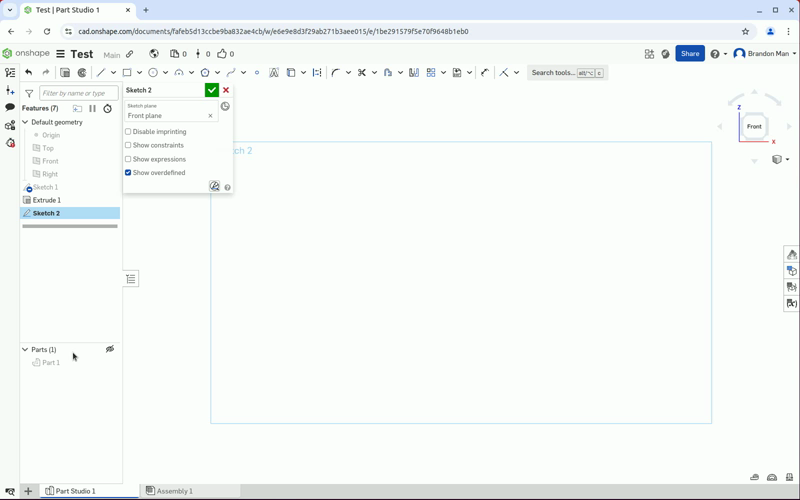
key_down(shift)
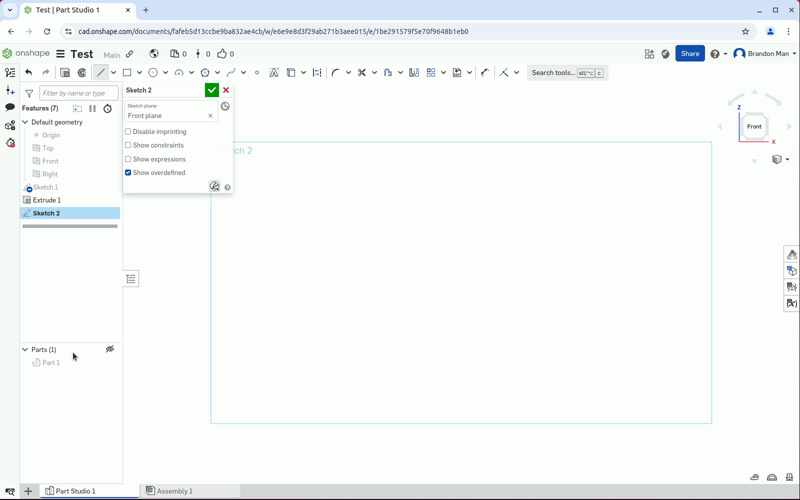
mouse_move(441, 189)
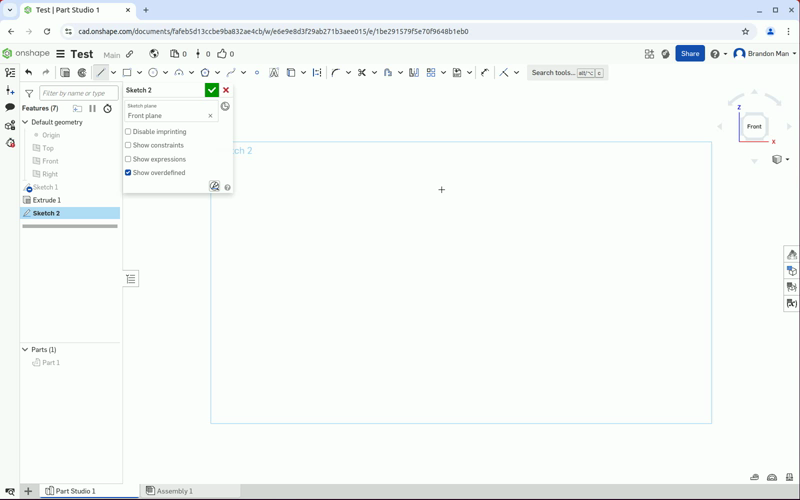
click(441, 189)
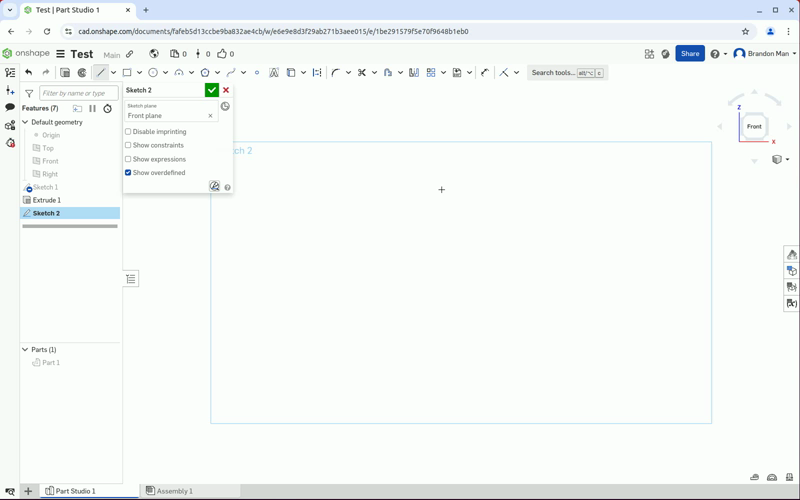
key_up(shift)
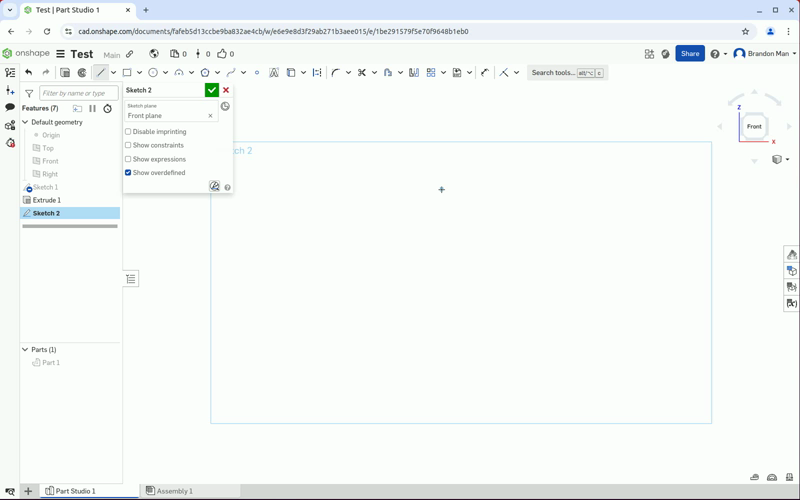
key_down(shift)
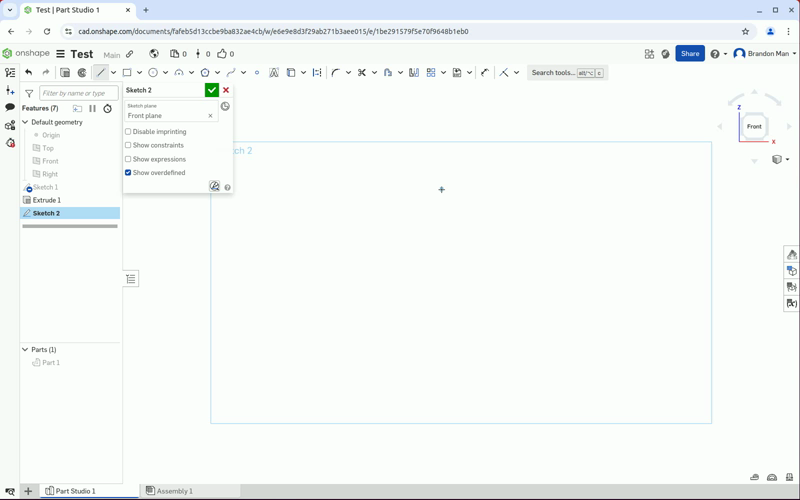
mouse_move(471, 189)
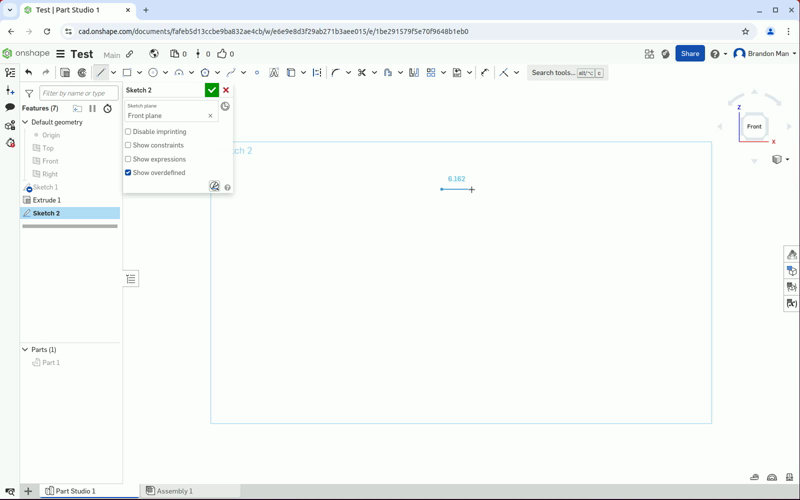
mouse_move(451, 189)
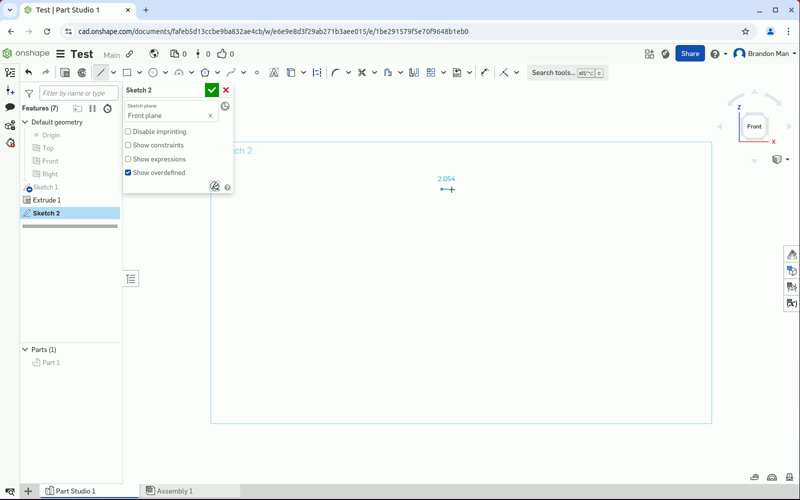
click(451, 189)
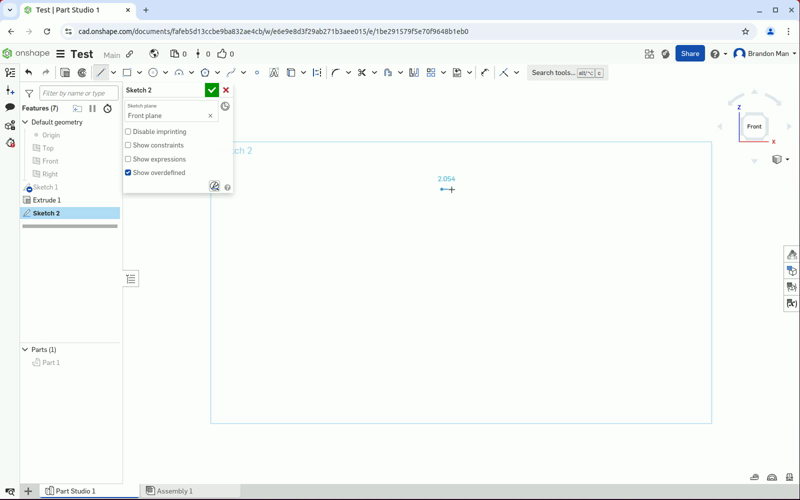
key_up(shift)
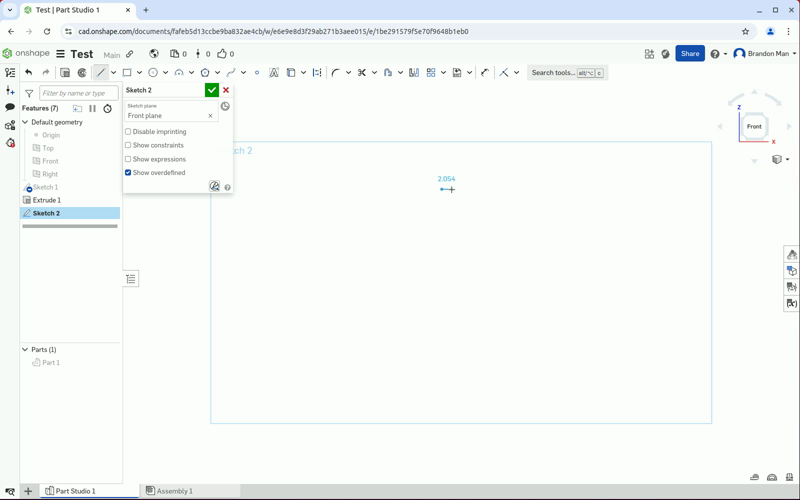
key(esc)
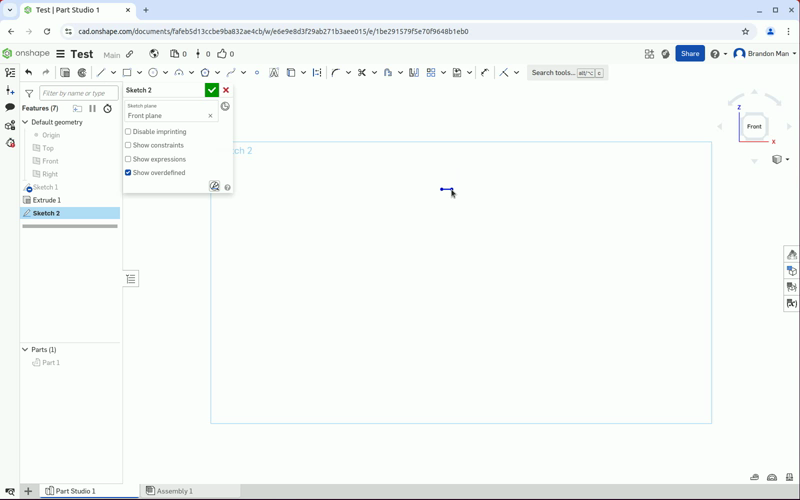
key(a)
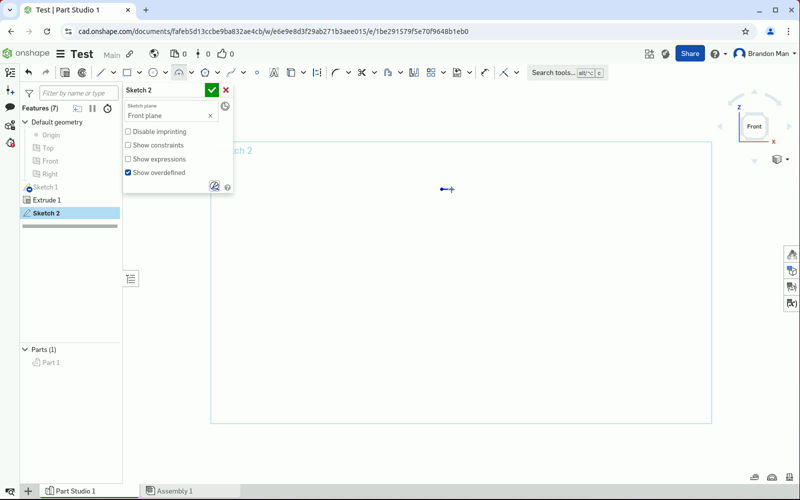
mouse_move(451, 189)
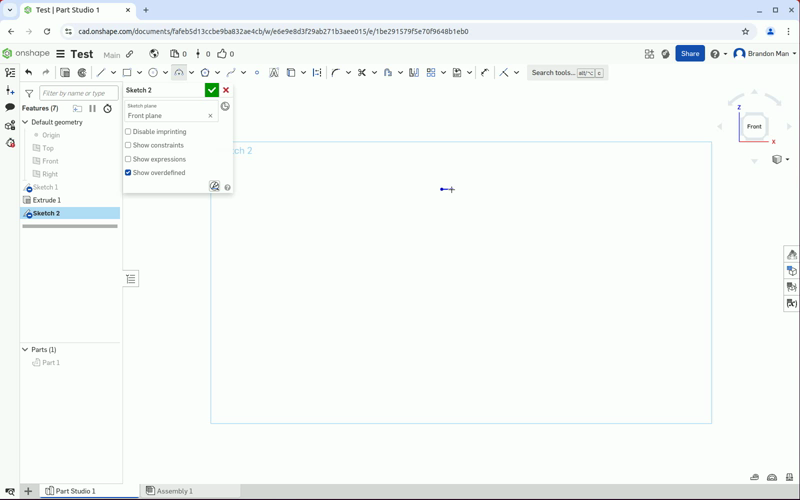
click(451, 189)
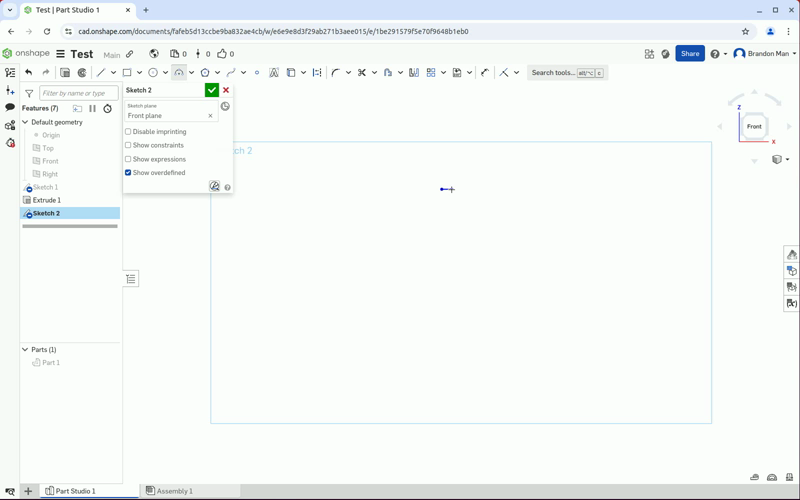
key_down(shift)
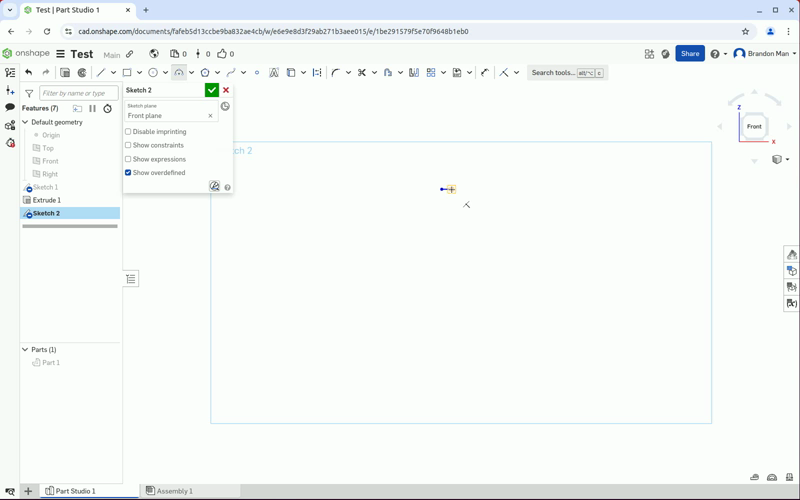
mouse_move(470, 189)
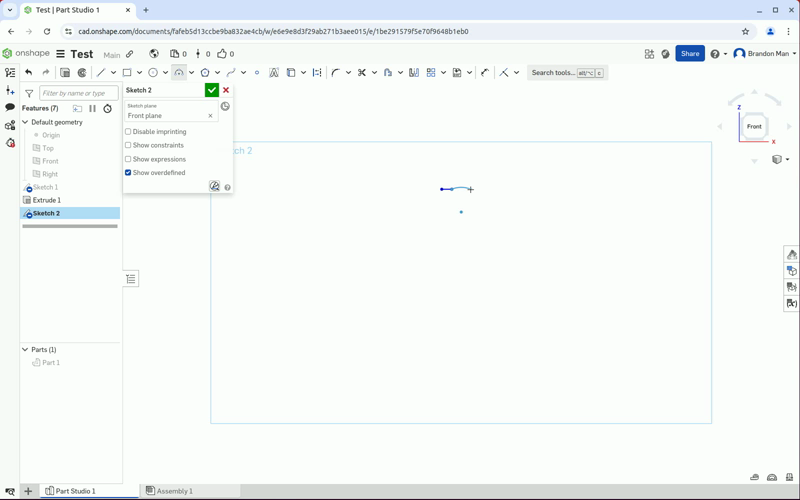
click(470, 189)
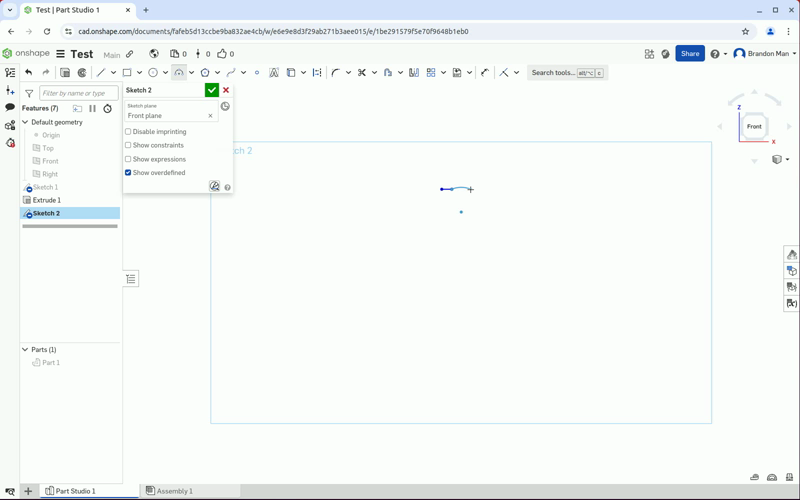
mouse_move(461, 179)
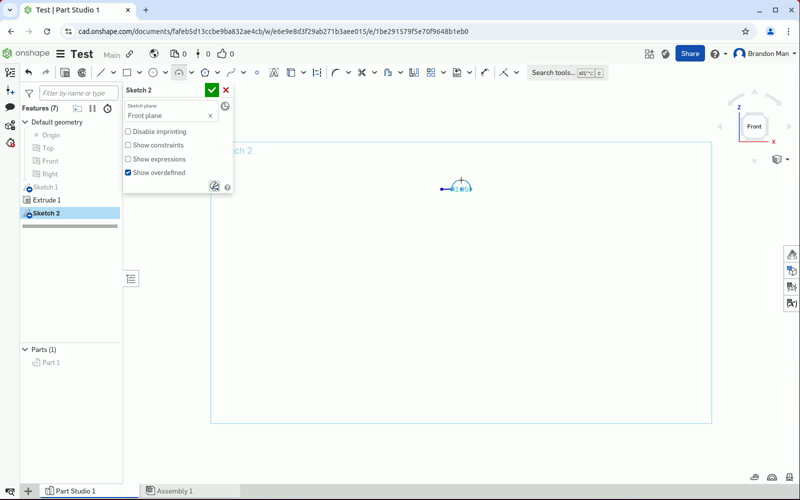
click(461, 179)
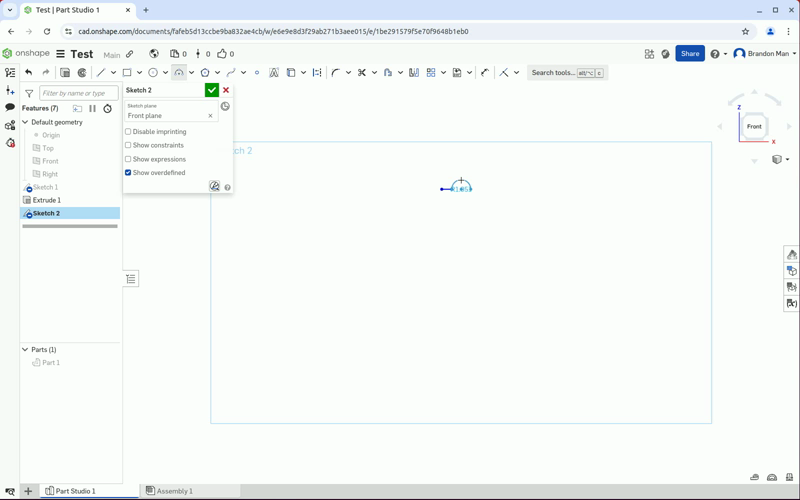
key_up(shift)
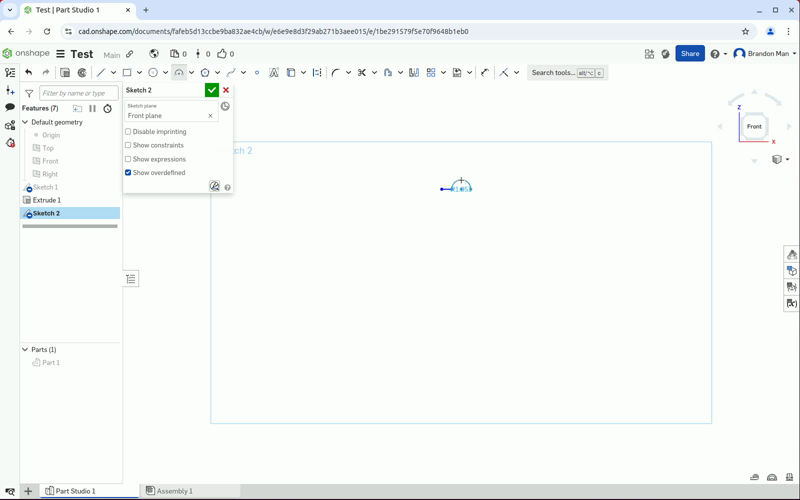
key(esc)
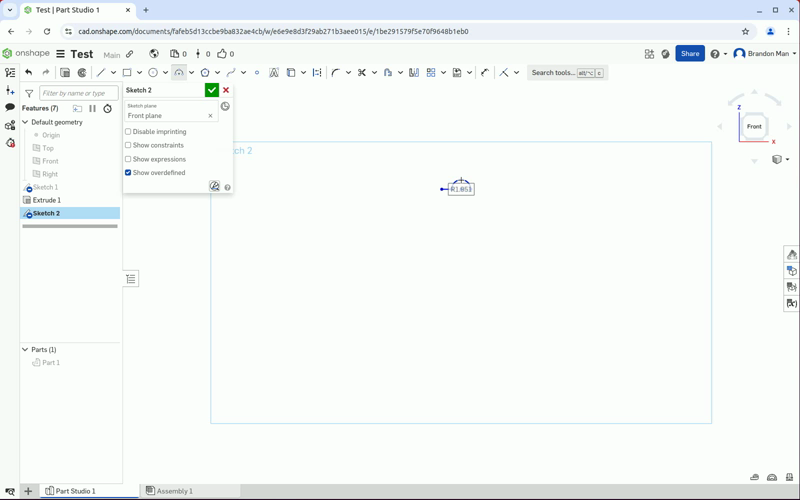
key(l)
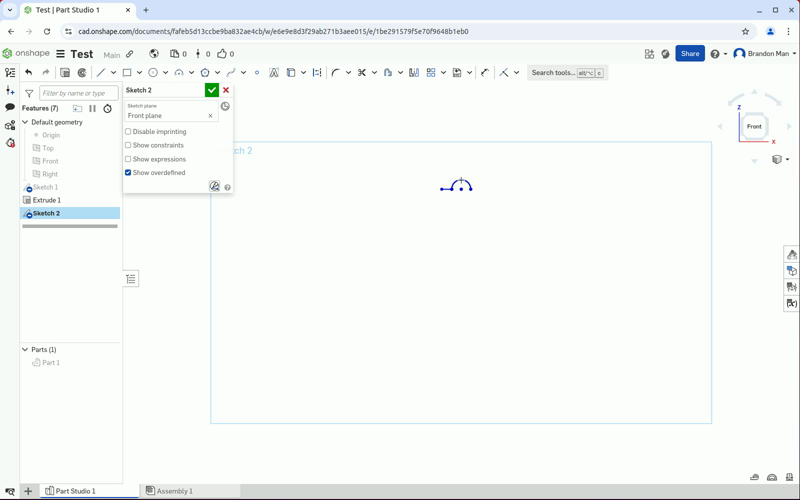
mouse_move(470, 189)
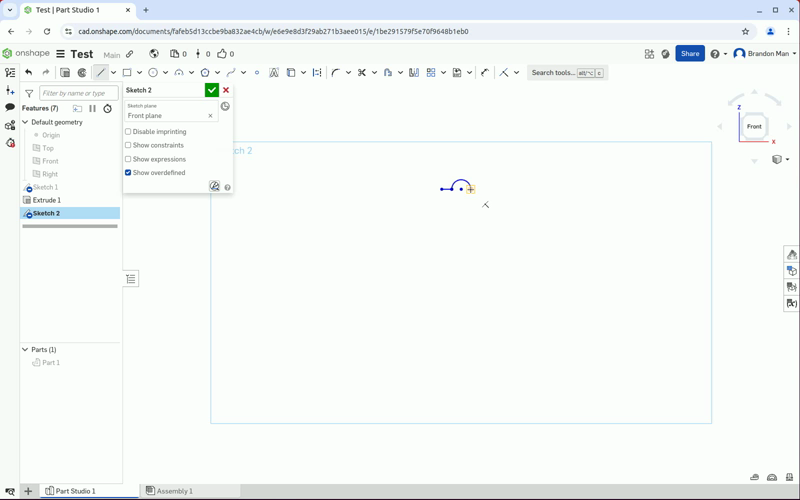
click(470, 189)
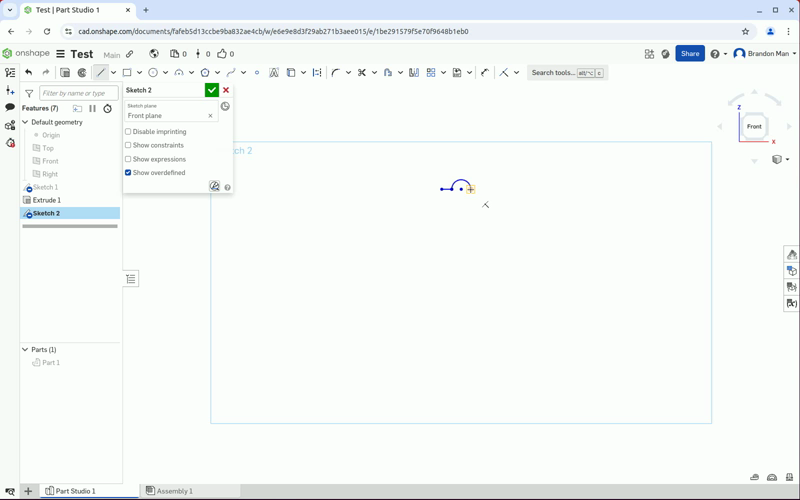
key_down(shift)
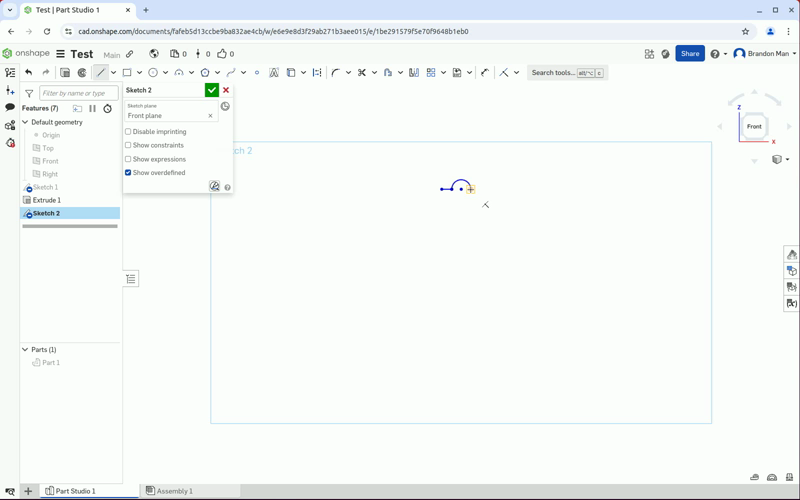
mouse_move(500, 189)
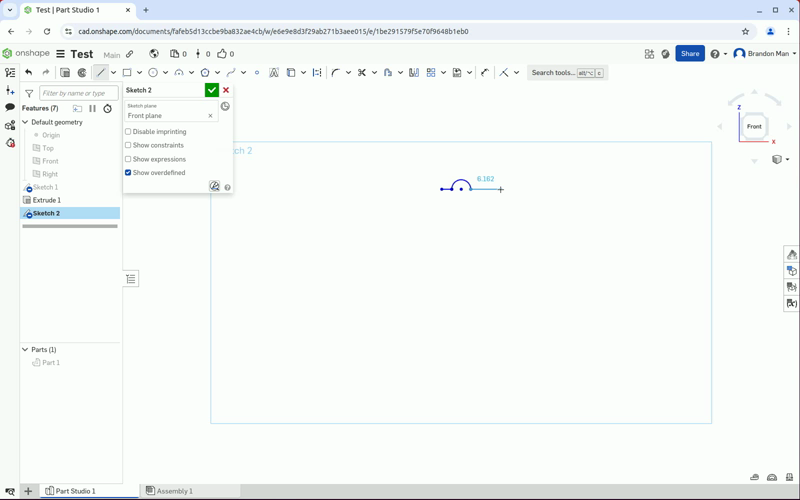
mouse_move(480, 189)
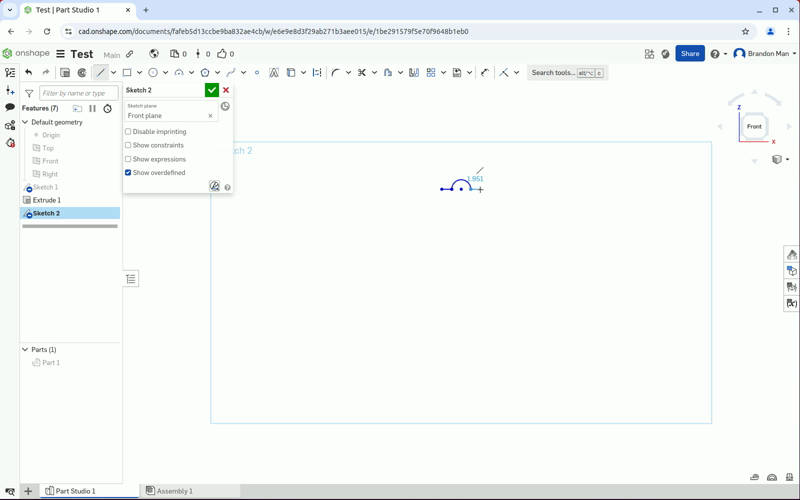
click(480, 189)
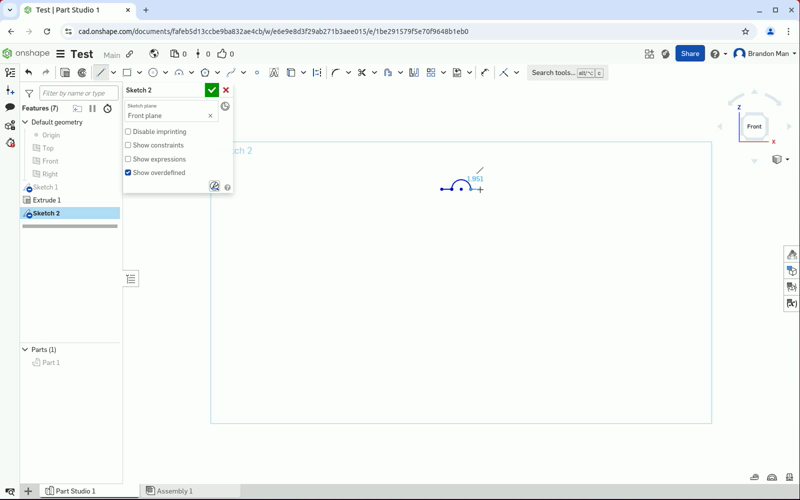
key_up(shift)
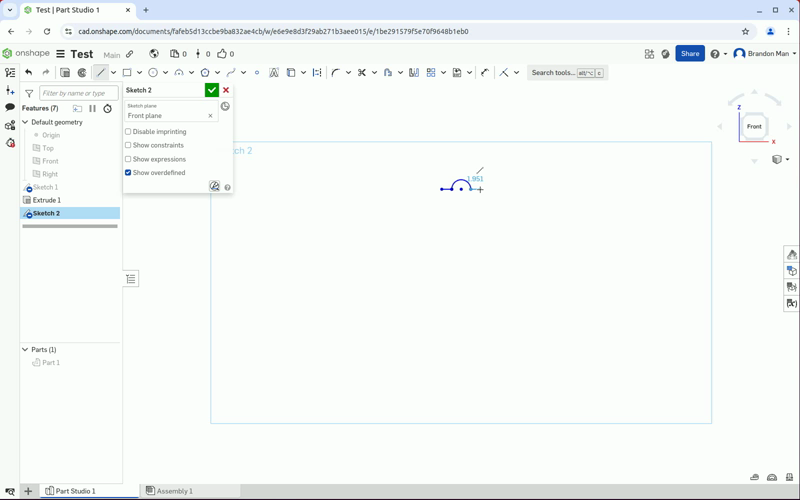
key(esc)
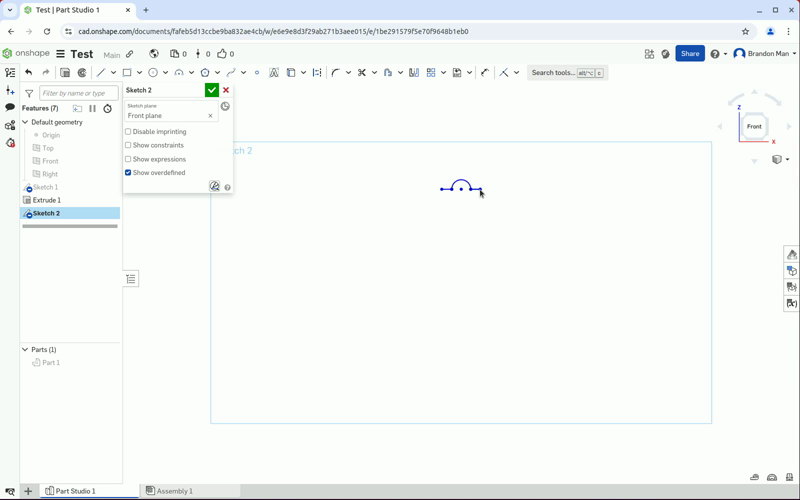
key(a)
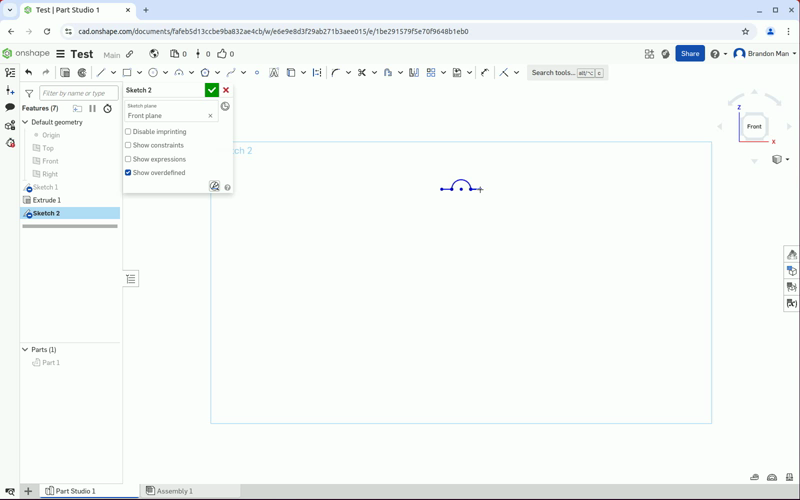
mouse_move(480, 189)
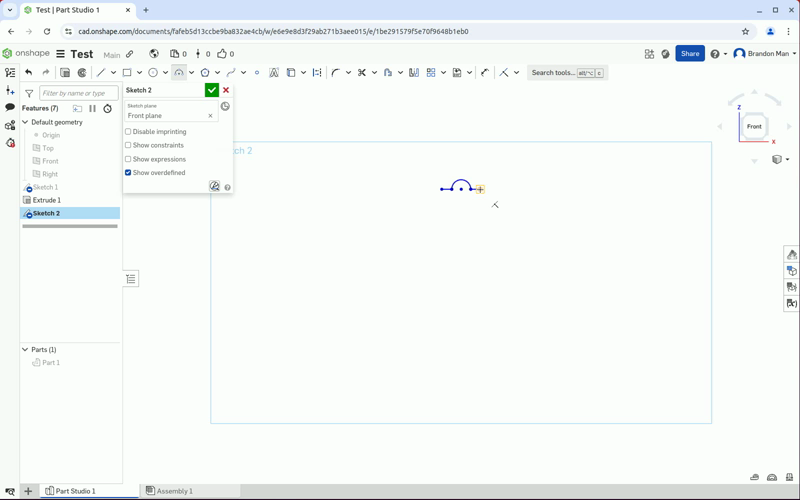
click(480, 189)
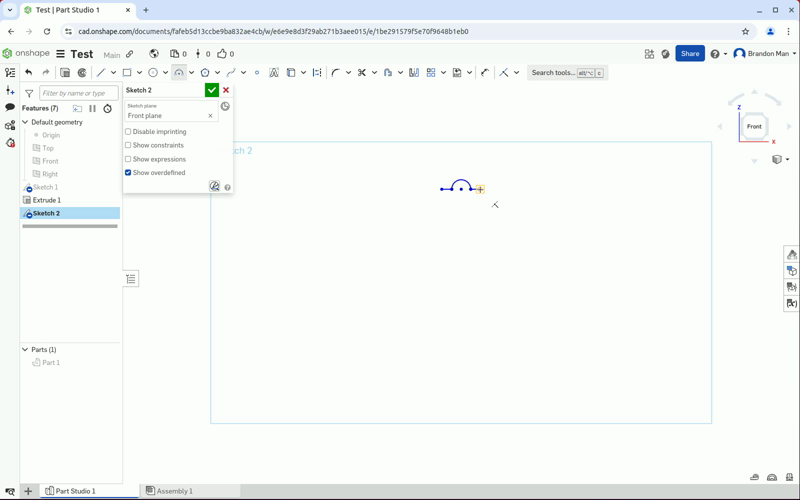
mouse_move(441, 189)
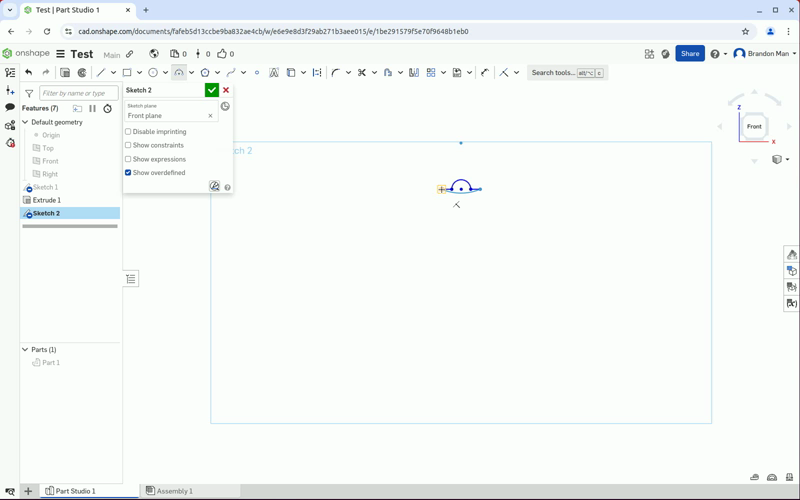
click(441, 189)
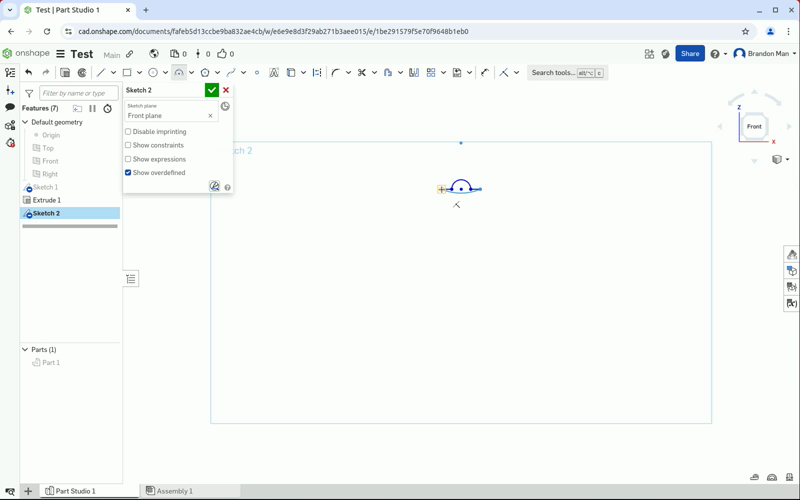
key_down(shift)
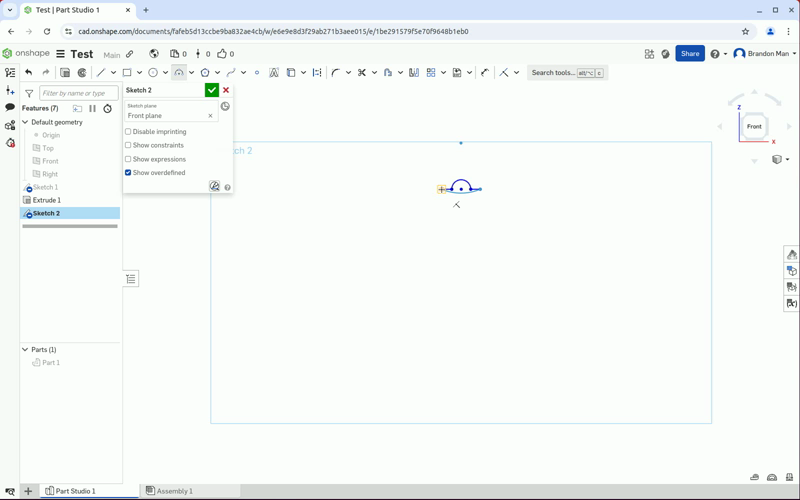
mouse_move(461, 170)
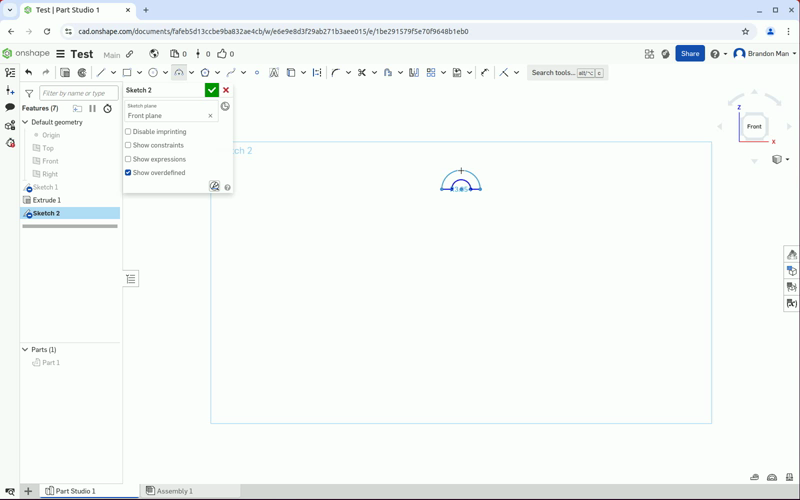
click(461, 170)
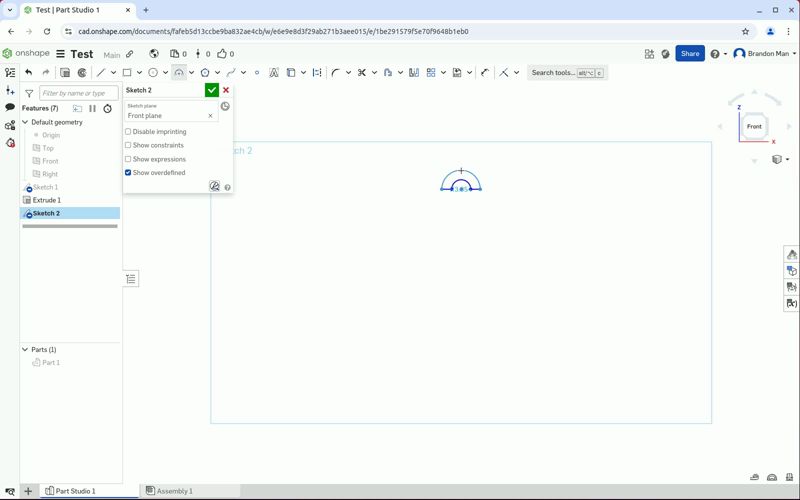
key_up(shift)
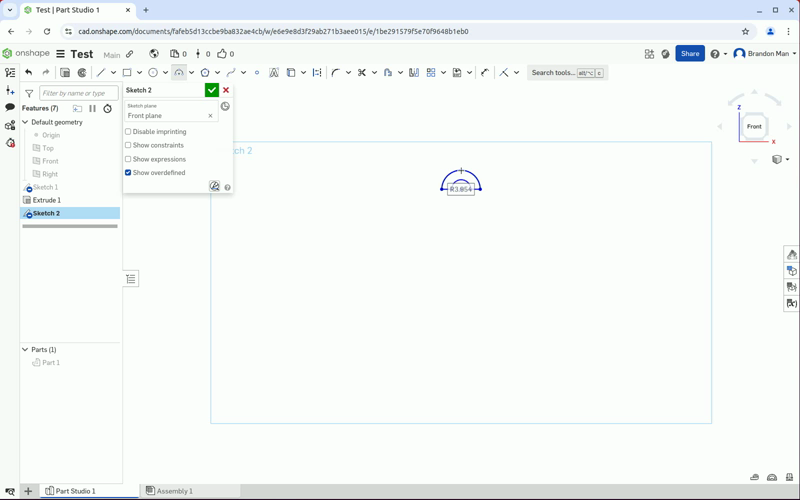
key(esc)
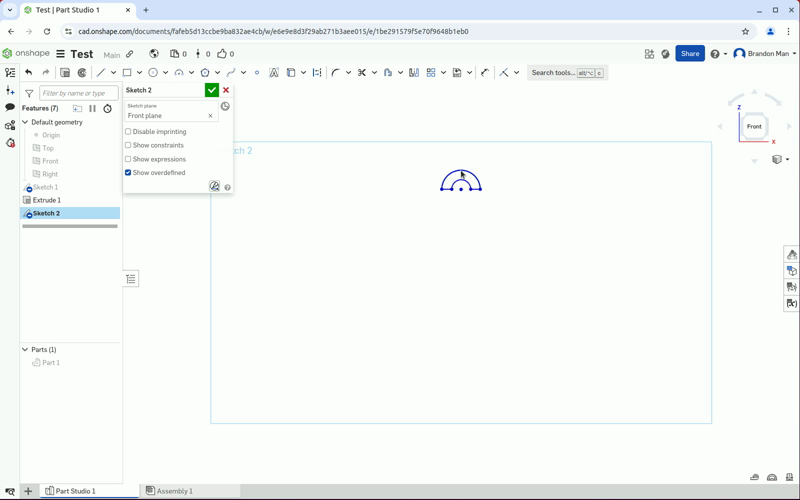
mouse_move(478, 183)
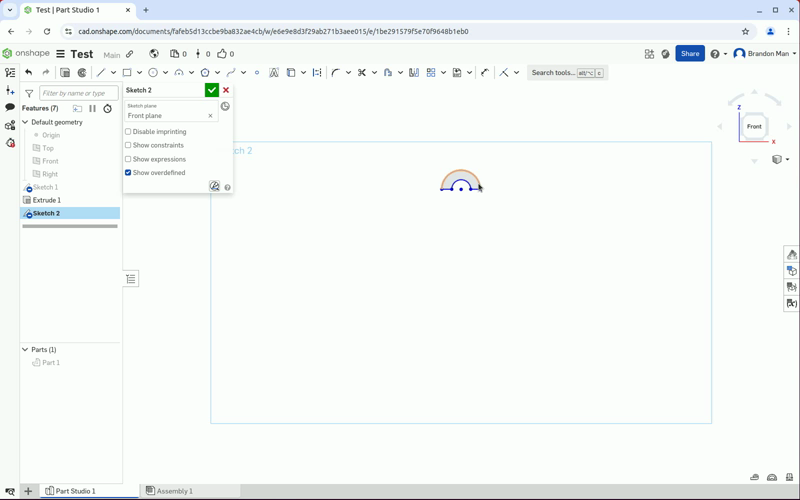
scroll(6)
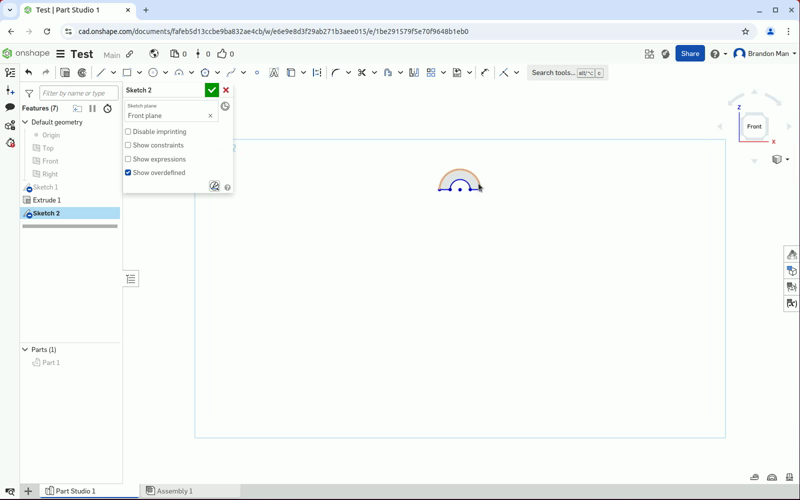
scroll(6)
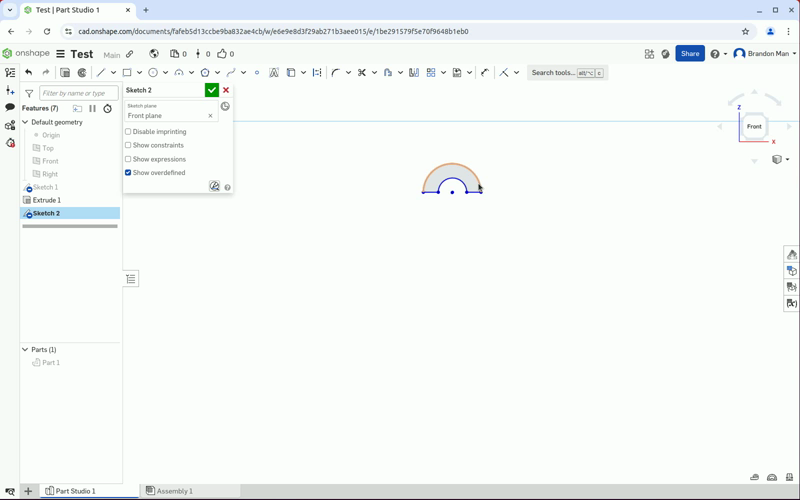
scroll(6)
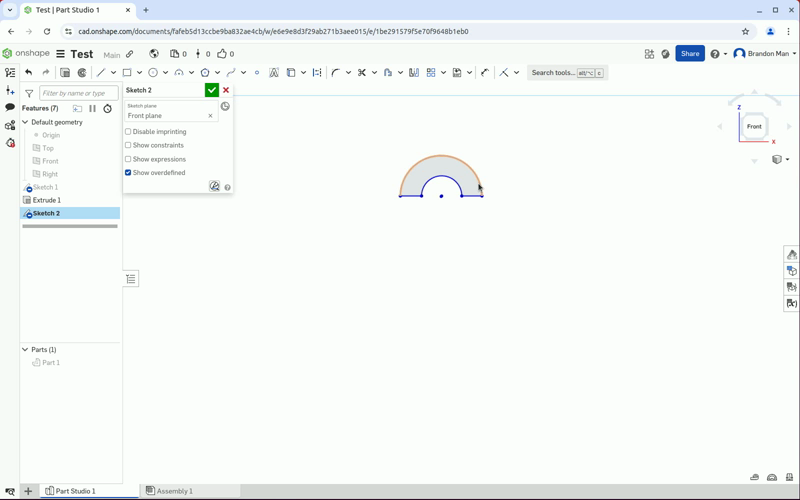
scroll(6)
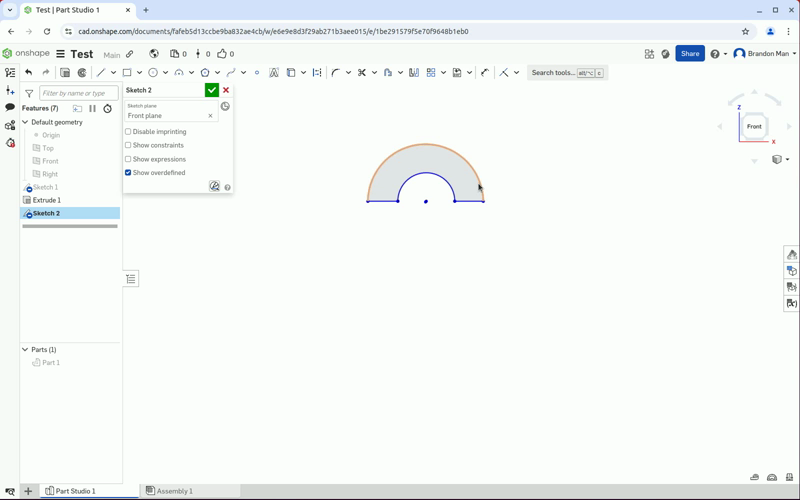
scroll(6)
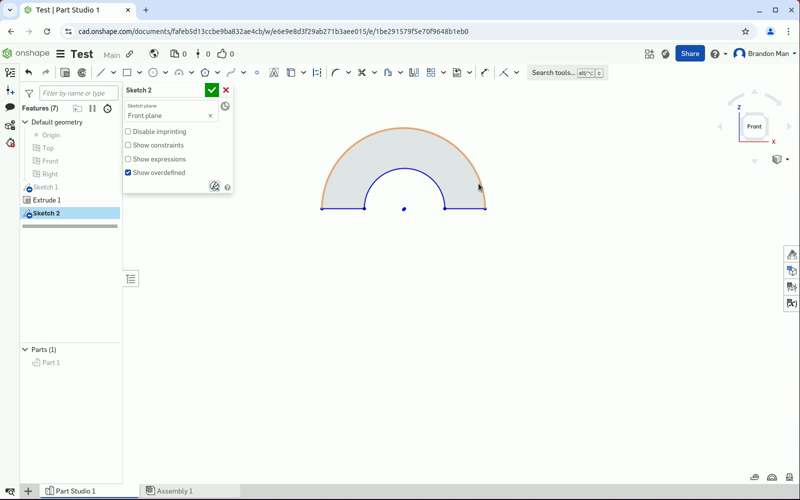
scroll(6)
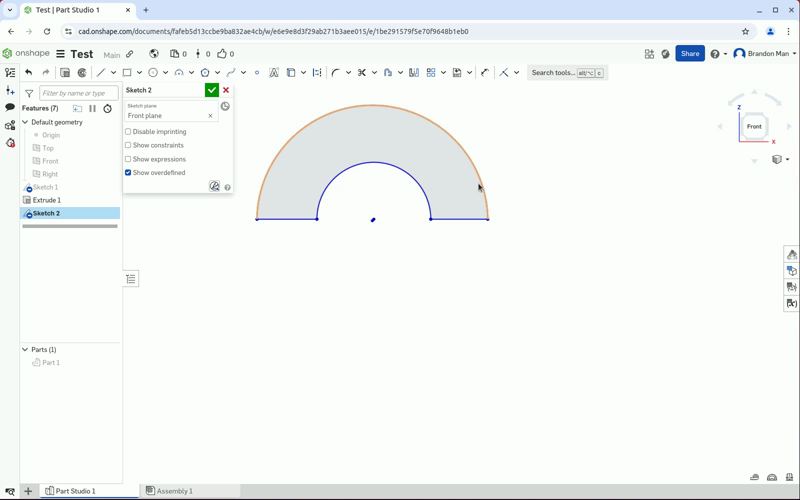
scroll(6)
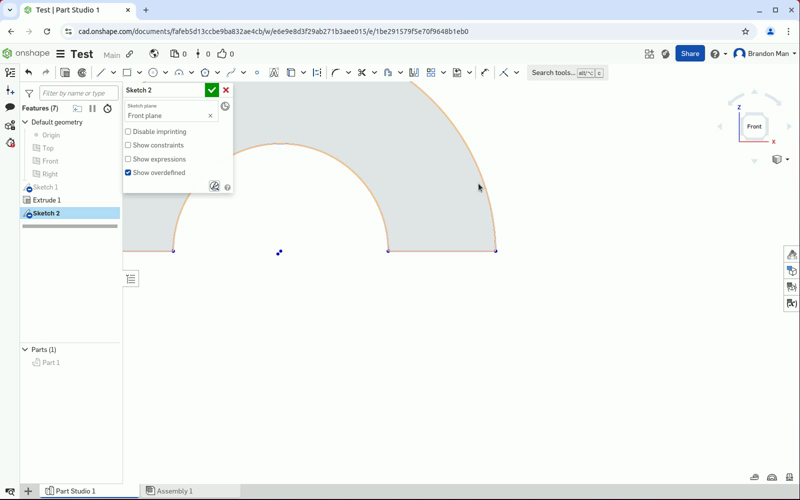
click(478, 183)
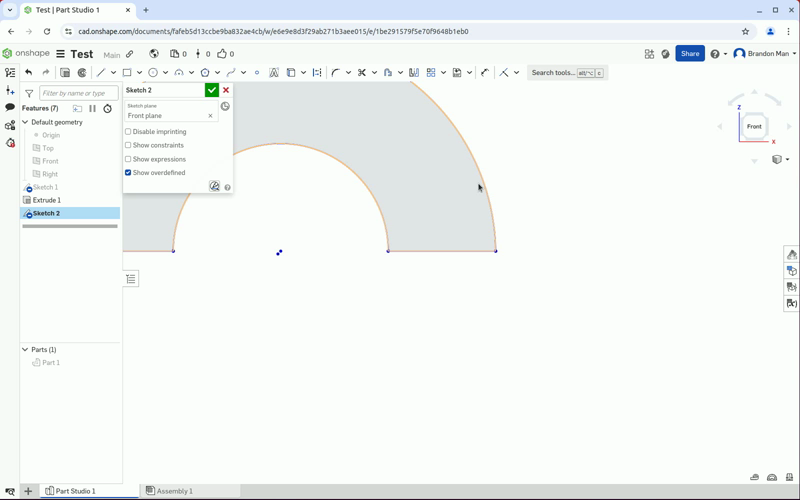
scroll(-6)
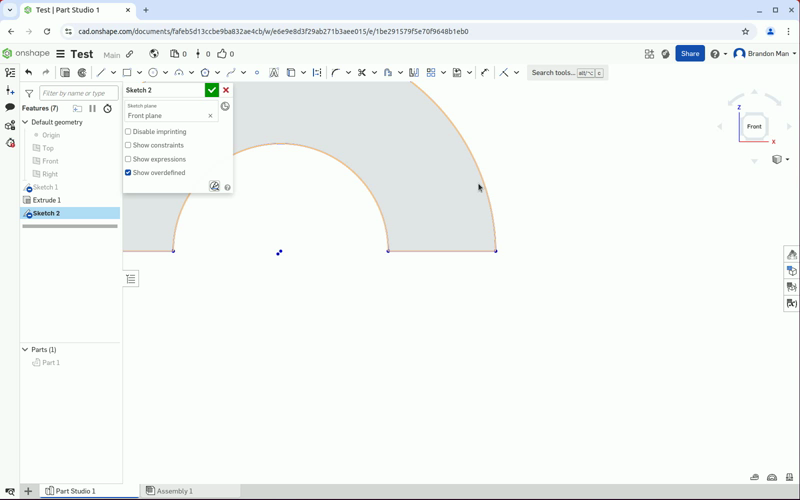
scroll(-6)
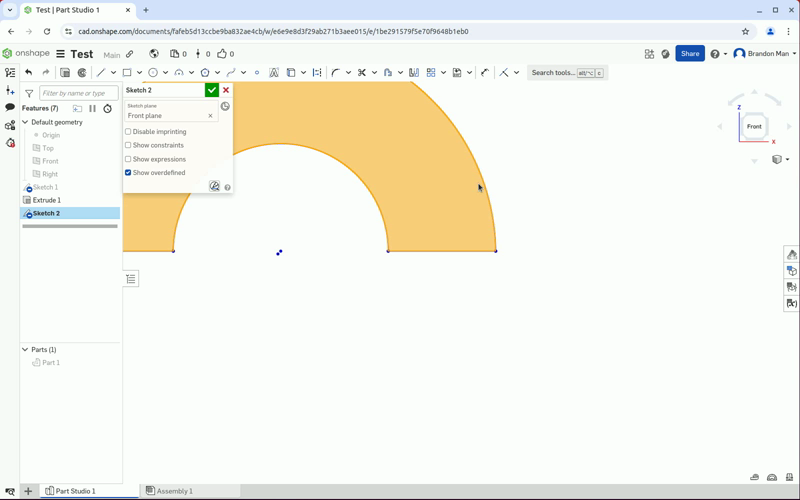
scroll(-6)
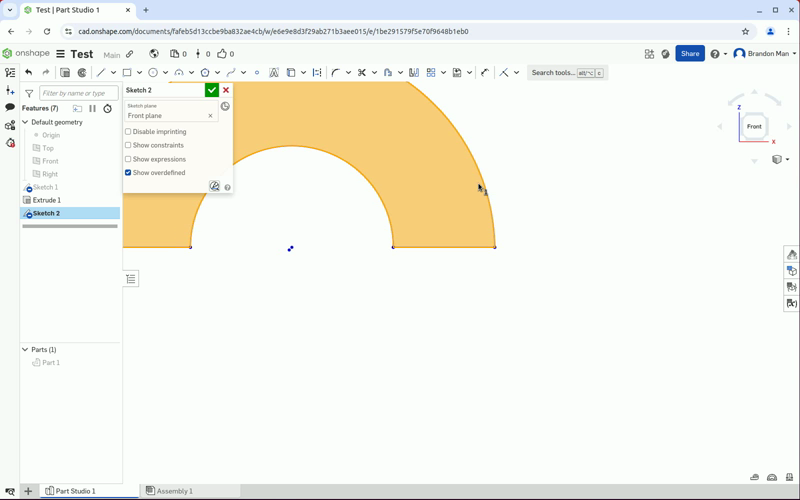
scroll(-6)
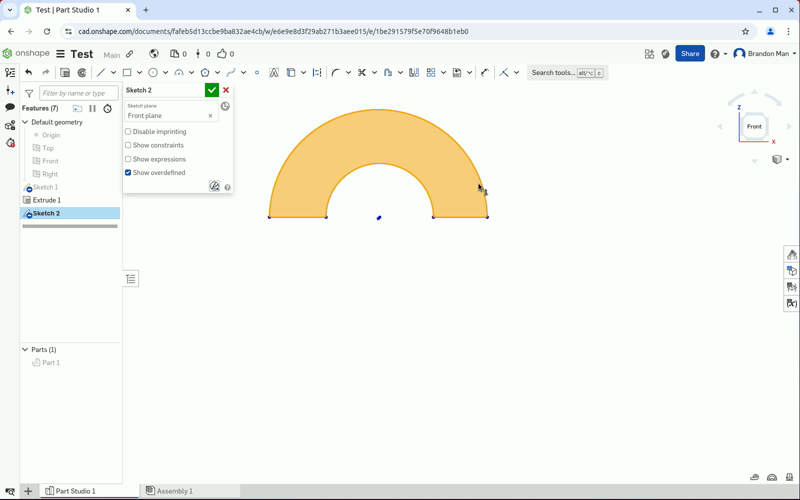
scroll(-6)
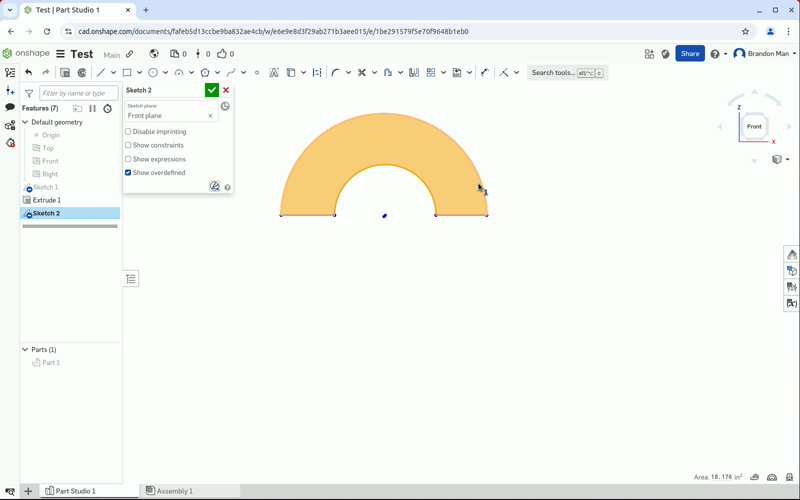
scroll(-6)
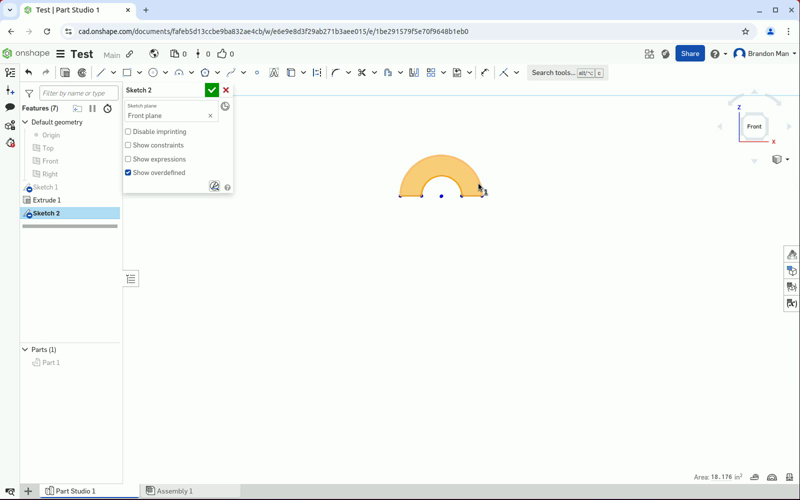
scroll(-6)
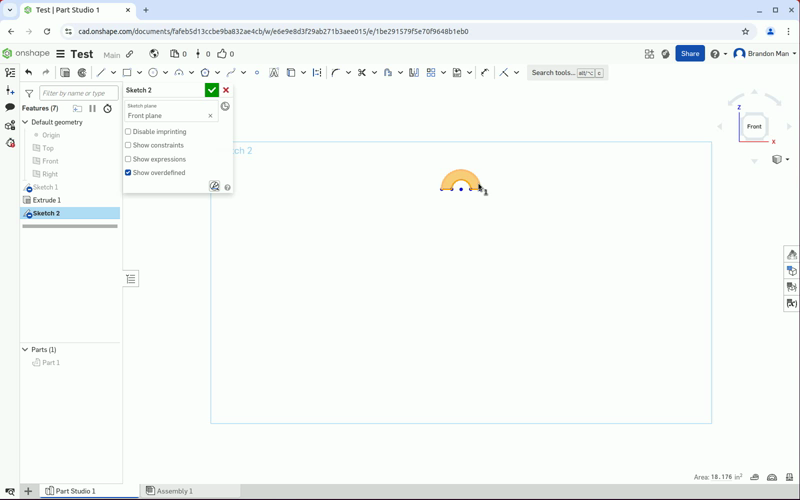
mouse_move(73, 352)
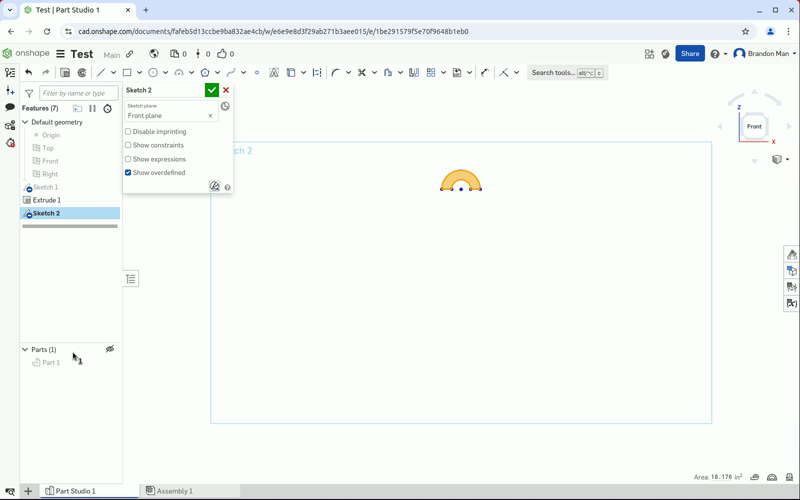
key(shift+y)
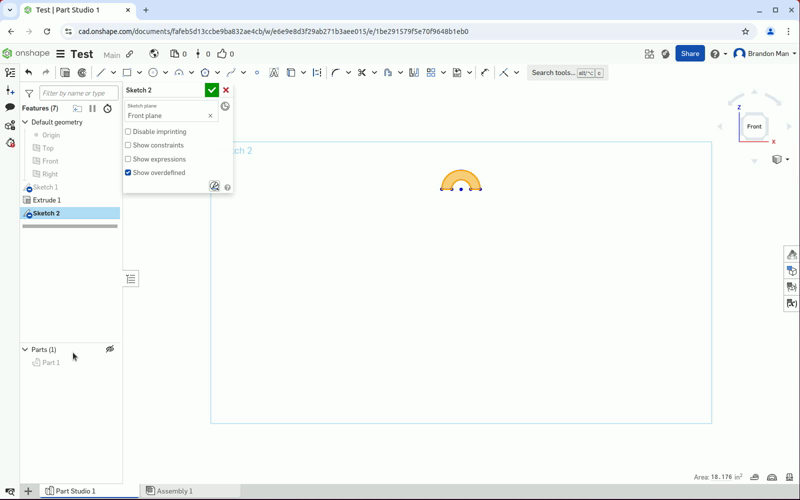
key(shift+e)
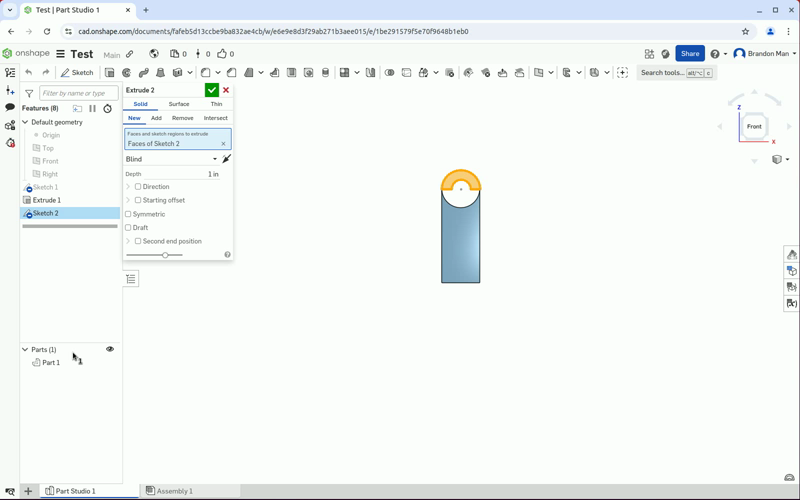
mouse_move(143, 106)
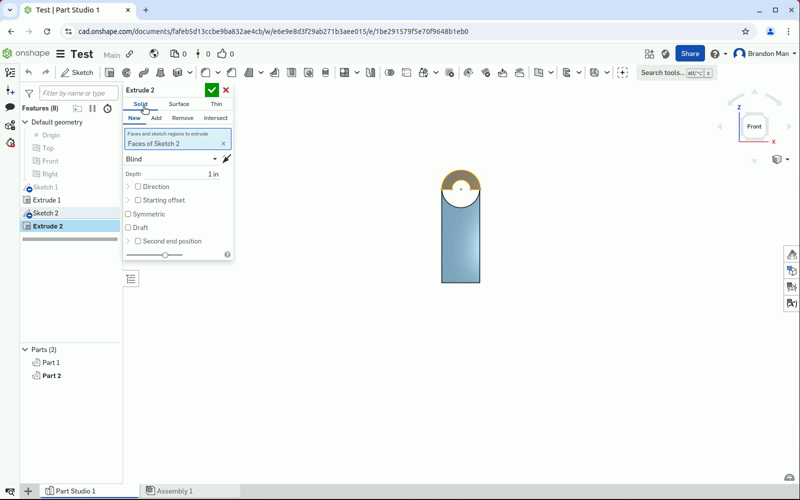
click(143, 106)
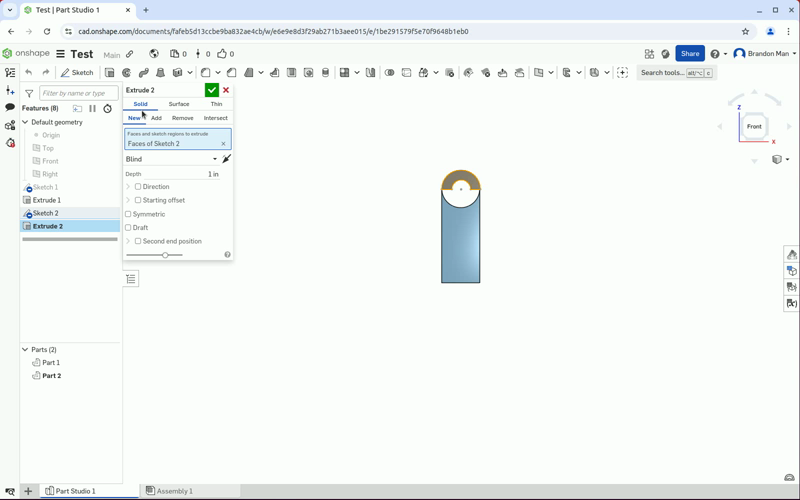
mouse_move(137, 120)
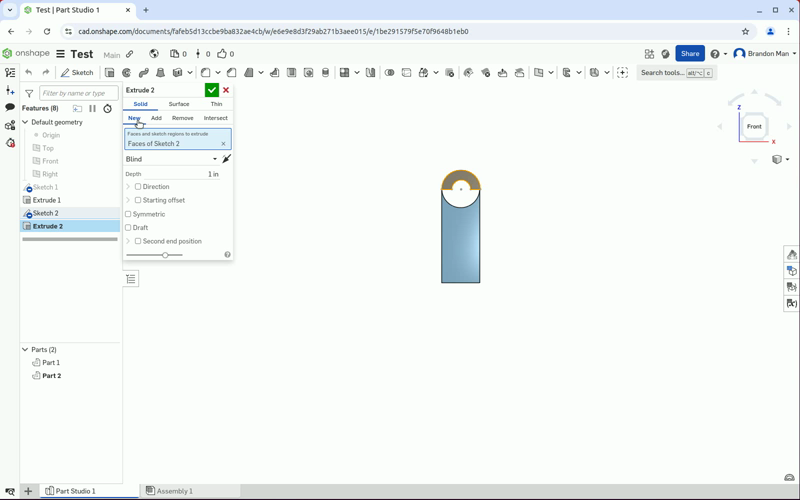
click(137, 120)
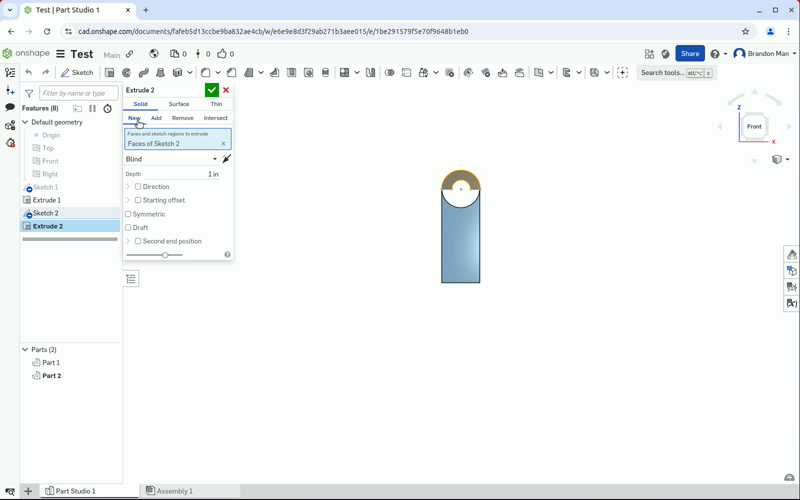
key(tab, 4)
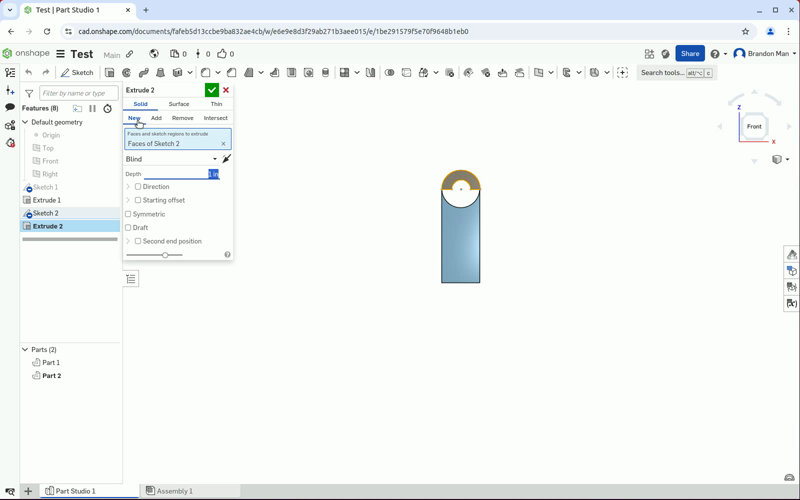
text(3.851)
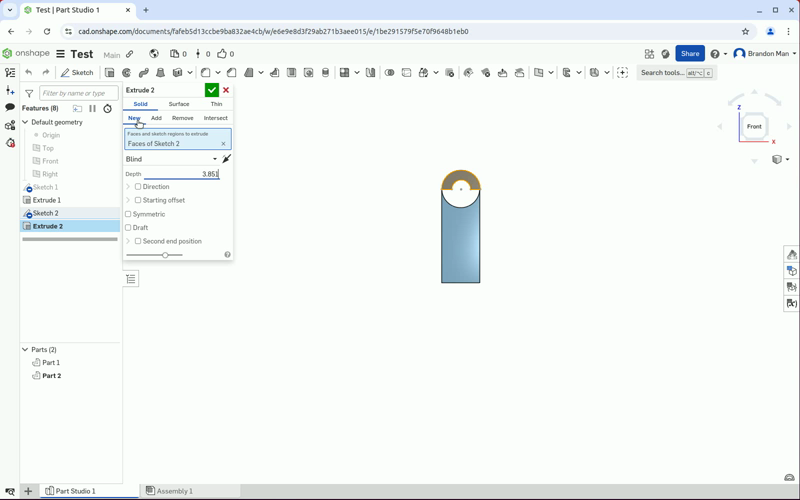
key(enter)
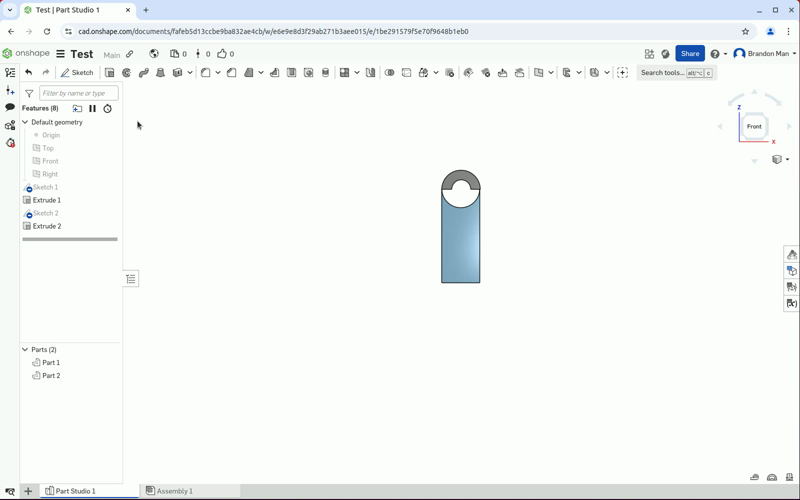
key(shift+h)
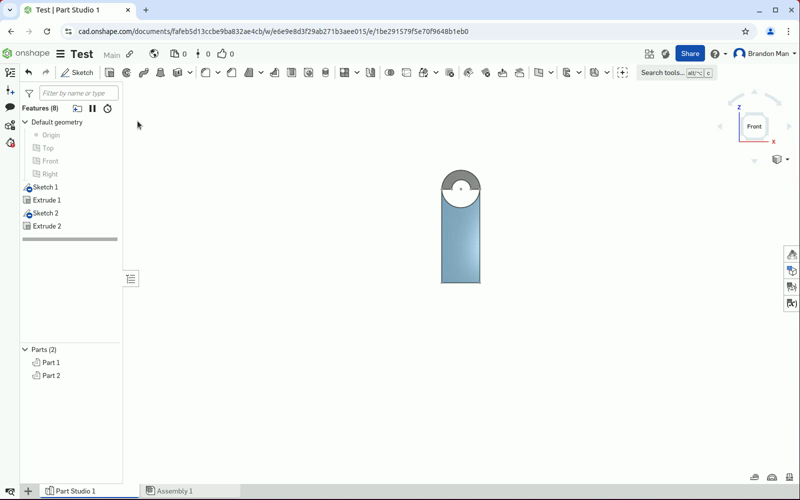
key(shift+h)
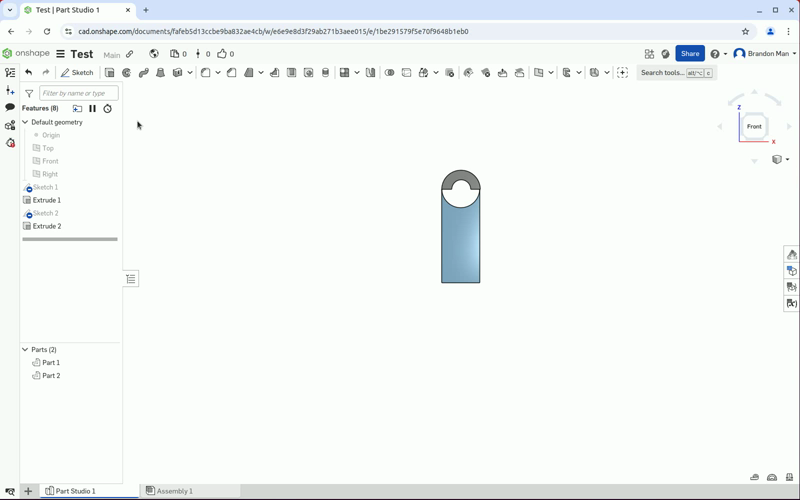
mouse_move(73, 189)
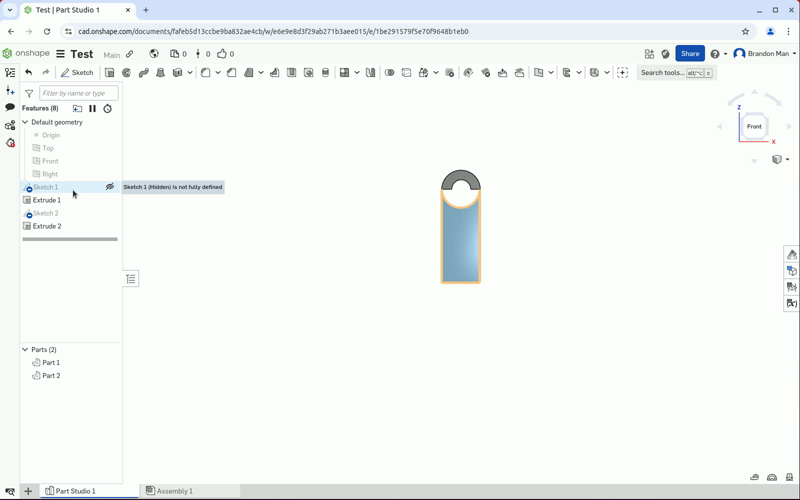
click(73, 189)
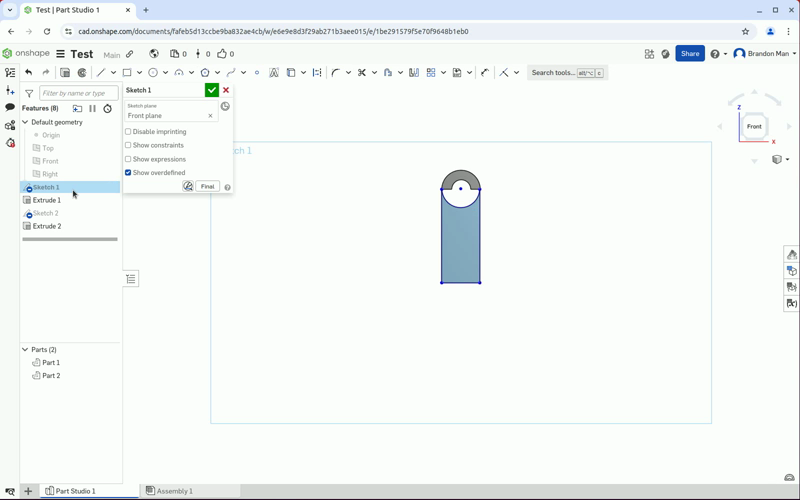
mouse_move(229, 92)
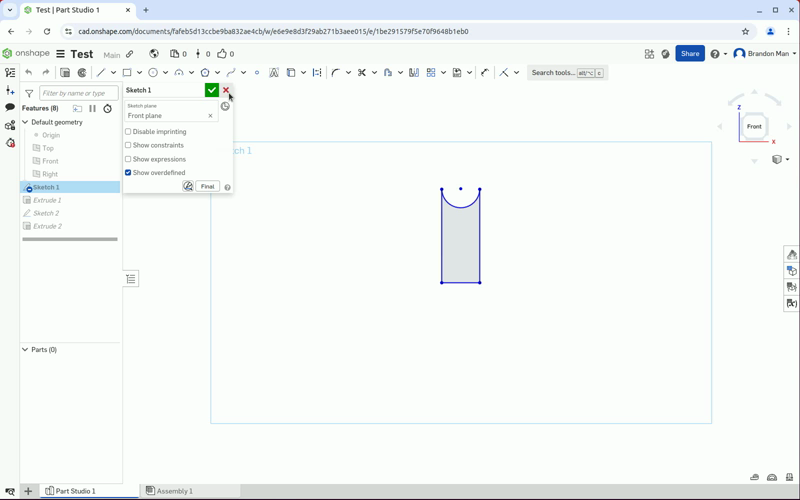
click(229, 92)
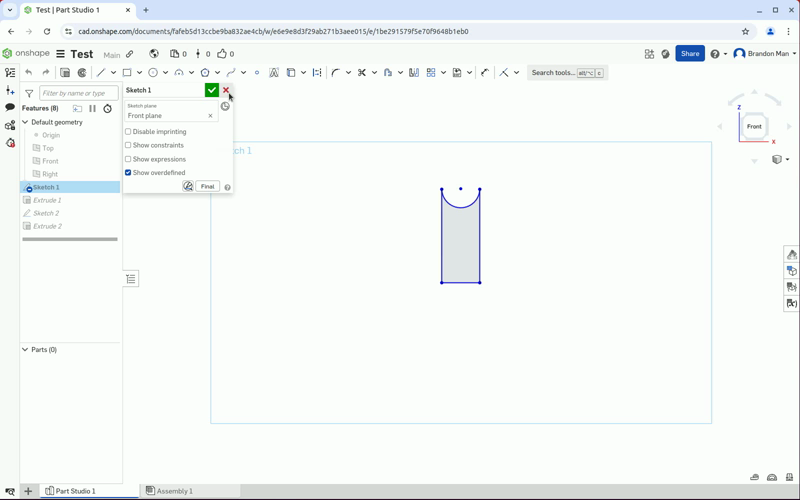
key(shift+s)
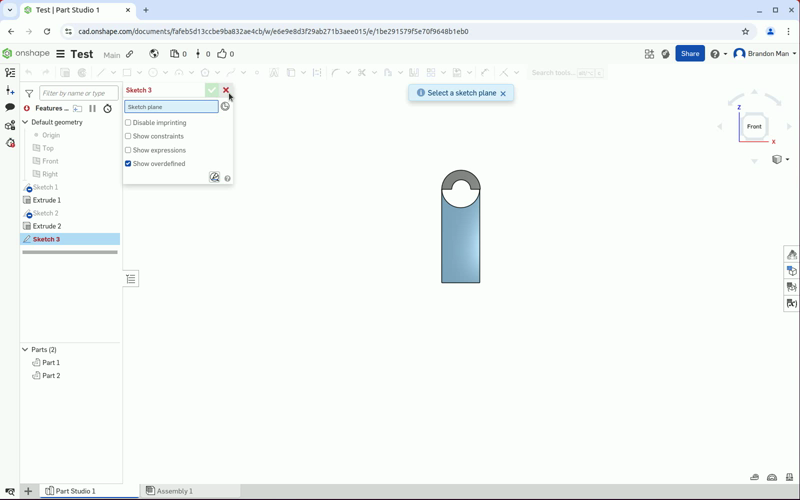
mouse_move(73, 163)
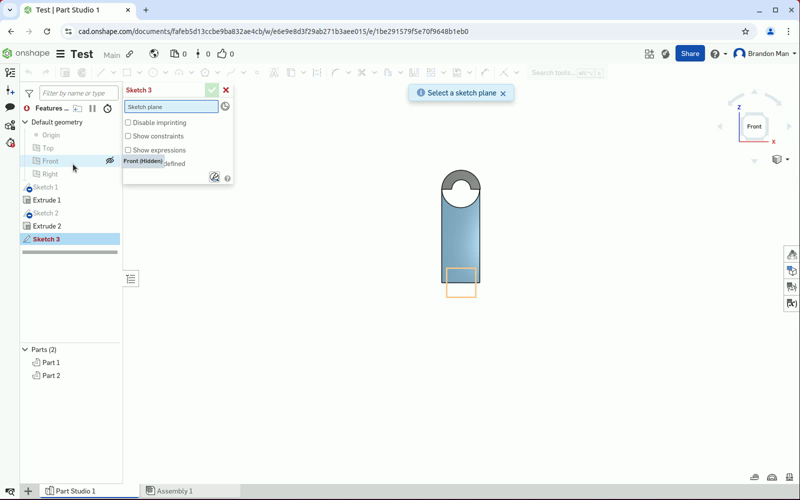
click(73, 163)
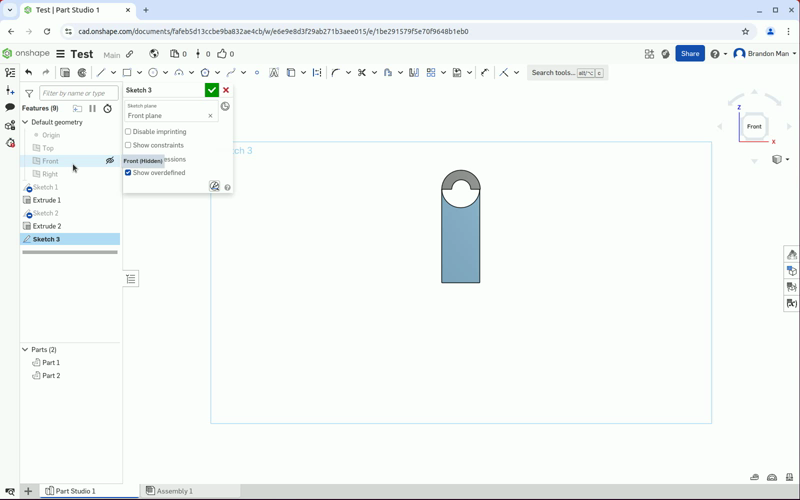
mouse_move(73, 352)
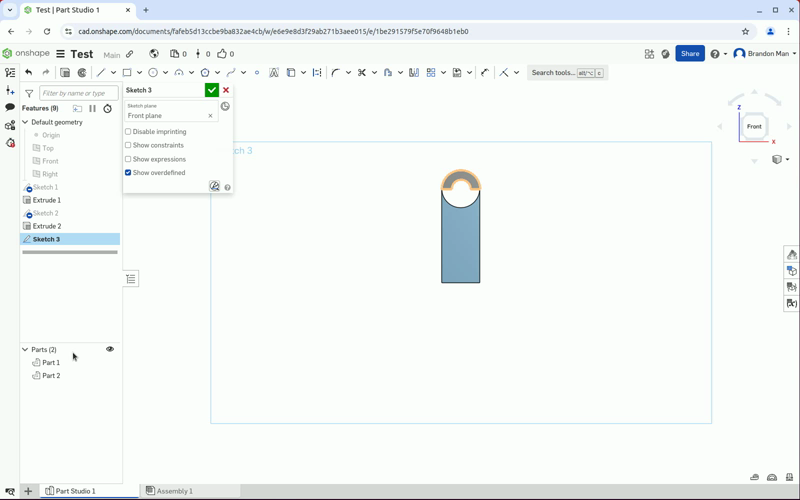
key(y)
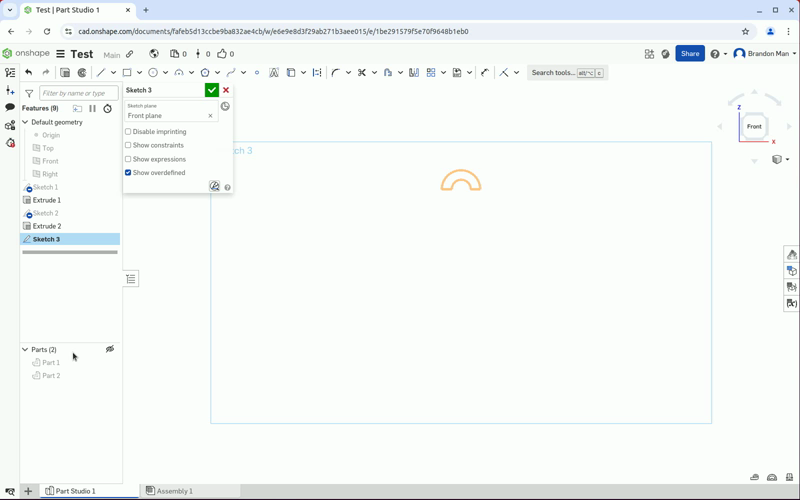
key(a)
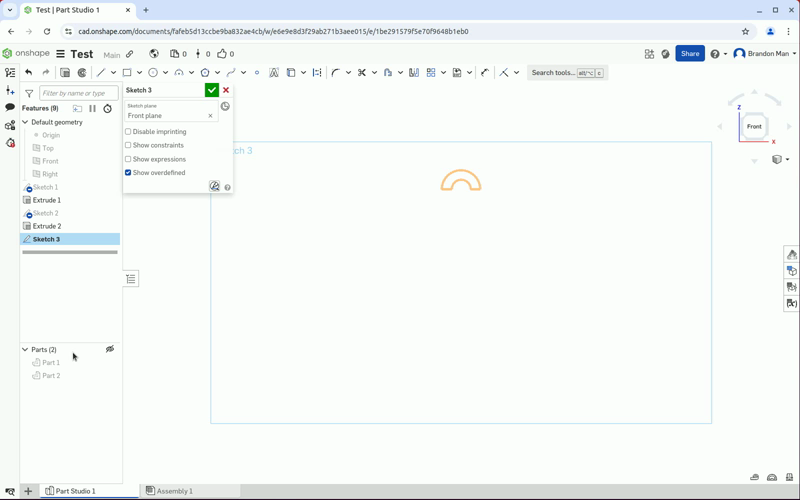
key_down(shift)
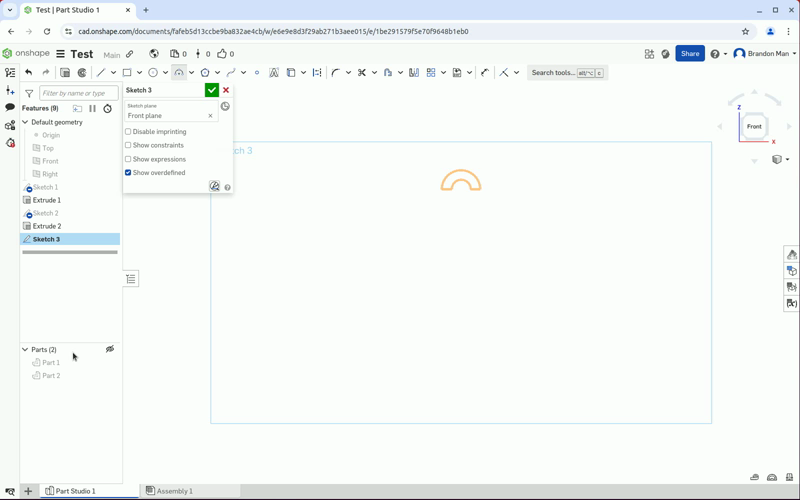
mouse_move(441, 189)
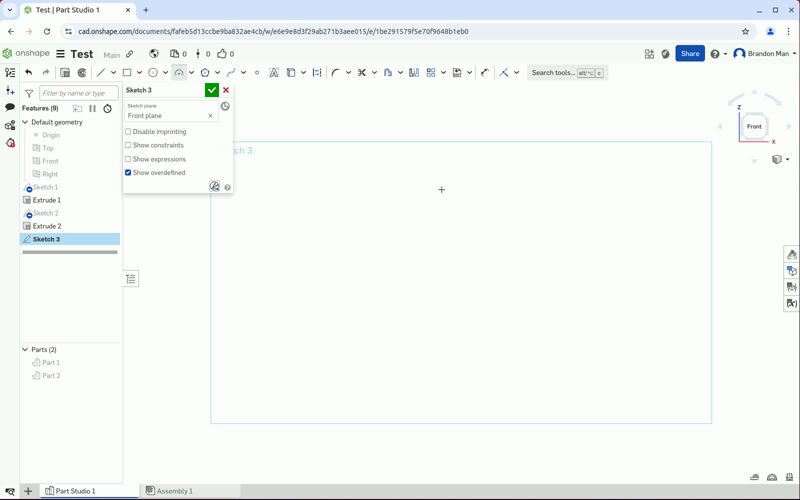
click(441, 189)
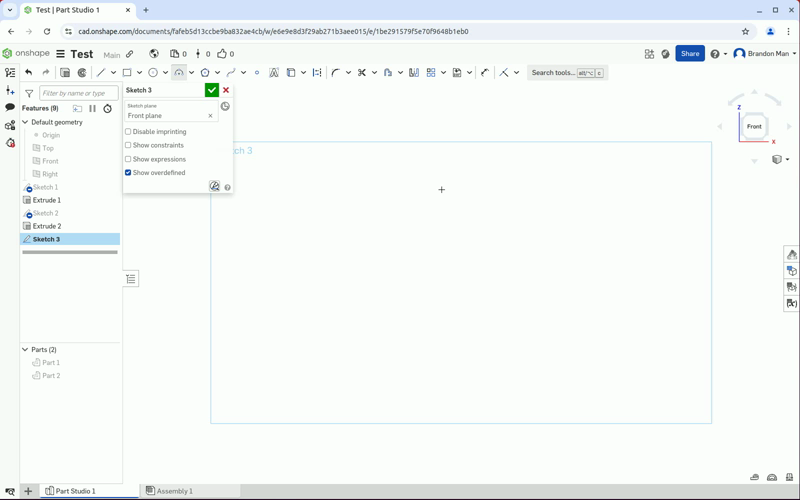
key_up(shift)
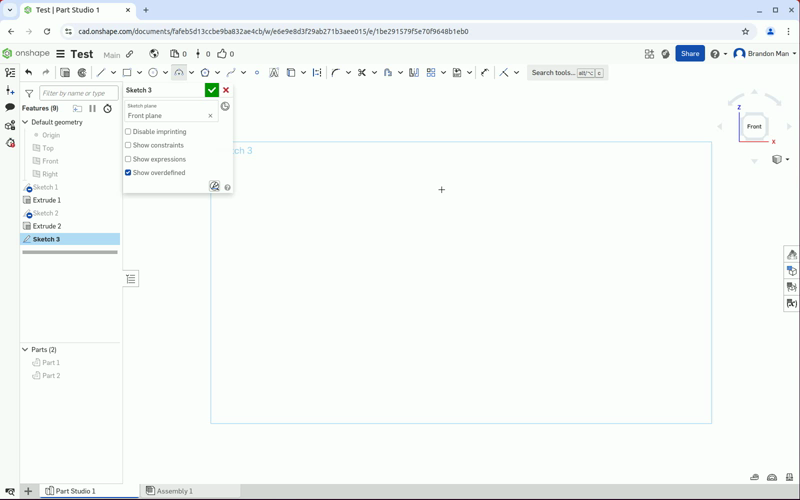
key_down(shift)
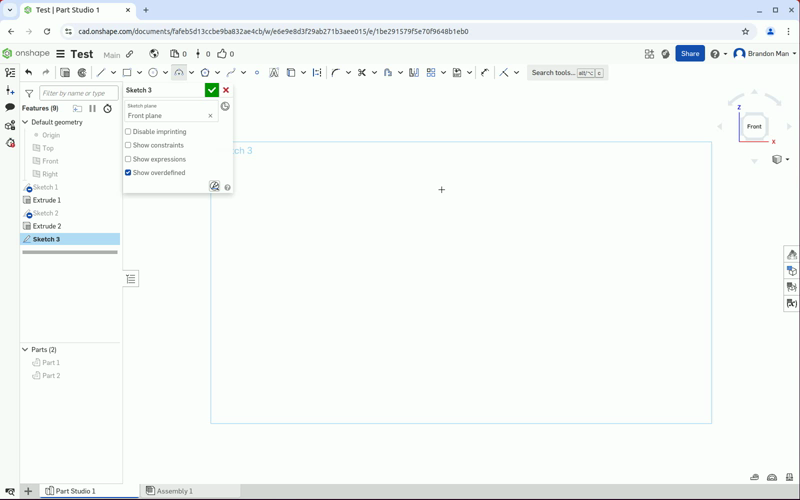
mouse_move(480, 189)
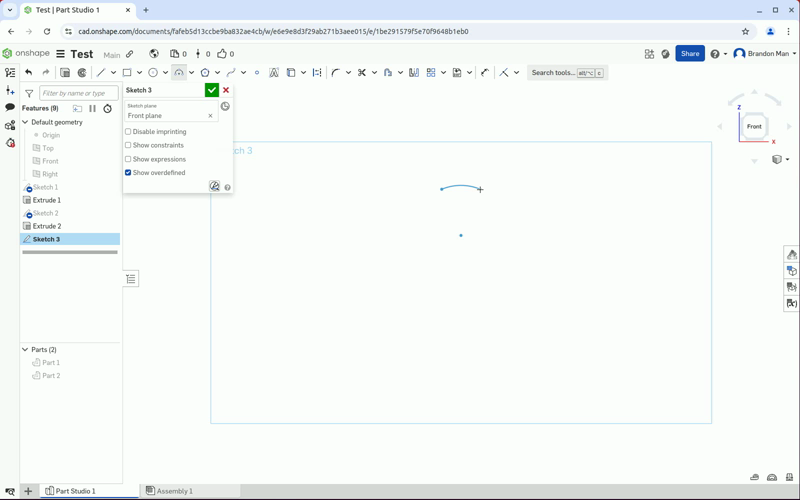
click(480, 189)
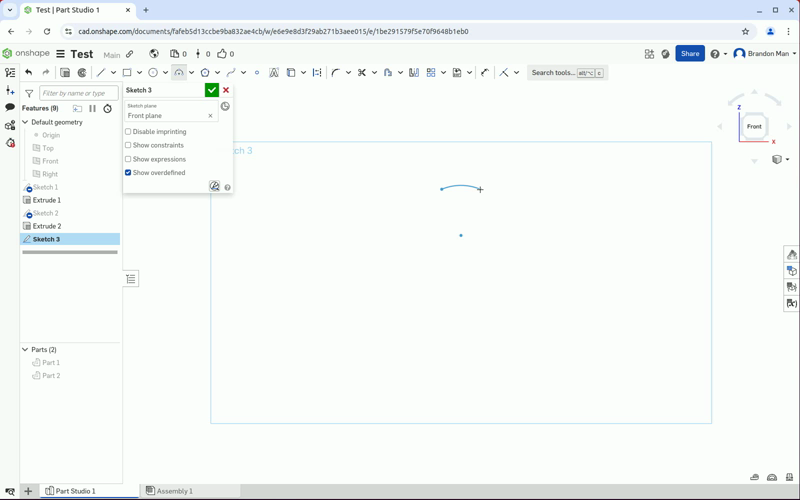
mouse_move(461, 208)
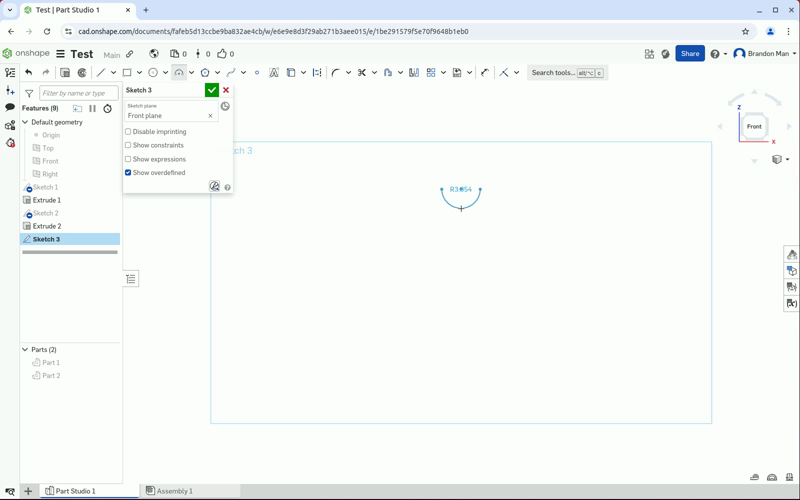
click(461, 208)
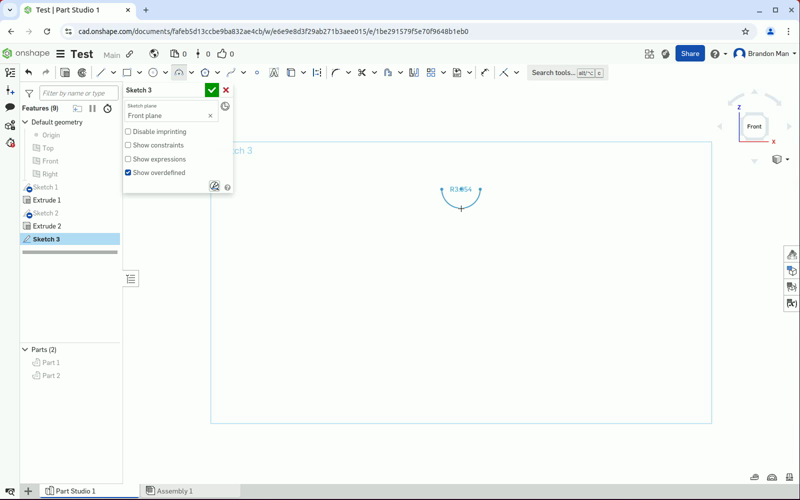
key_up(shift)
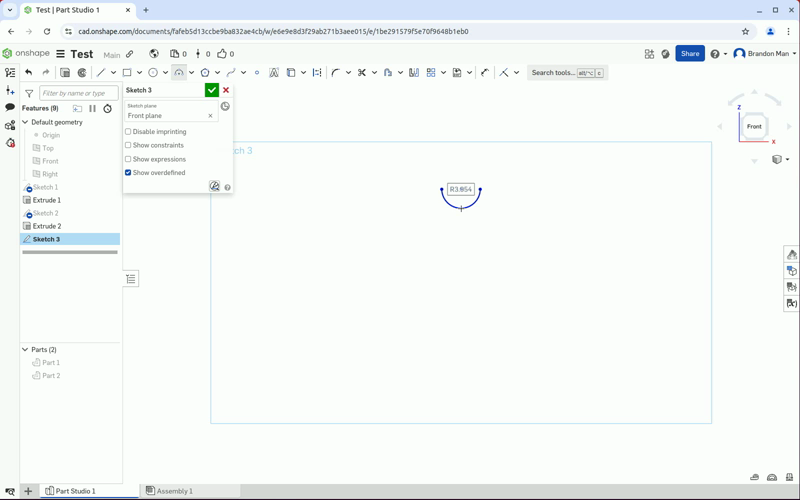
key(esc)
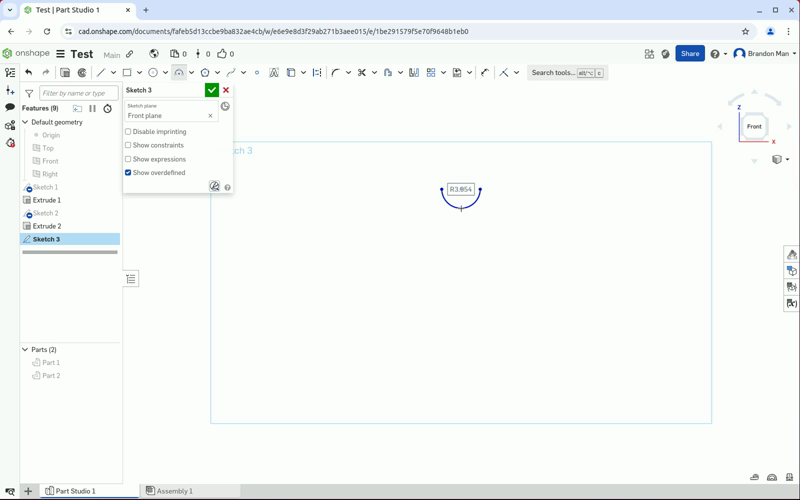
key(l)
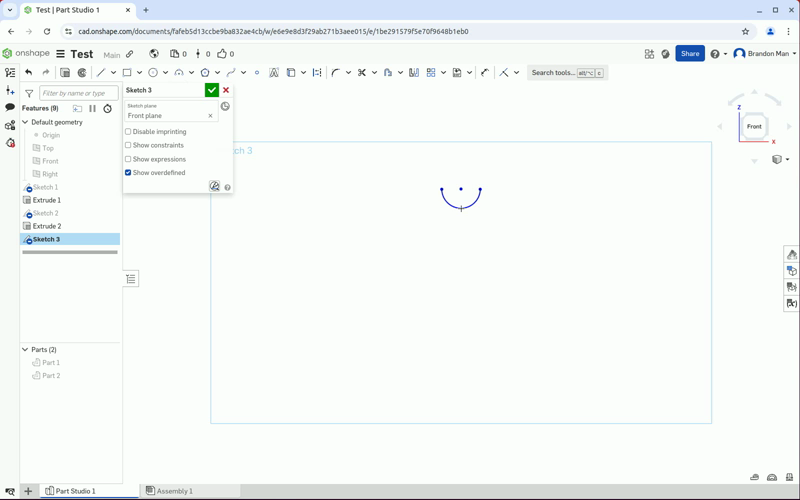
mouse_move(480, 189)
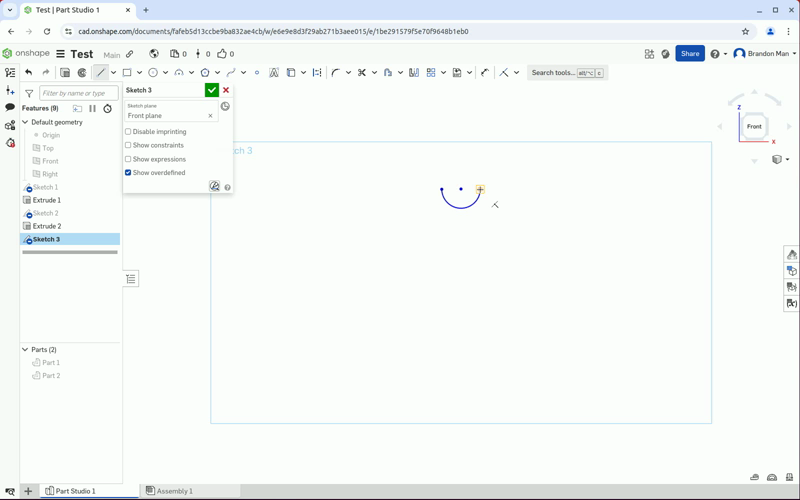
click(480, 189)
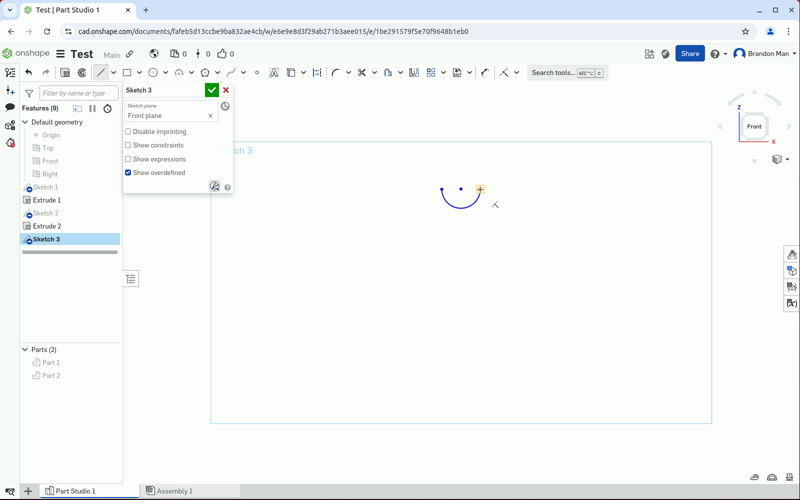
key_down(shift)
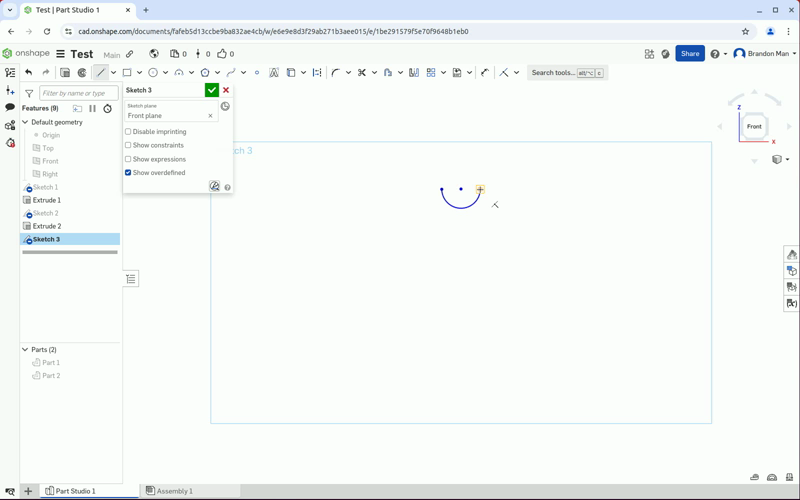
mouse_move(510, 189)
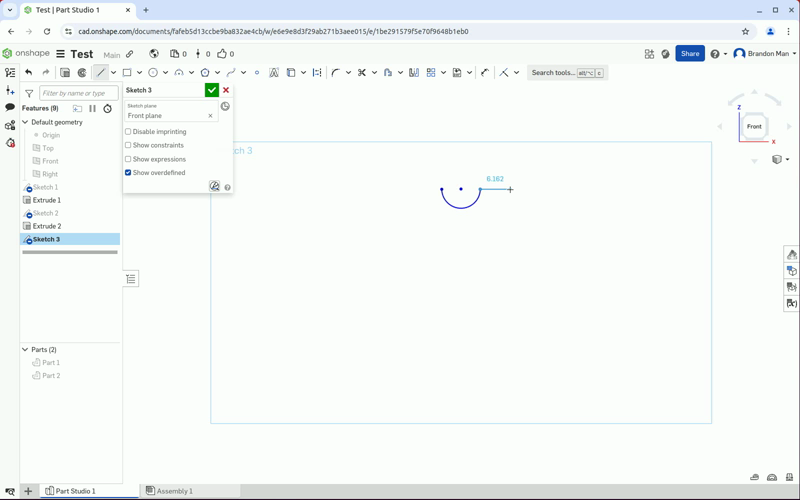
mouse_move(470, 189)
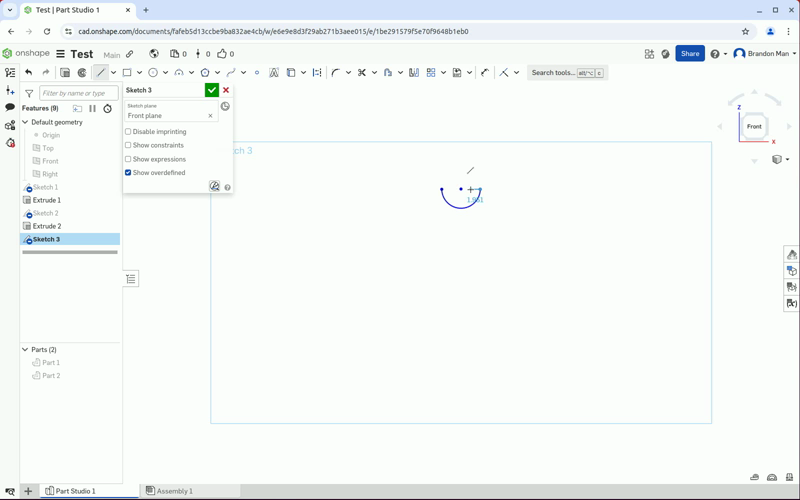
click(470, 189)
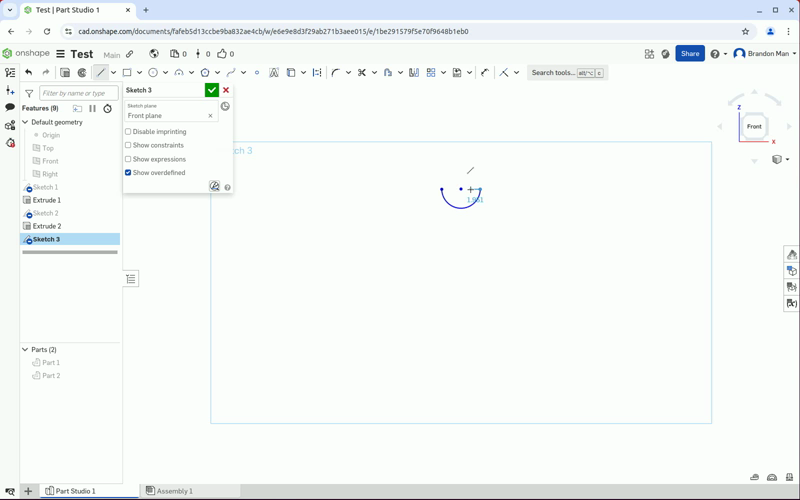
key_up(shift)
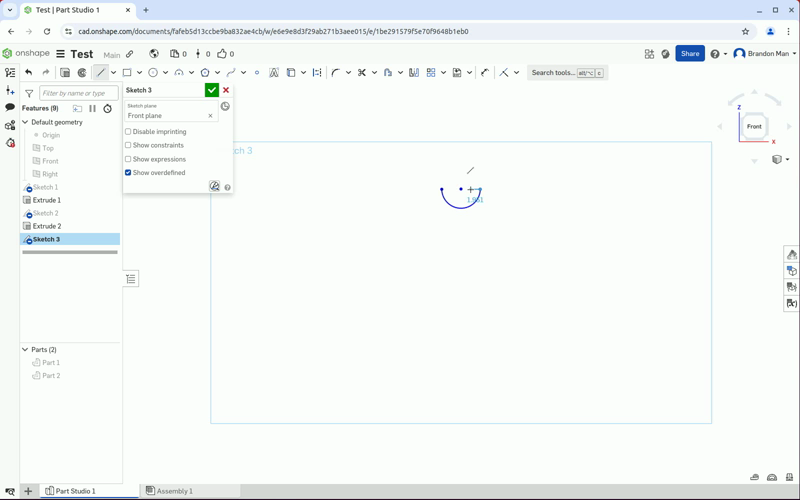
key(esc)
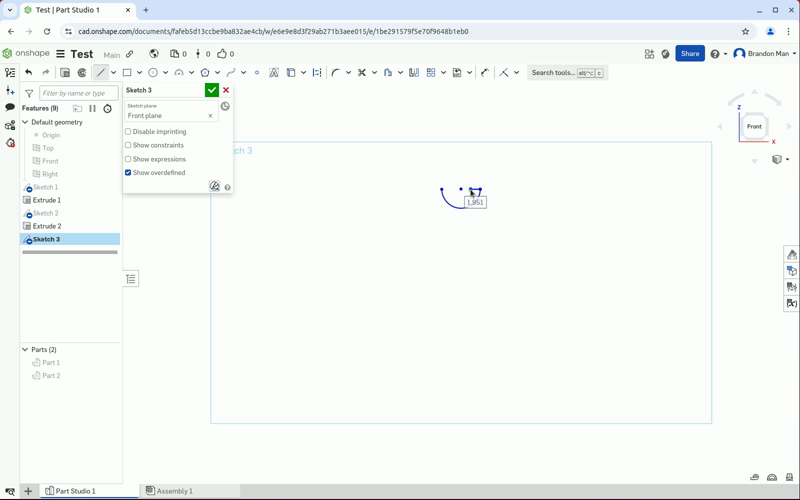
key(a)
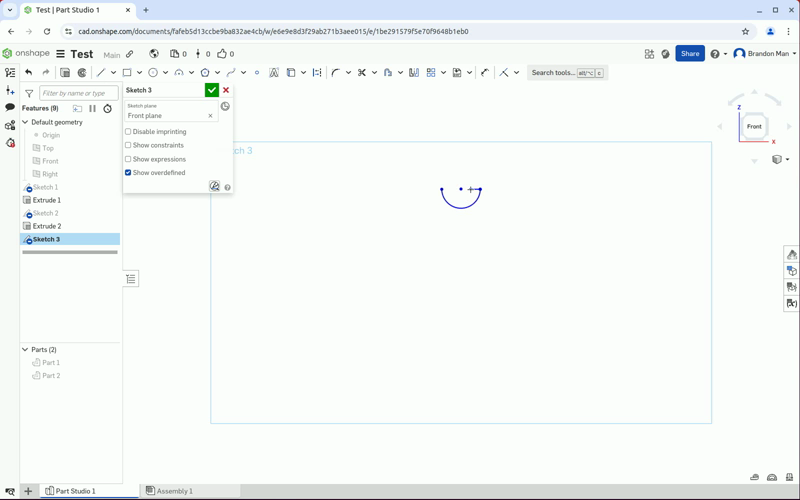
mouse_move(470, 189)
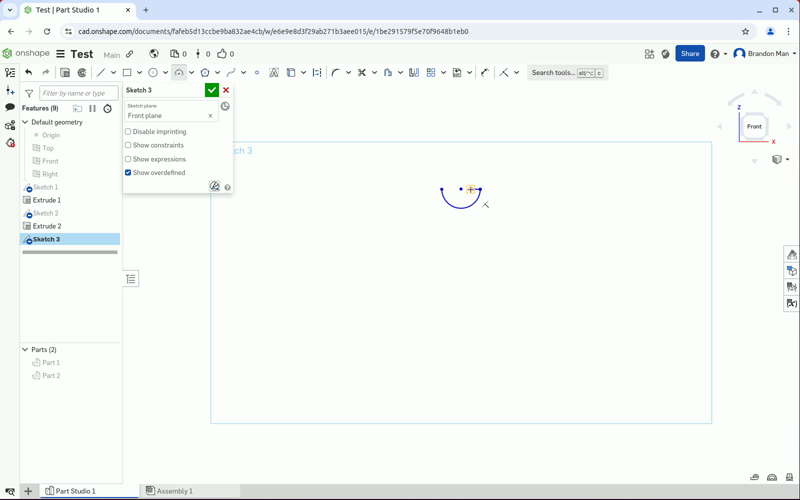
click(470, 189)
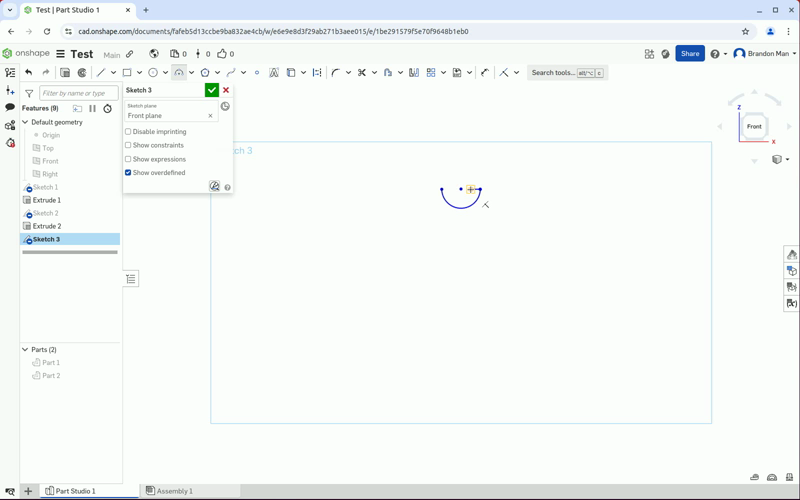
key_down(shift)
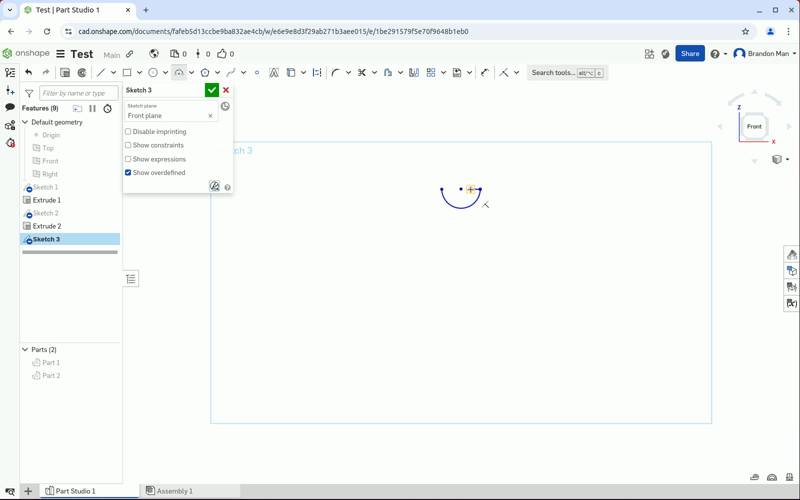
mouse_move(451, 189)
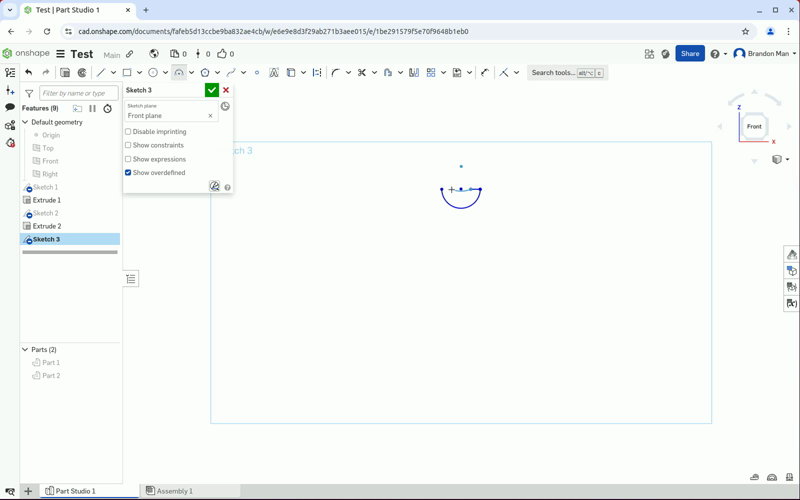
click(451, 189)
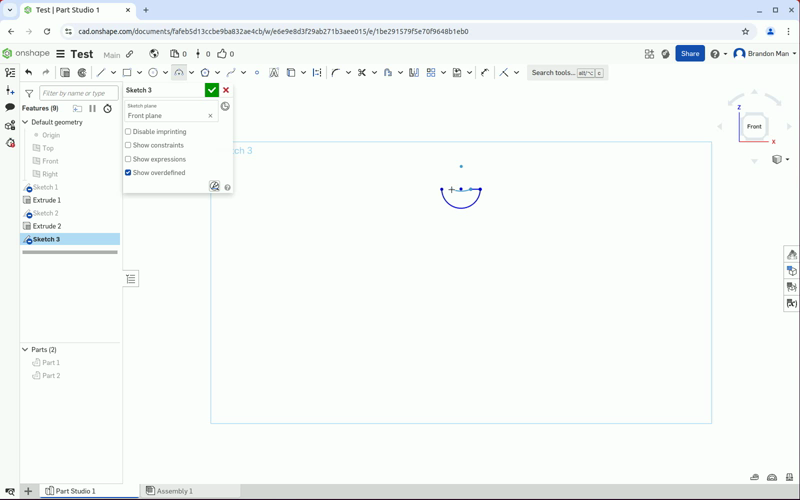
mouse_move(461, 198)
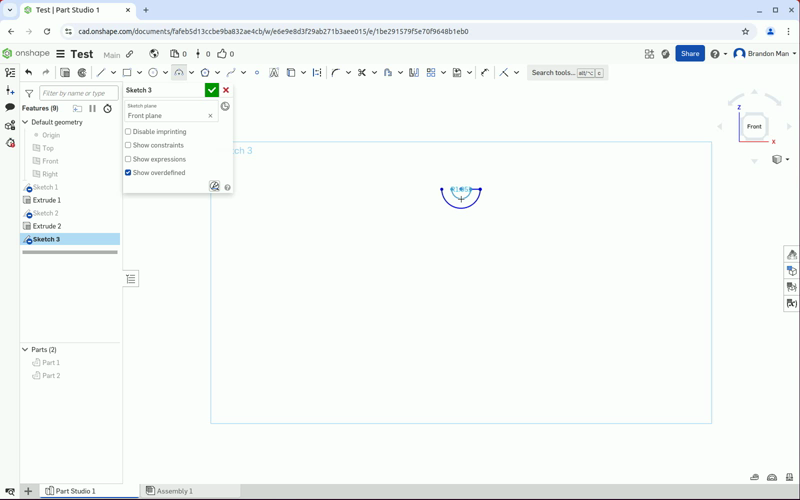
click(461, 198)
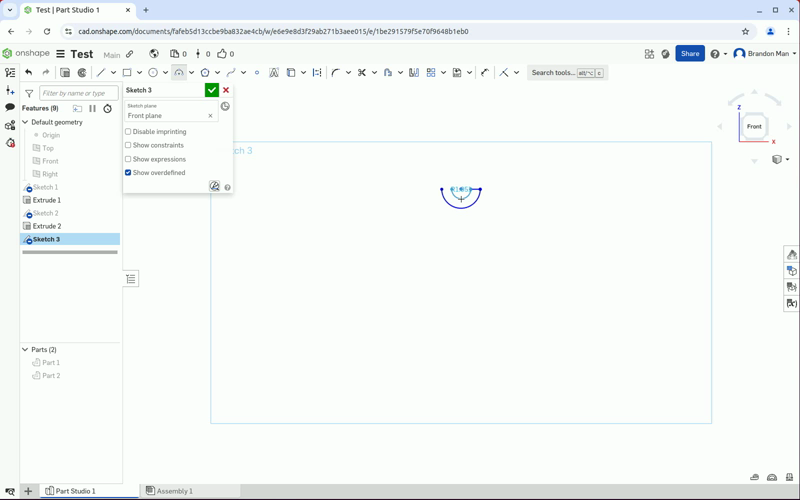
key_up(shift)
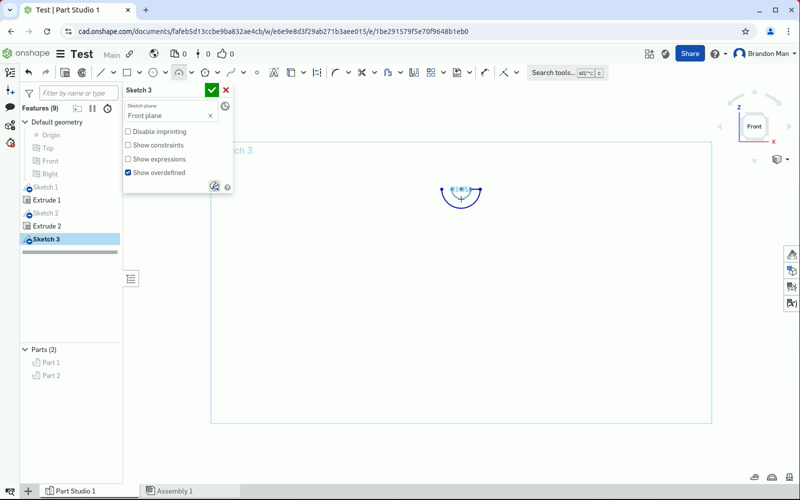
key(esc)
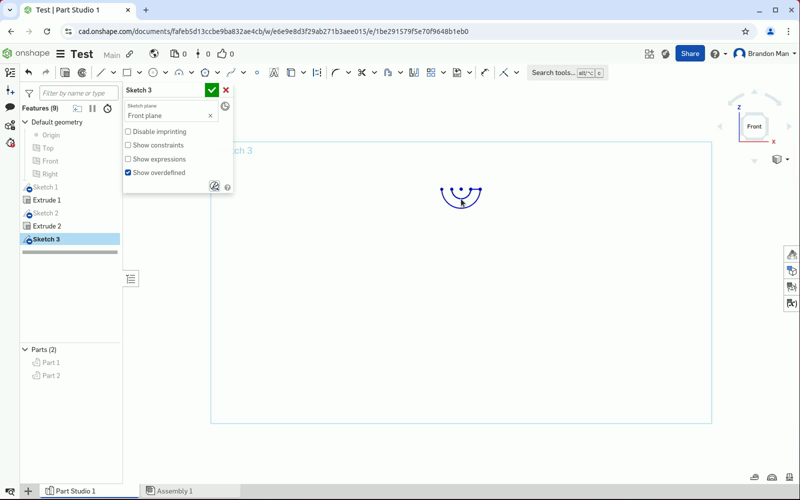
key(l)
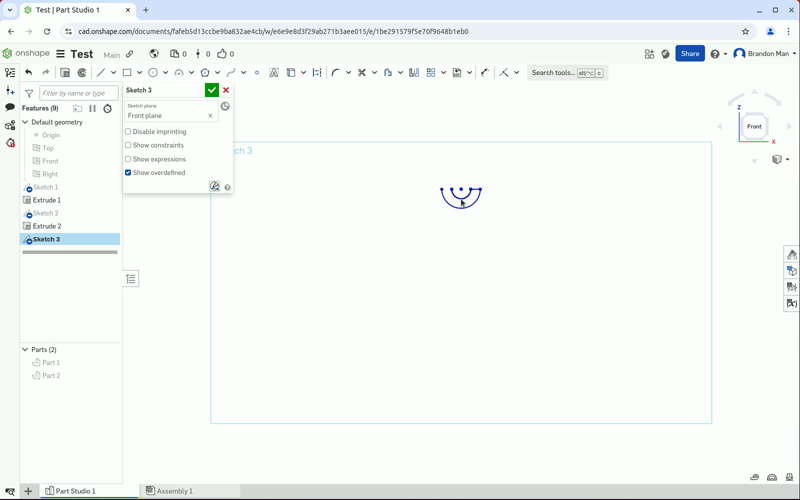
mouse_move(451, 189)
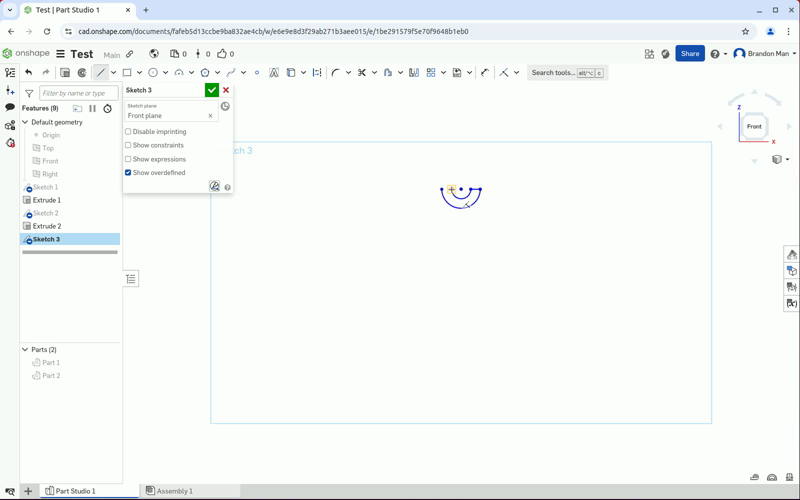
click(451, 189)
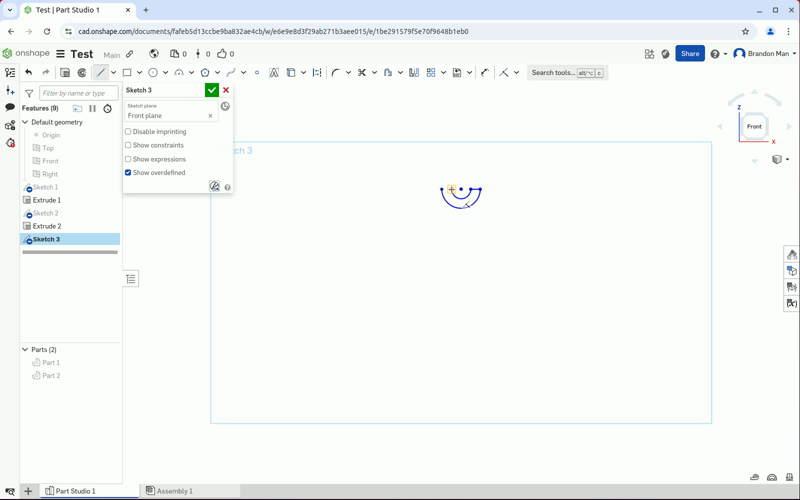
mouse_move(481, 189)
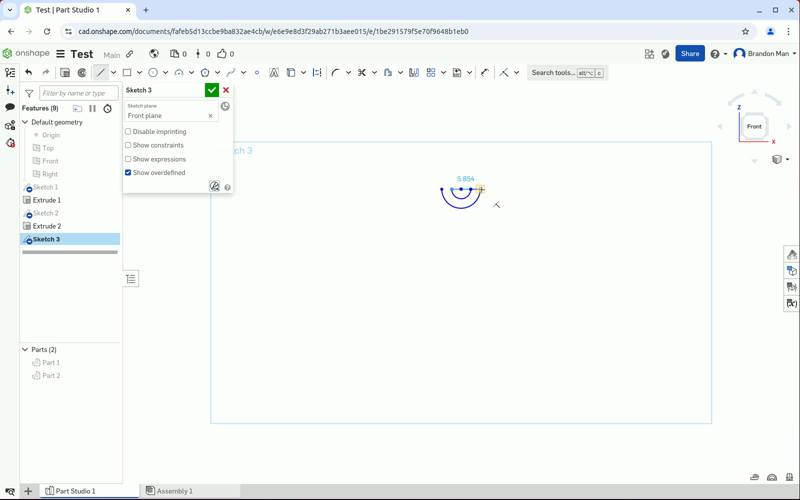
key_down(shift)
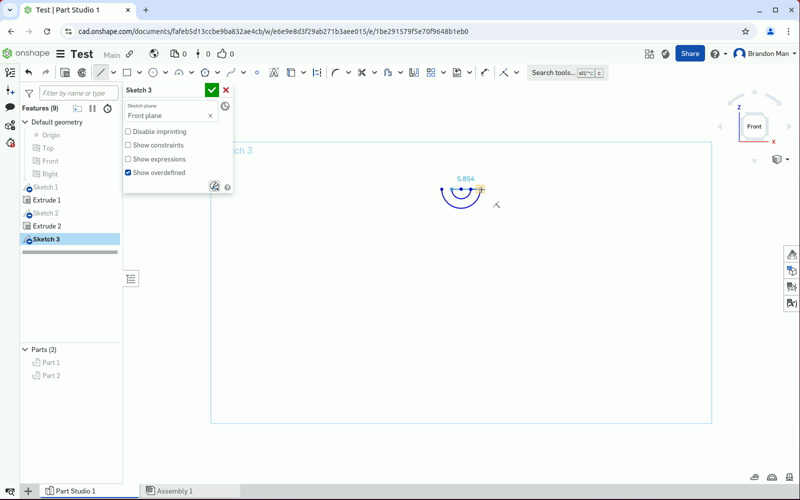
mouse_move(441, 189)
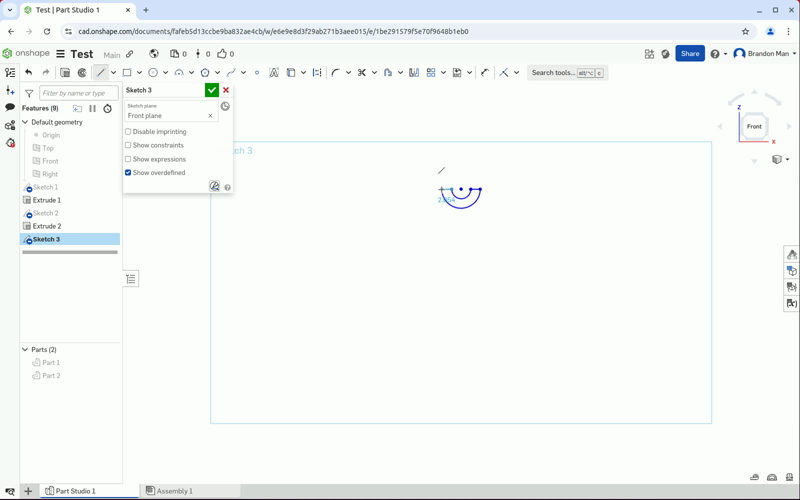
key_up(shift)
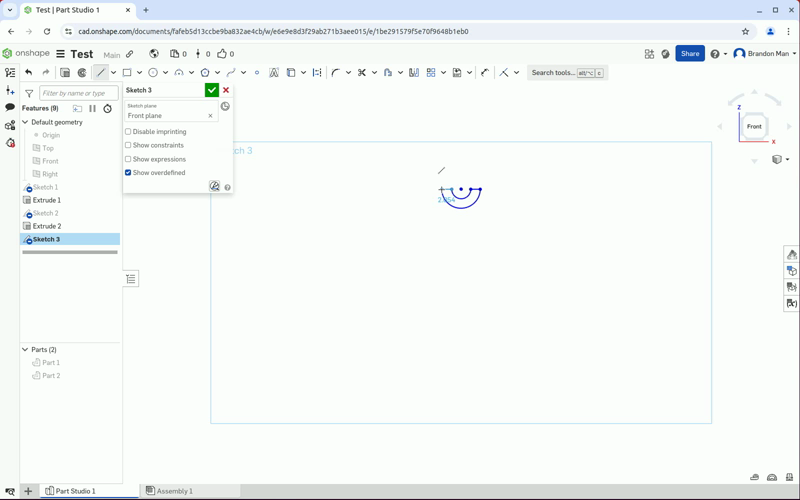
click(441, 189)
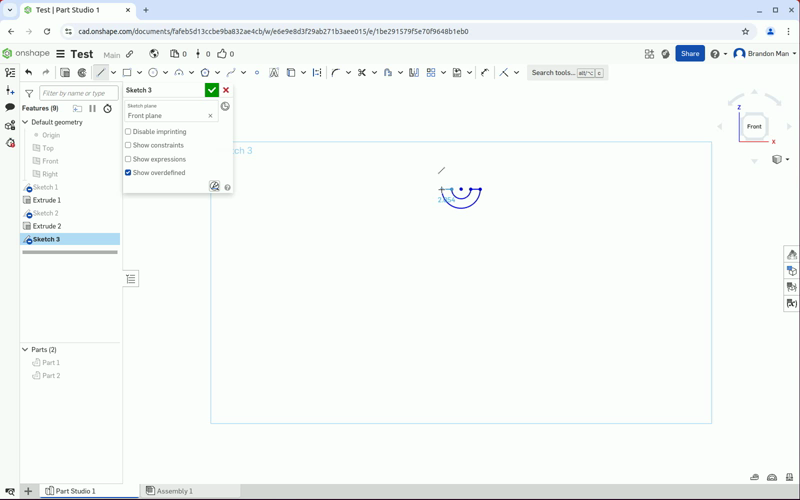
key(esc)
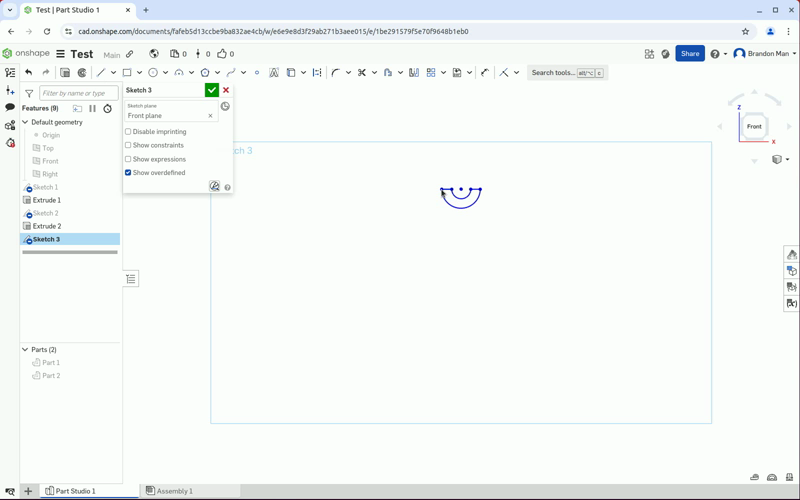
mouse_move(458, 200)
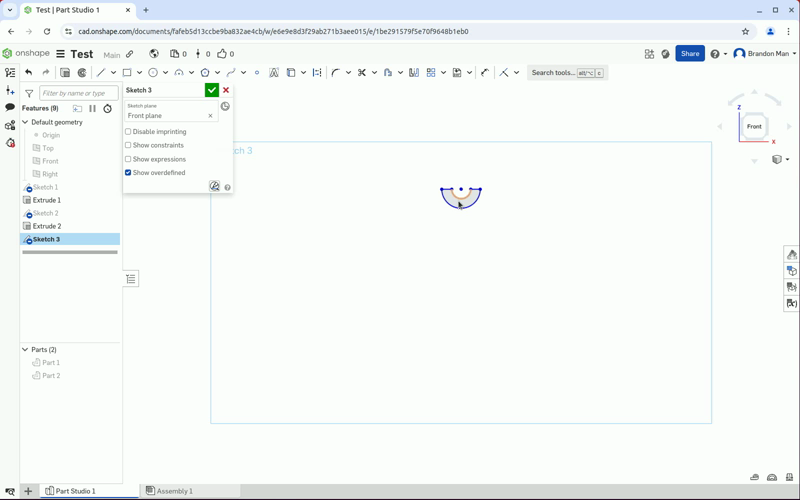
scroll(6)
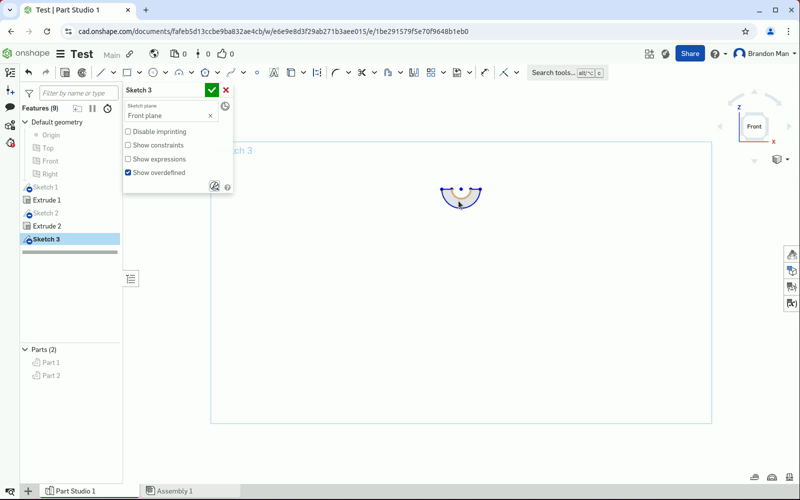
scroll(6)
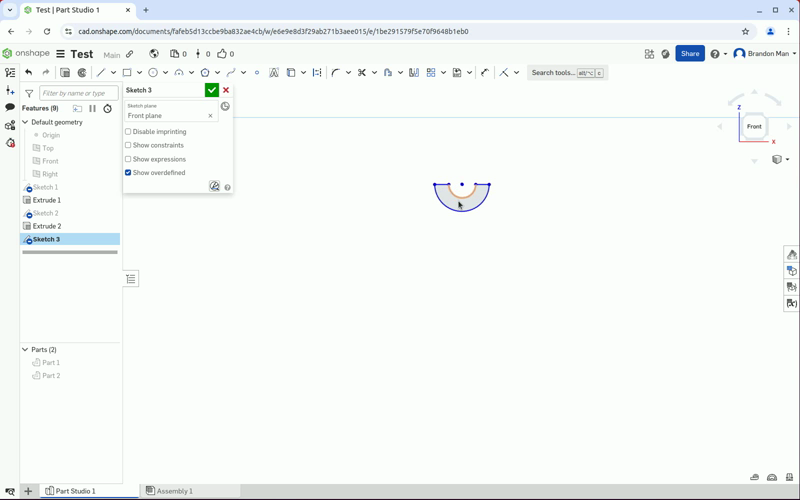
scroll(6)
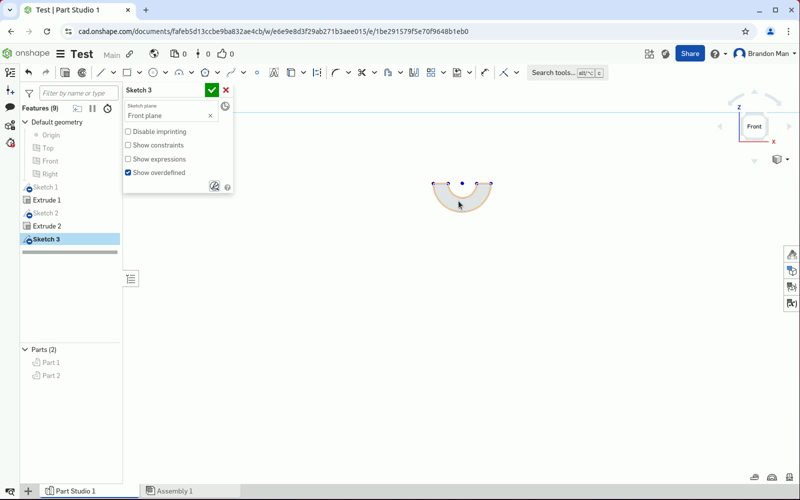
scroll(6)
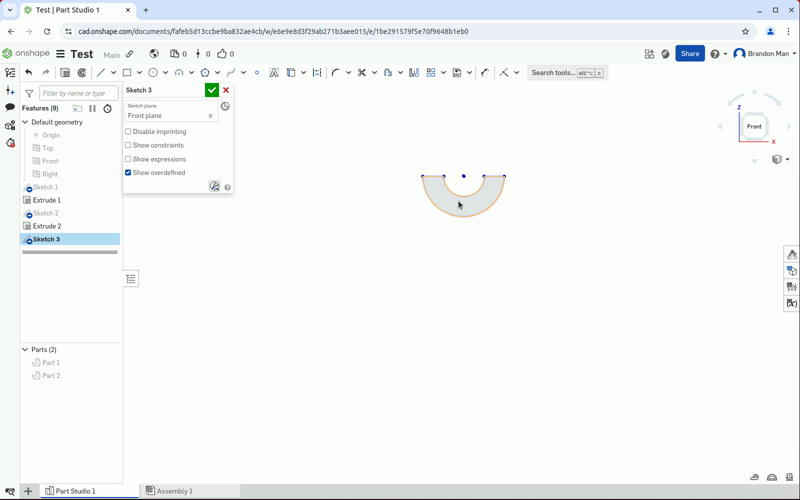
scroll(6)
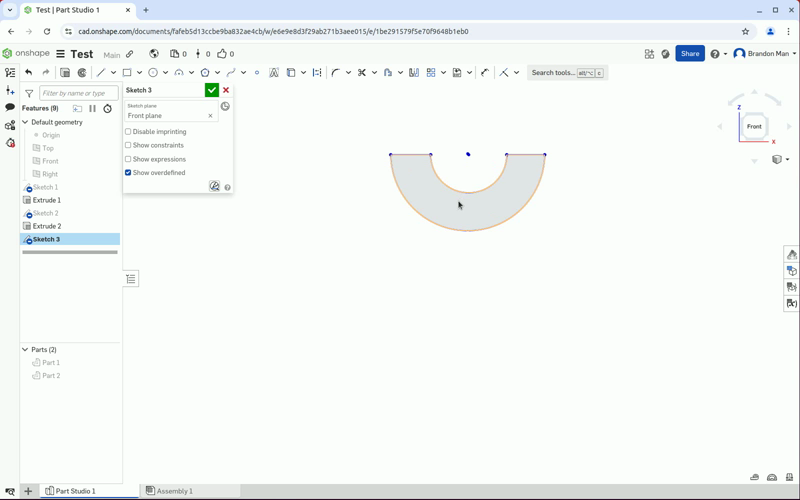
scroll(6)
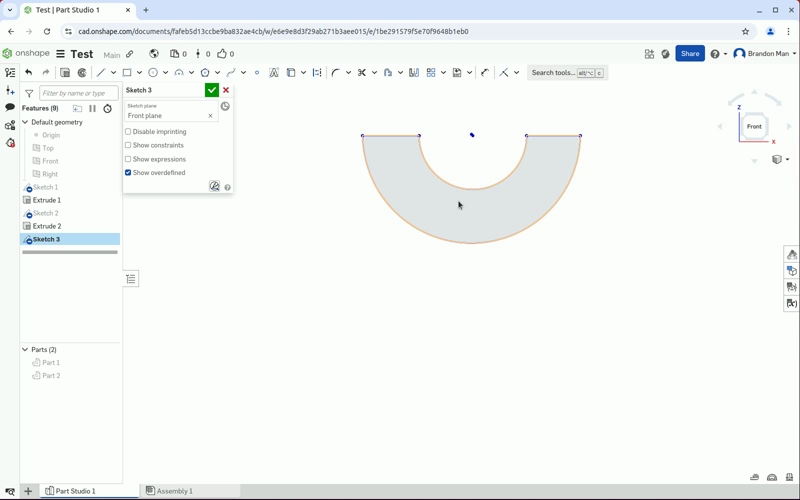
scroll(6)
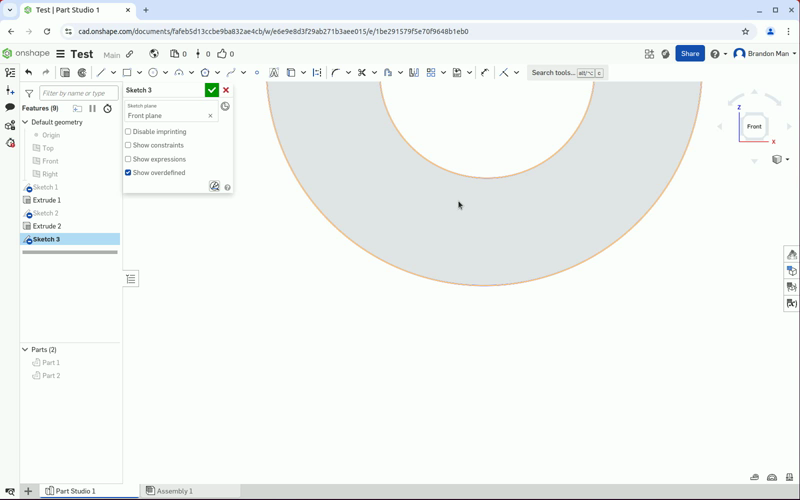
click(458, 200)
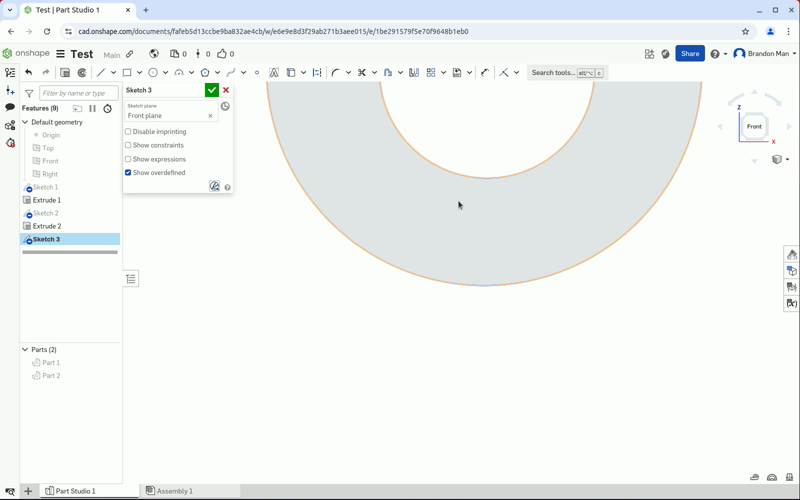
scroll(-6)
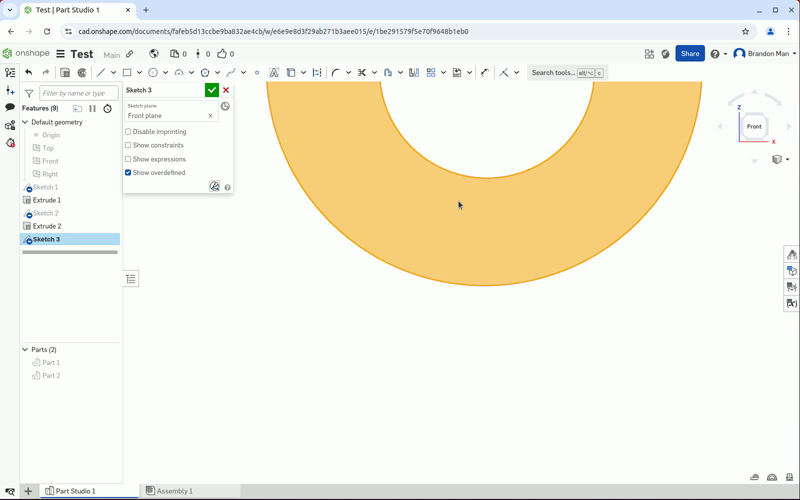
scroll(-6)
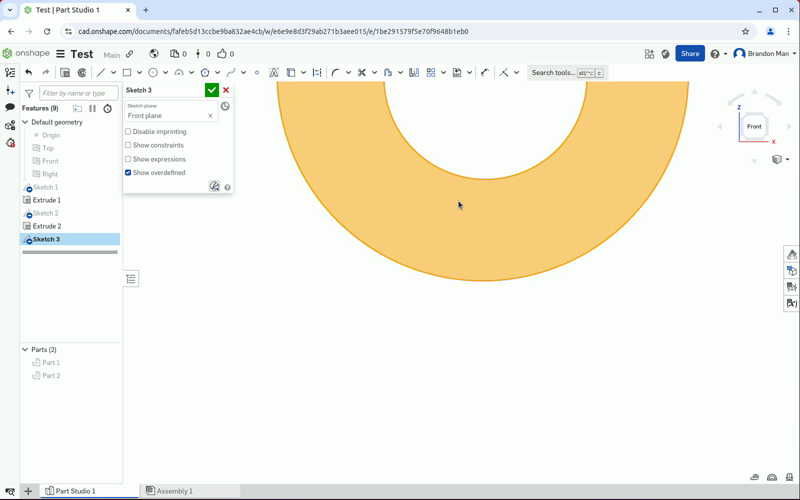
scroll(-6)
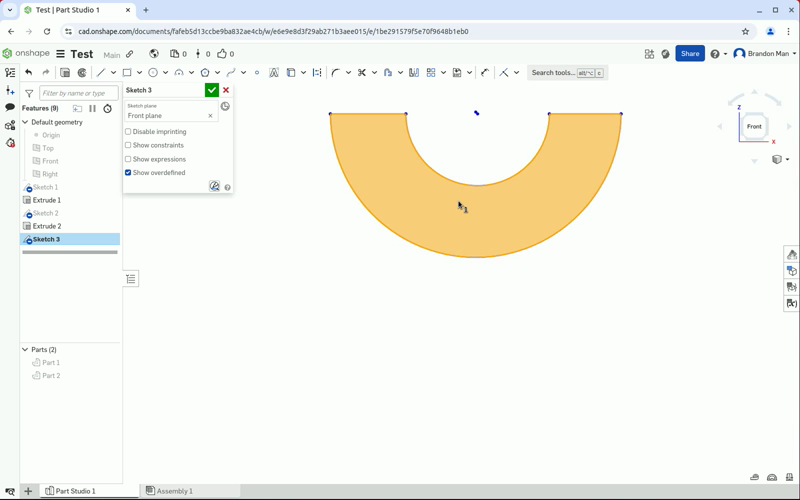
scroll(-6)
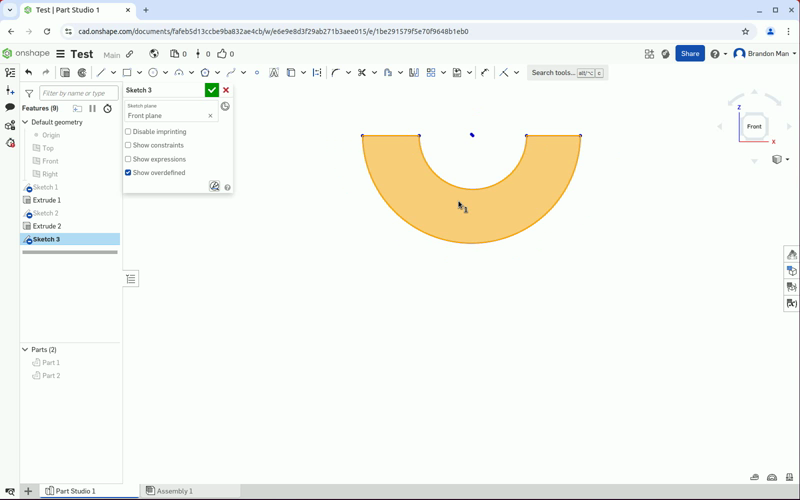
scroll(-6)
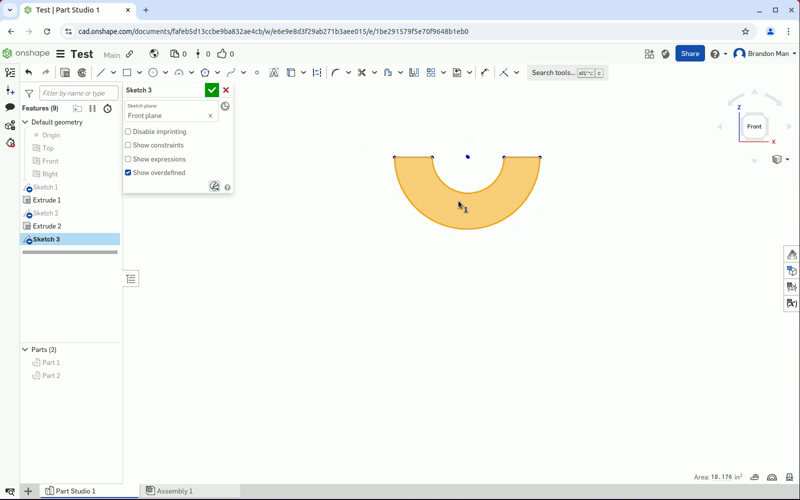
scroll(-6)
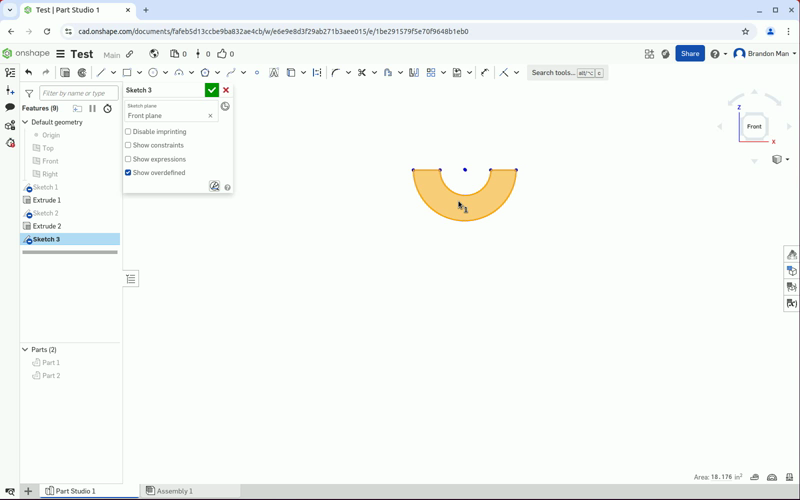
scroll(-6)
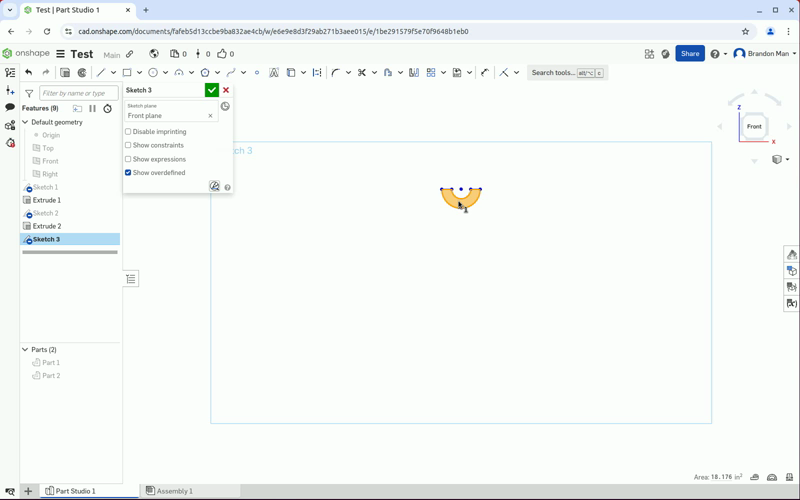
mouse_move(73, 352)
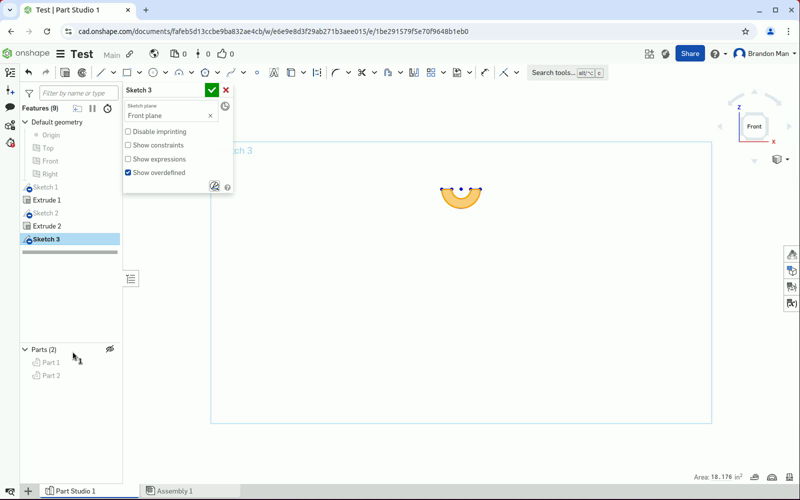
key(shift+y)
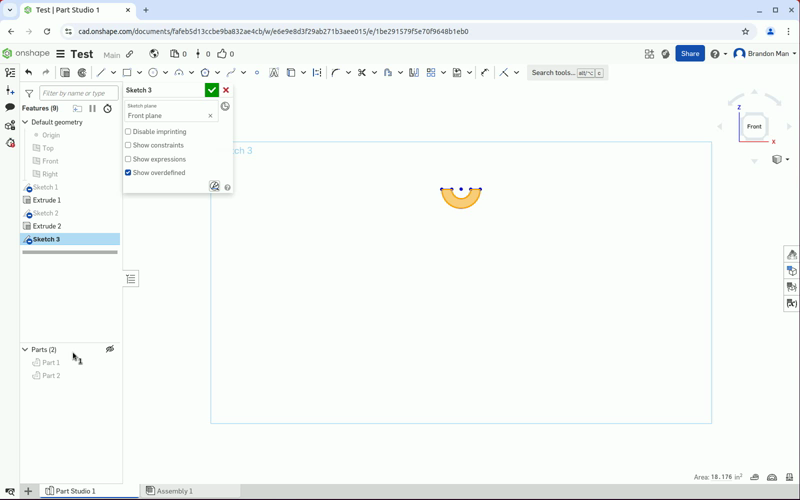
key(shift+e)
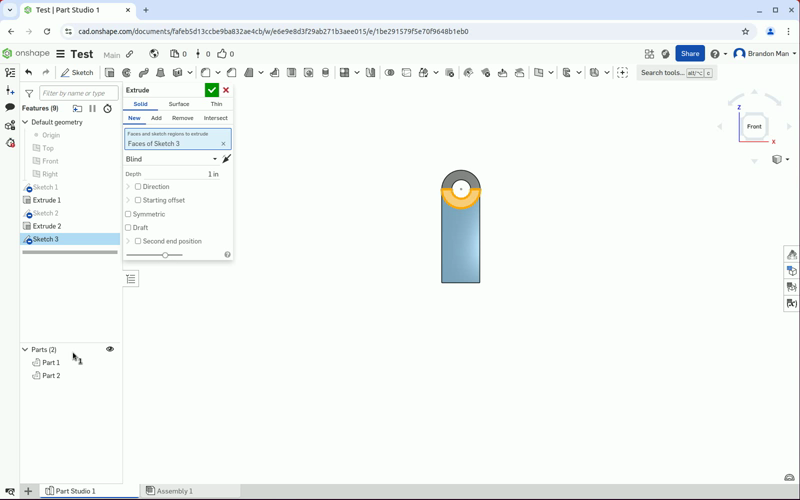
mouse_move(143, 106)
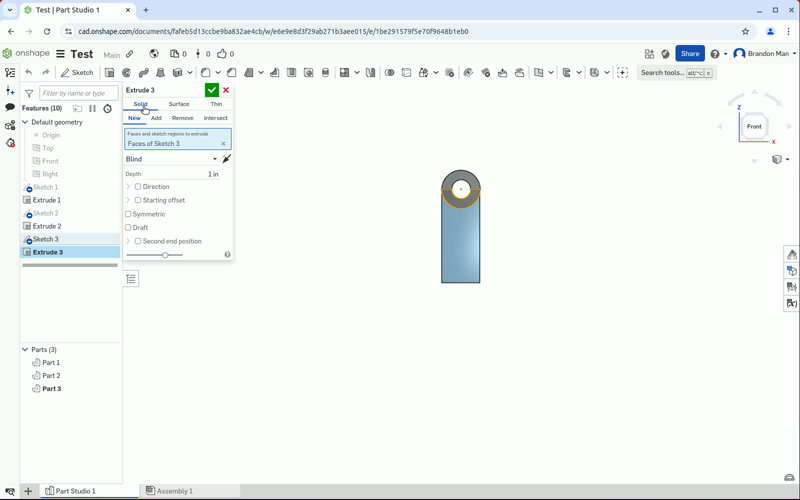
click(143, 106)
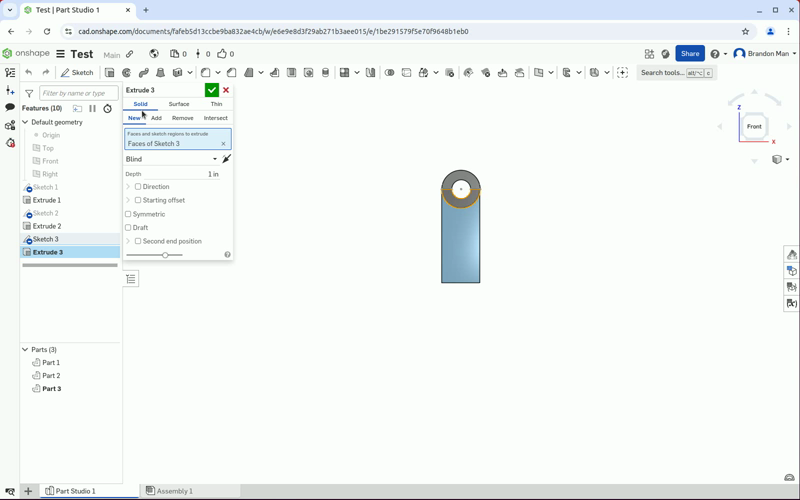
mouse_move(137, 120)
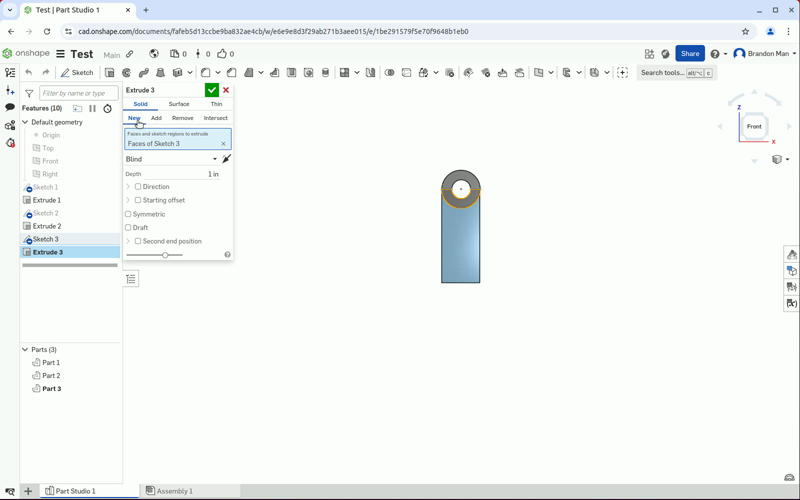
click(137, 120)
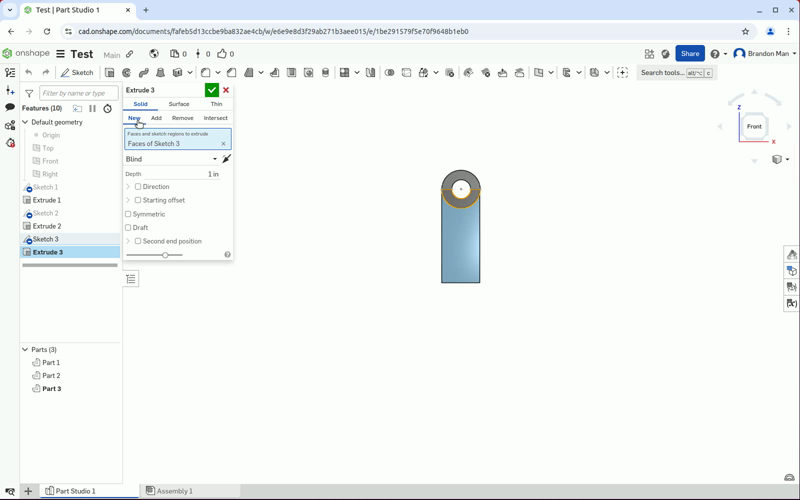
key(tab, 4)
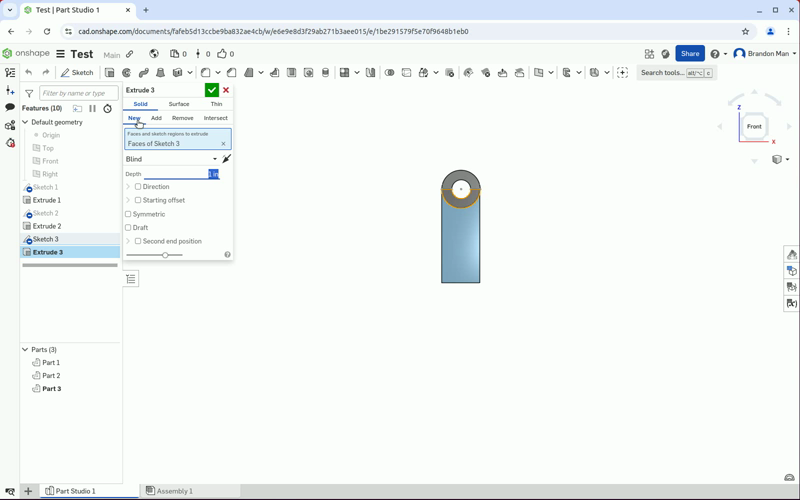
text(3.851)
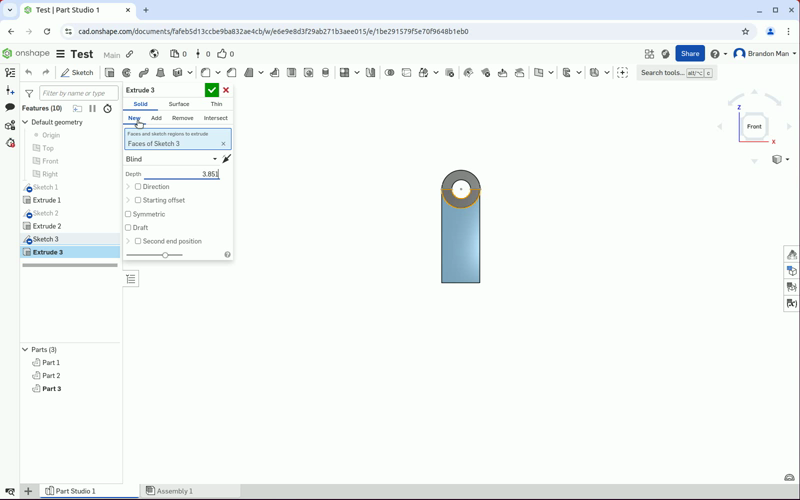
key(enter)
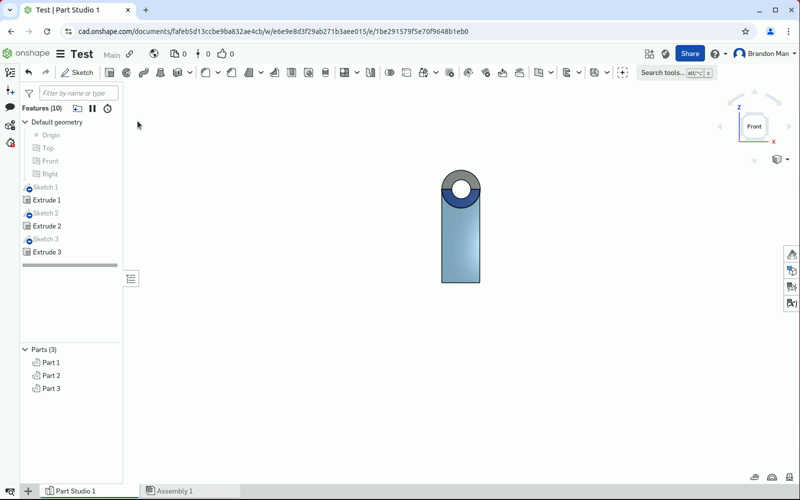
key(shift+h)
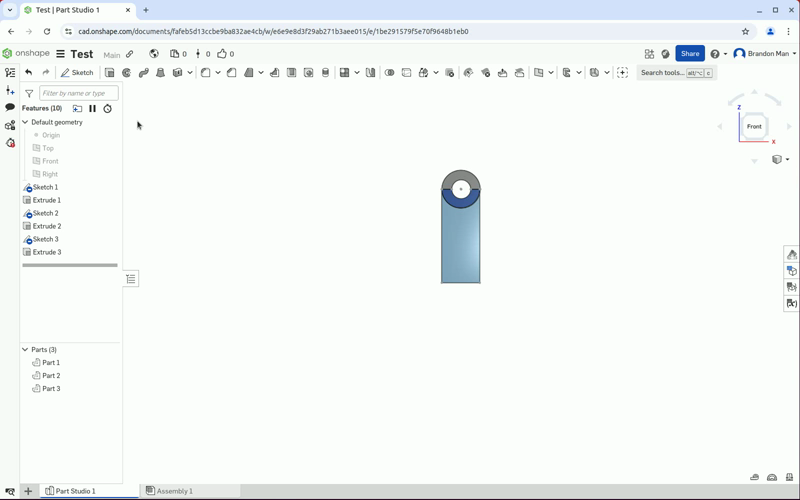
key(shift+h)
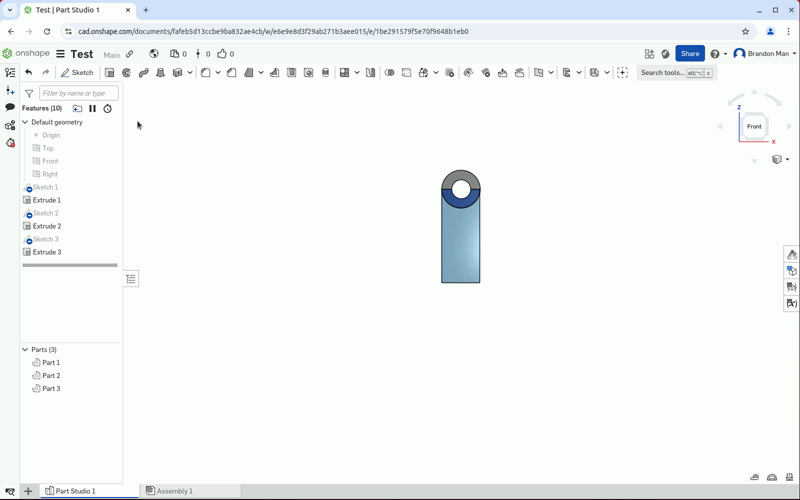
mouse_move(73, 189)
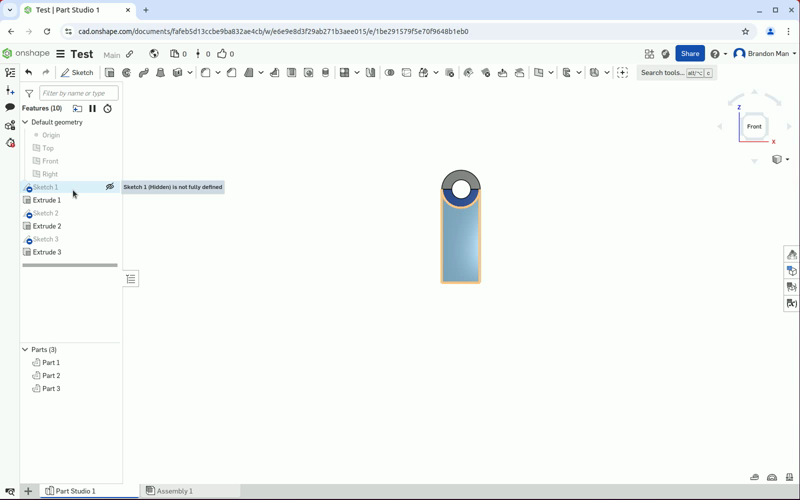
click(73, 189)
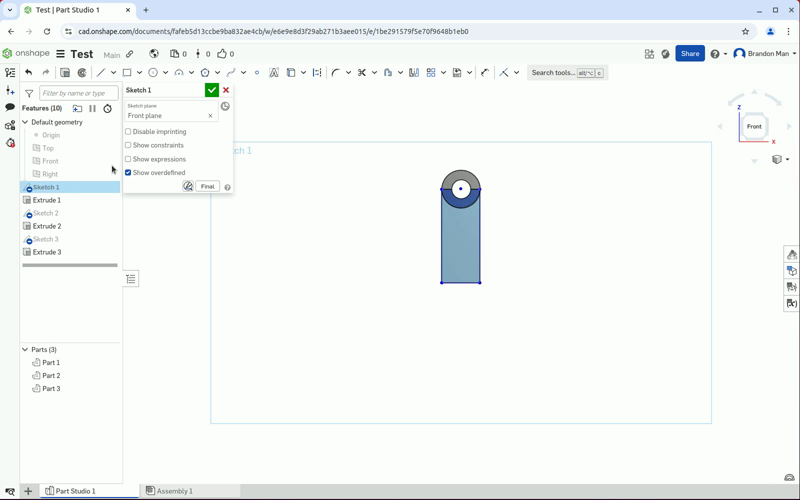
mouse_move(229, 92)
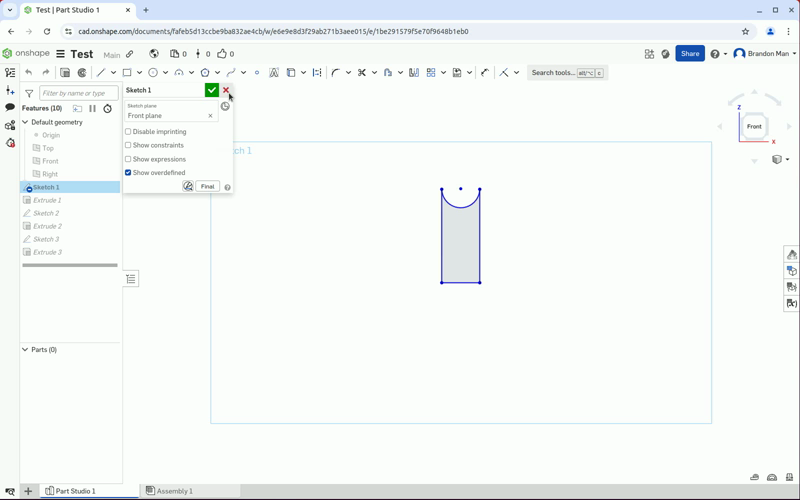
click(229, 92)
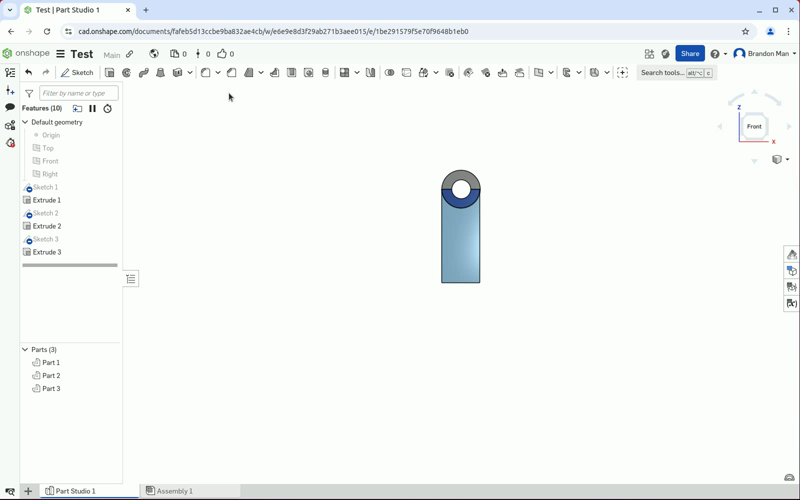
mouse_move(73, 352)
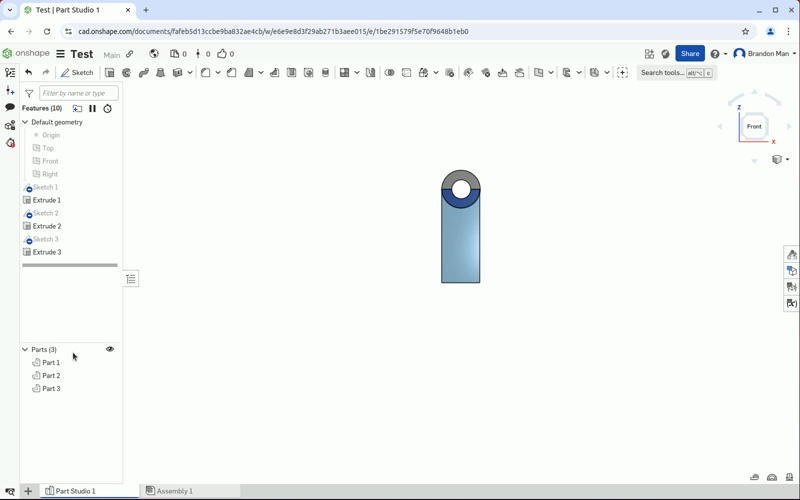
key(y)
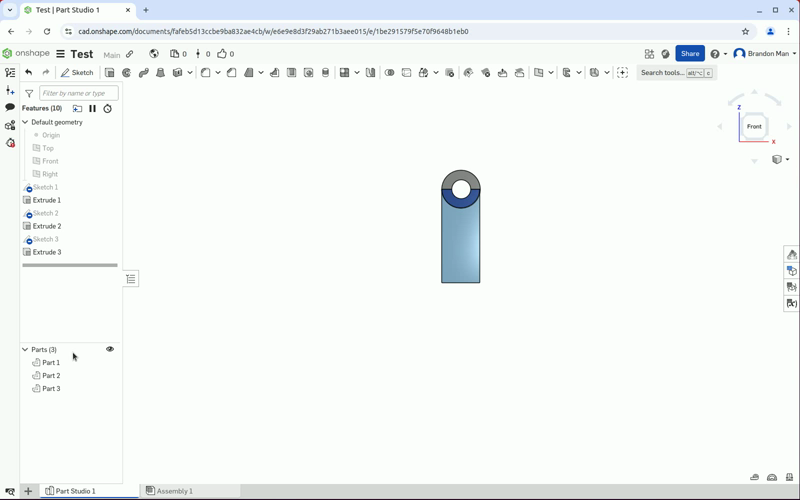
key(shift+p)
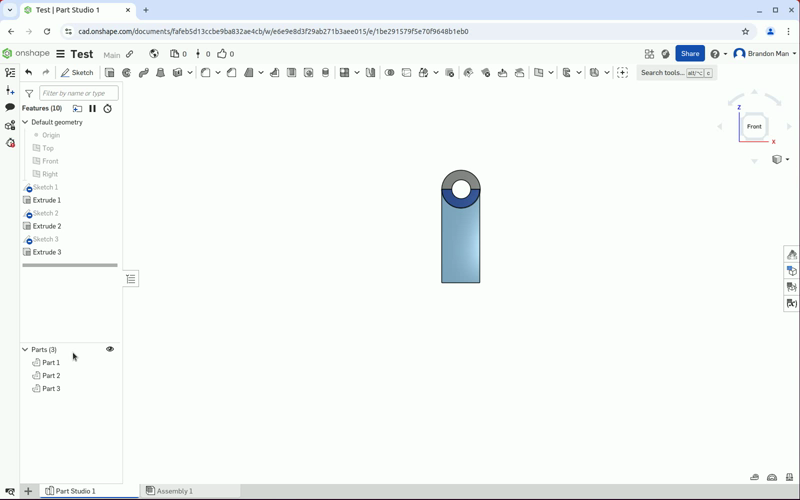
key(space)
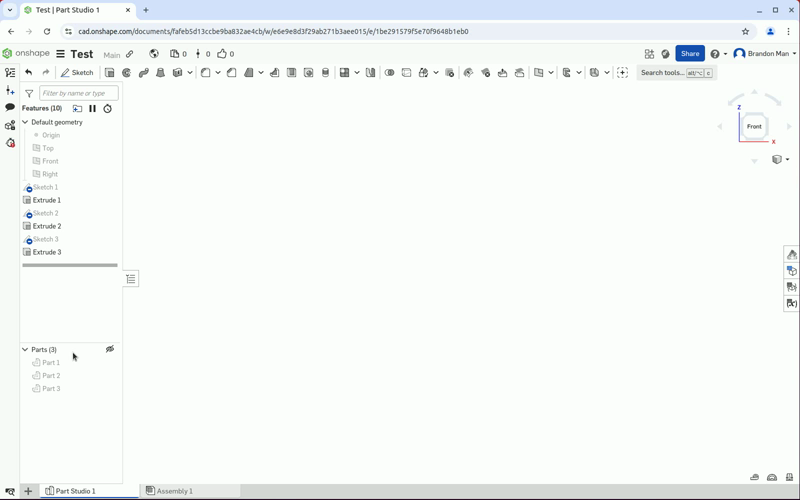
key_down(shift)
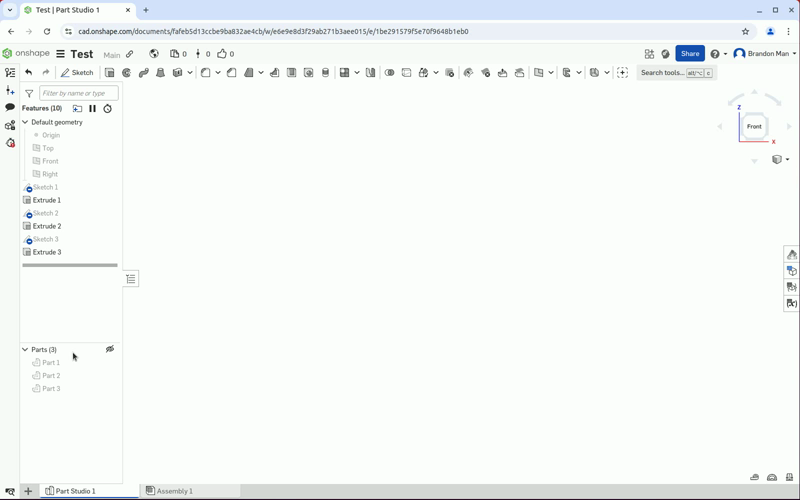
key(left)
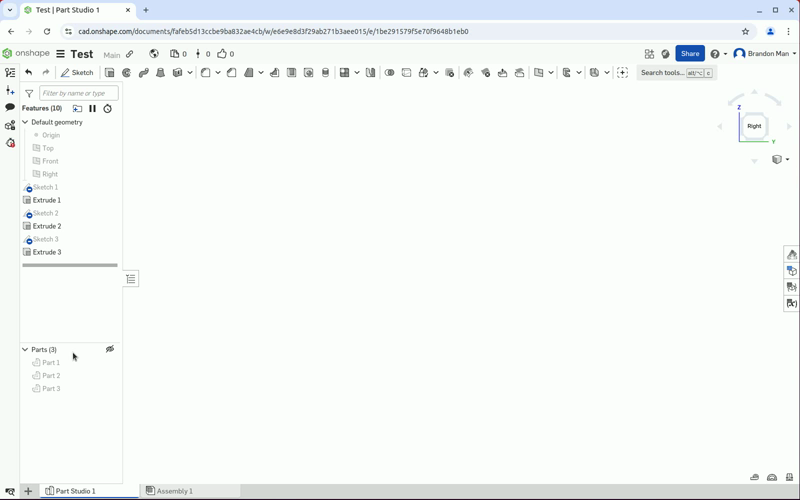
key_up(shift)
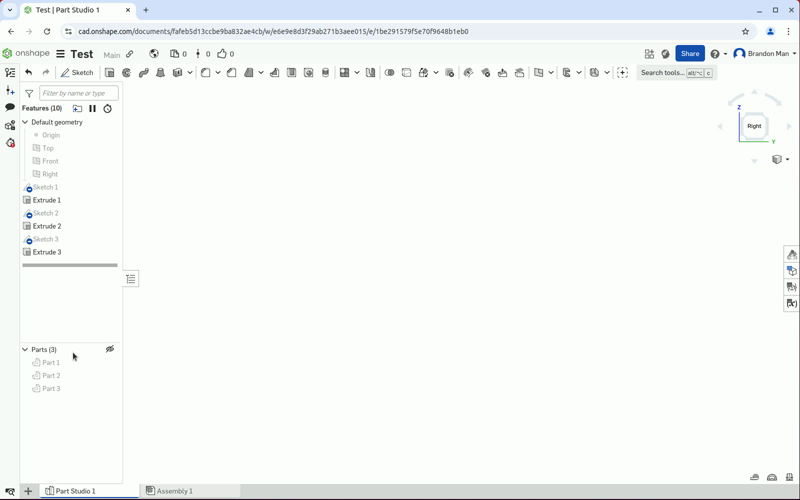
mouse_move(73, 352)
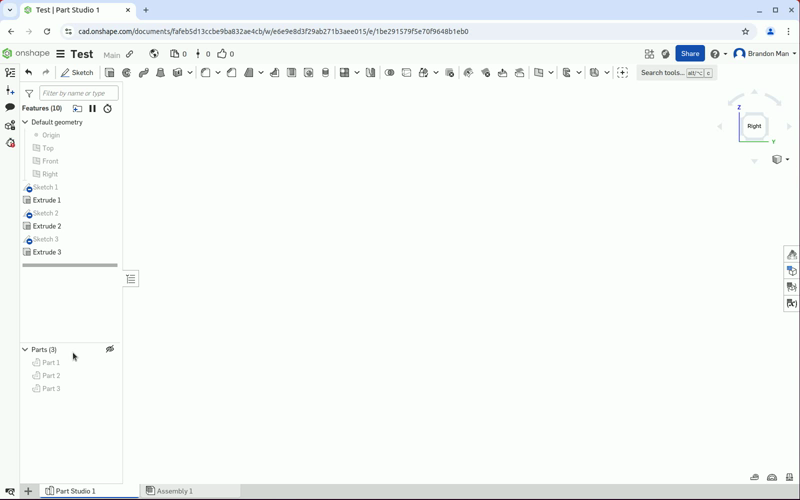
key(shift+y)
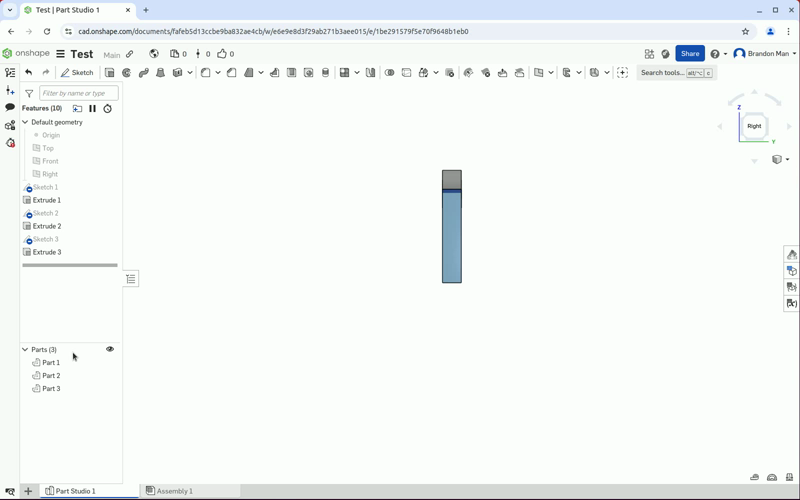
mouse_move(541, 75)
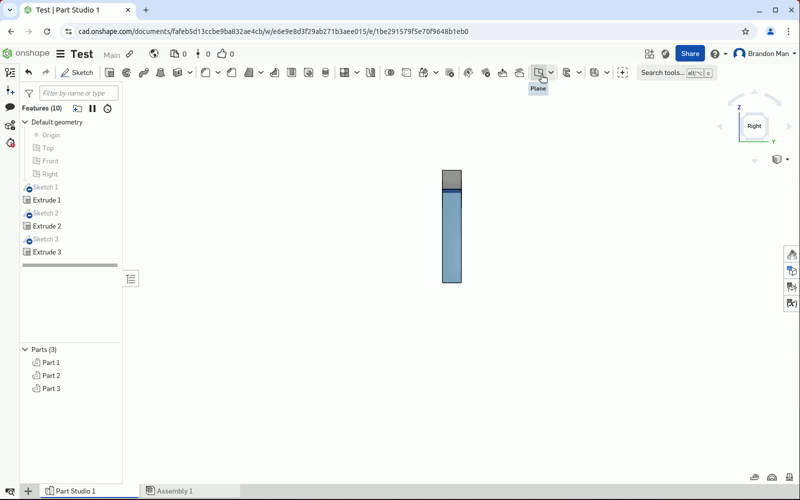
click(541, 75)
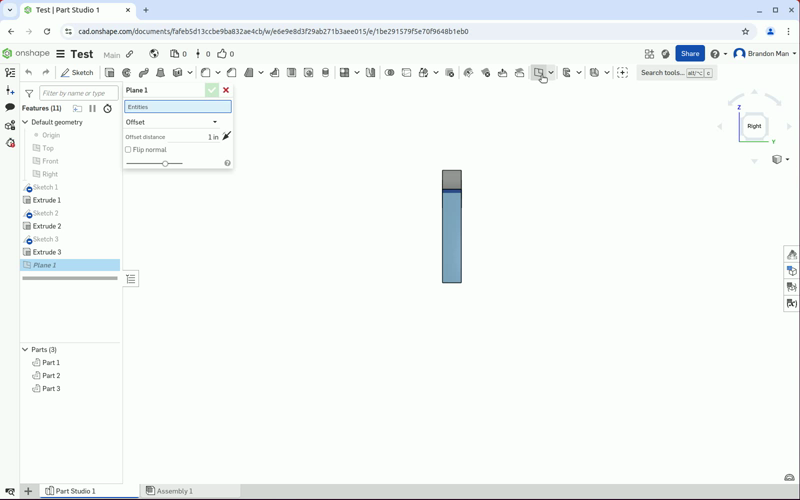
mouse_move(73, 176)
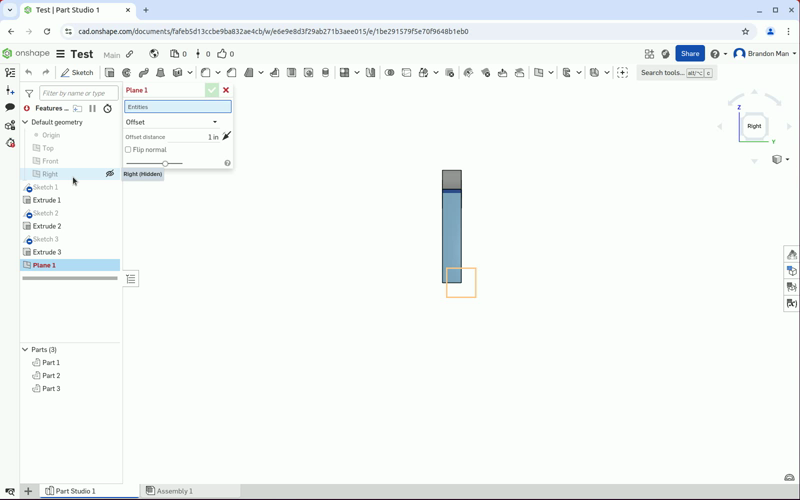
click(73, 176)
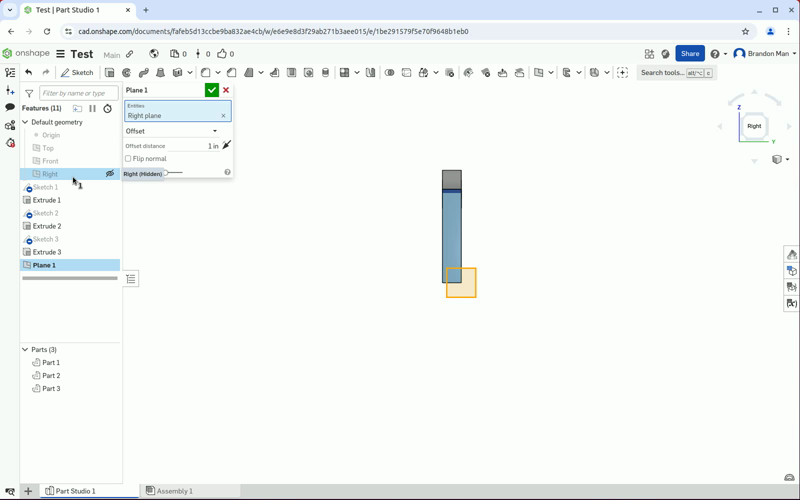
key(tab, 2)
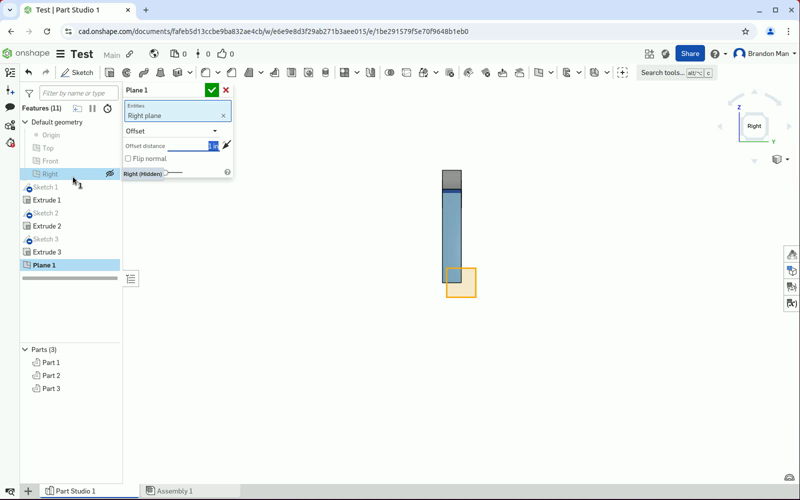
text(3.851)
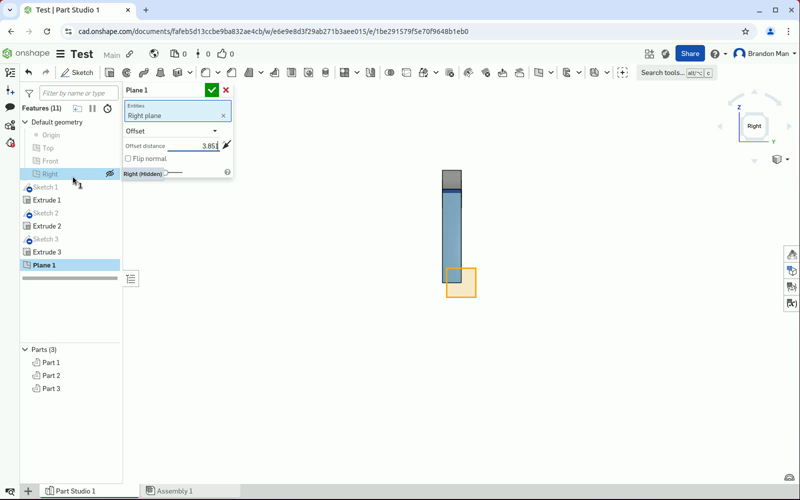
key(enter, 2)
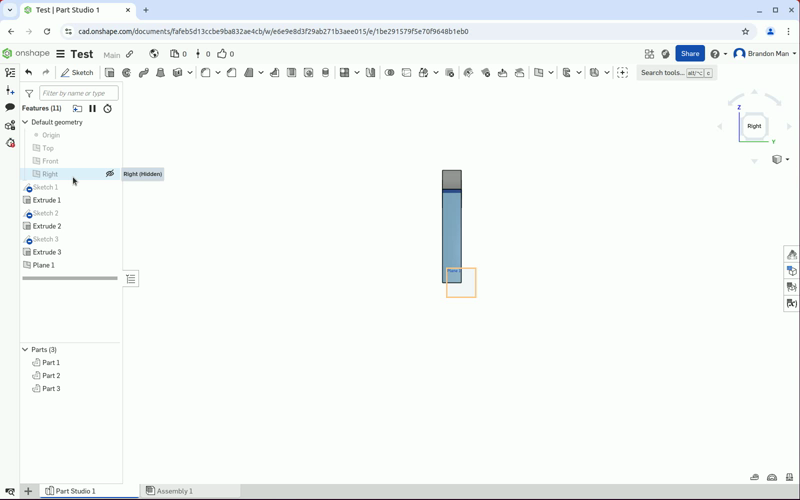
key(shift+s)
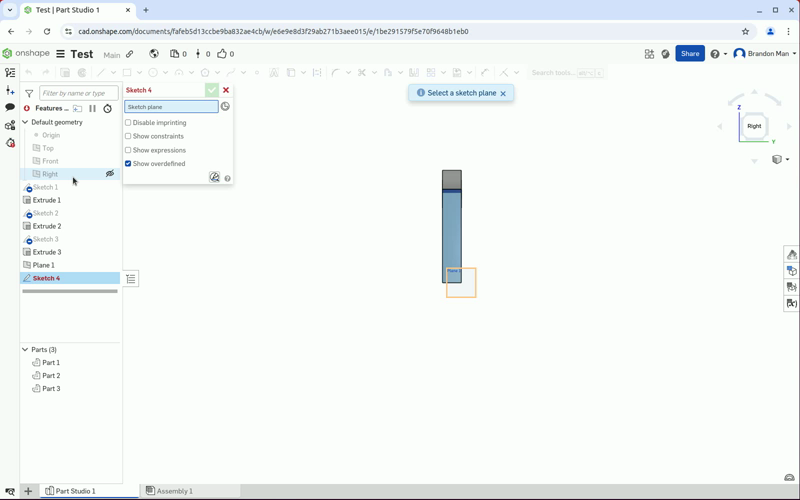
mouse_move(73, 267)
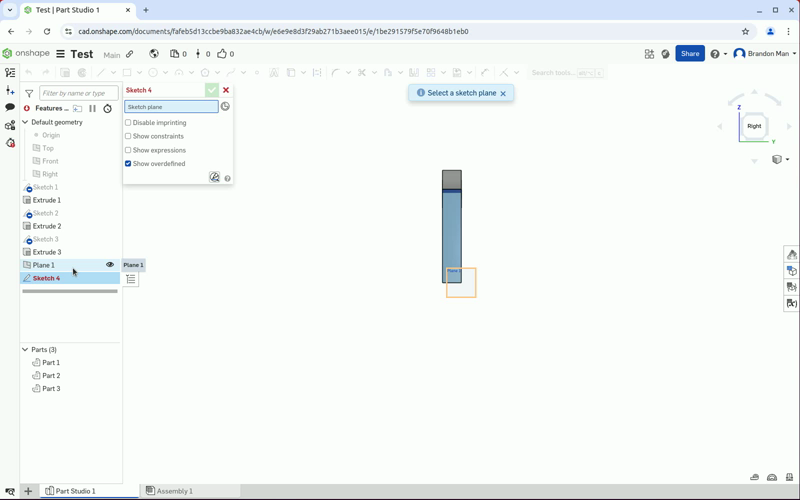
click(73, 267)
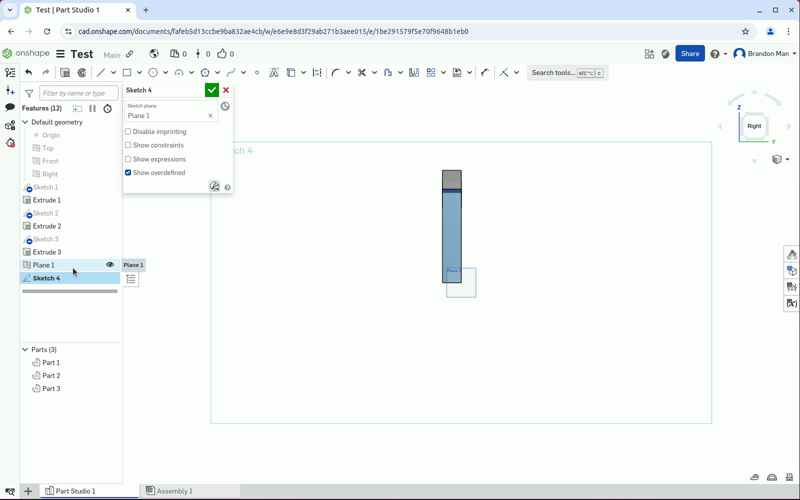
mouse_move(73, 352)
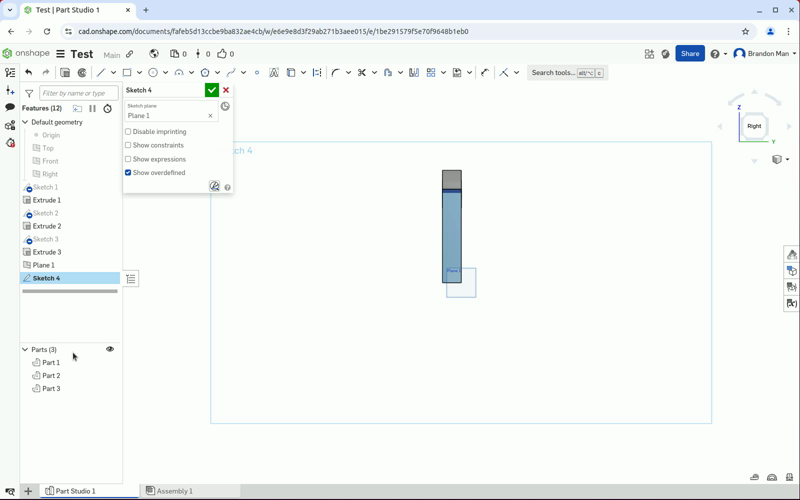
key(y)
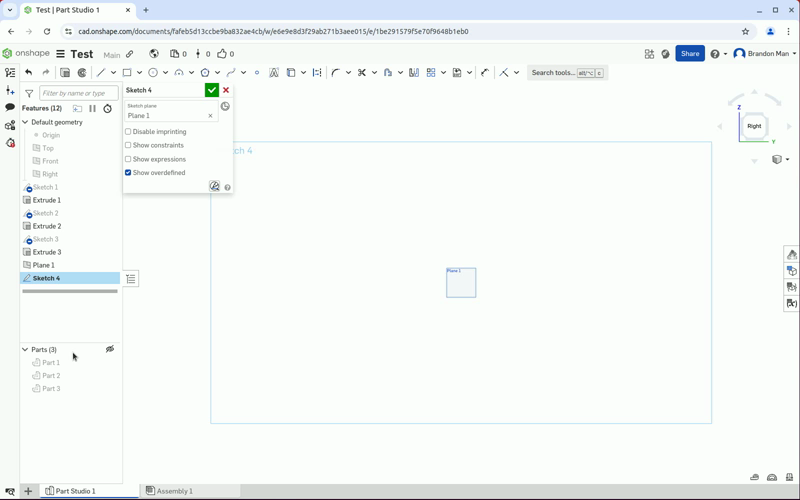
key(c)
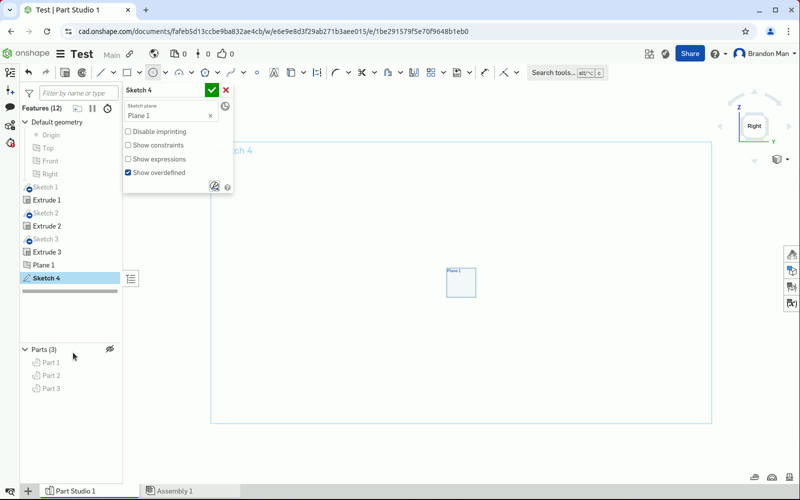
key_down(shift)
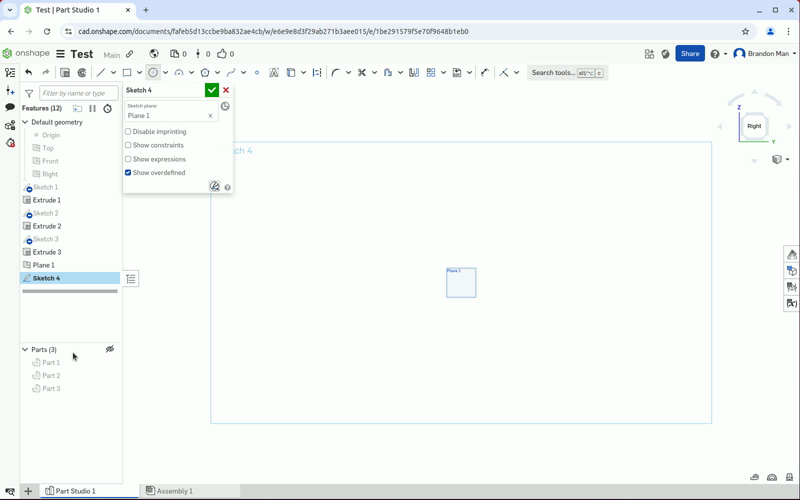
mouse_move(452, 257)
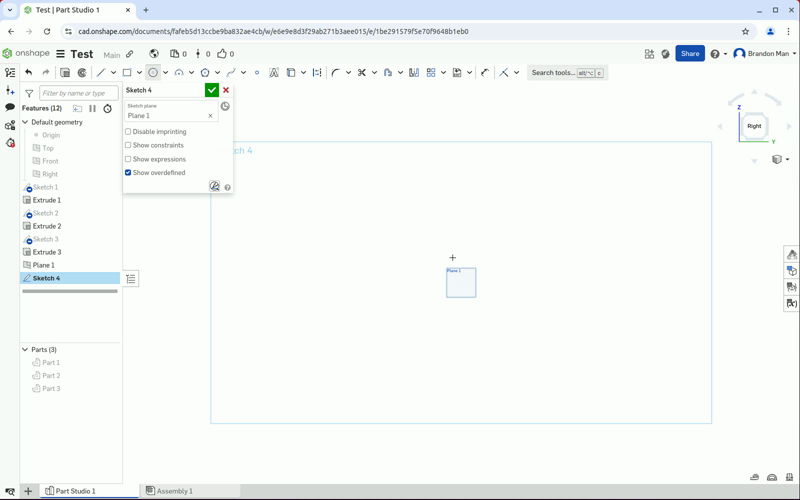
click(452, 257)
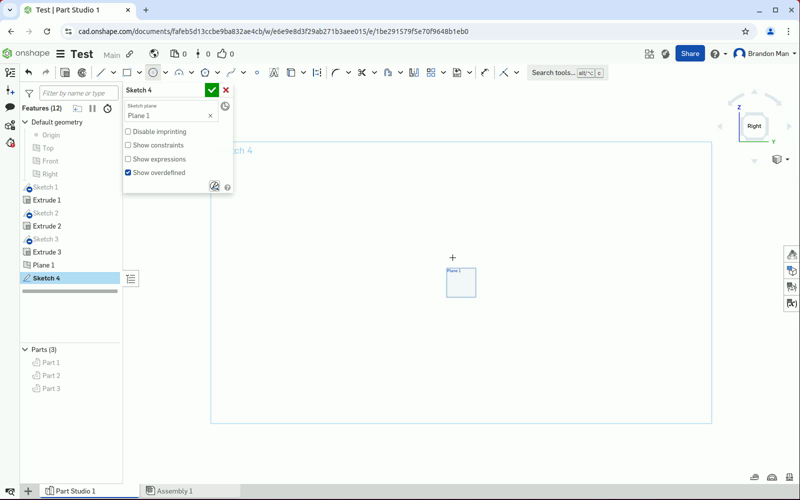
key_up(shift)
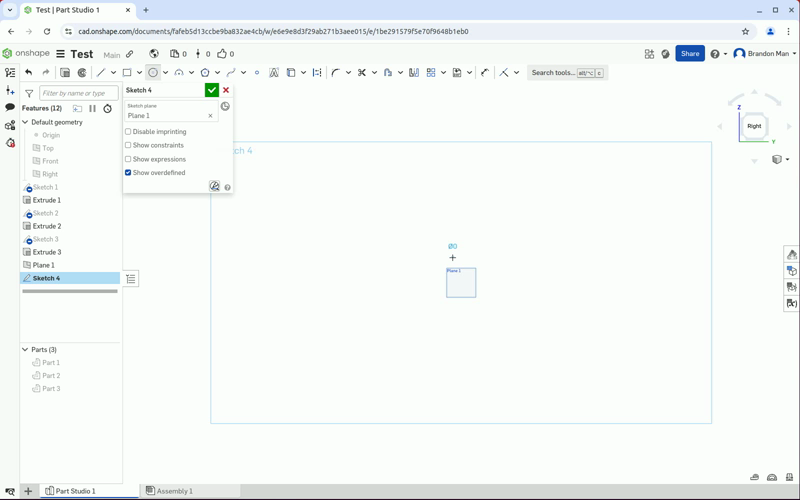
mouse_move(460, 257)
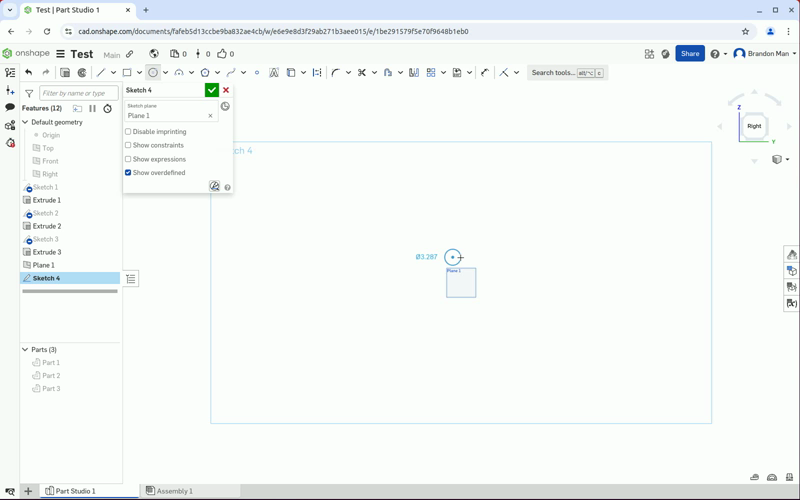
click(460, 257)
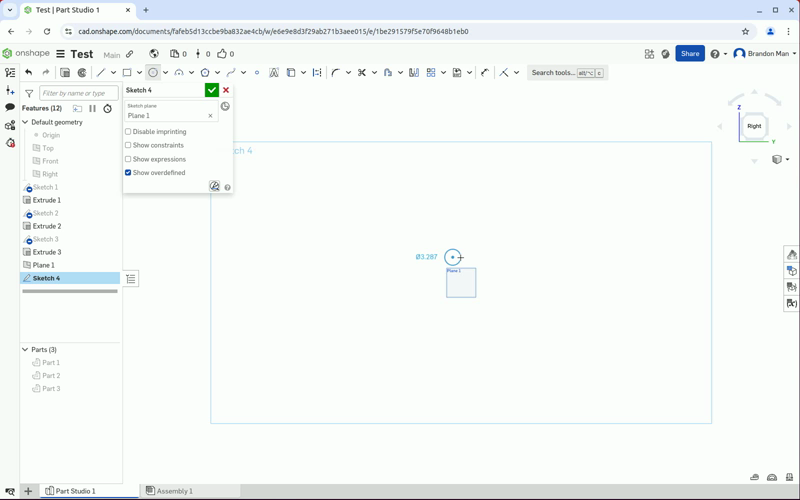
key(esc)
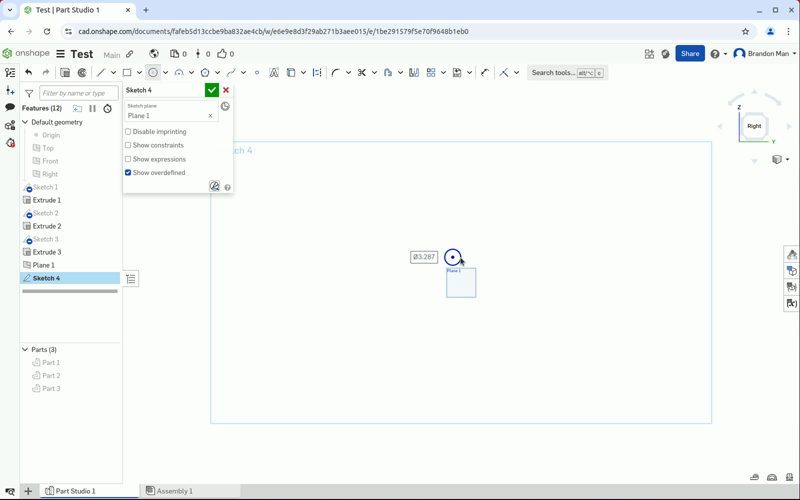
mouse_move(448, 257)
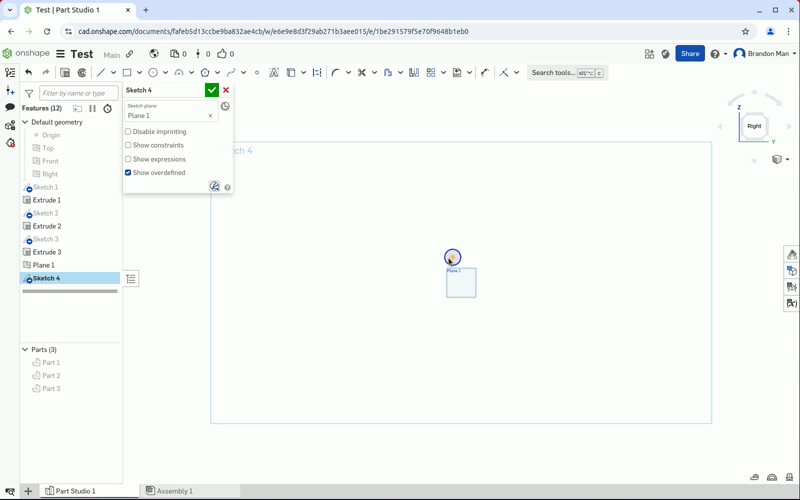
scroll(6)
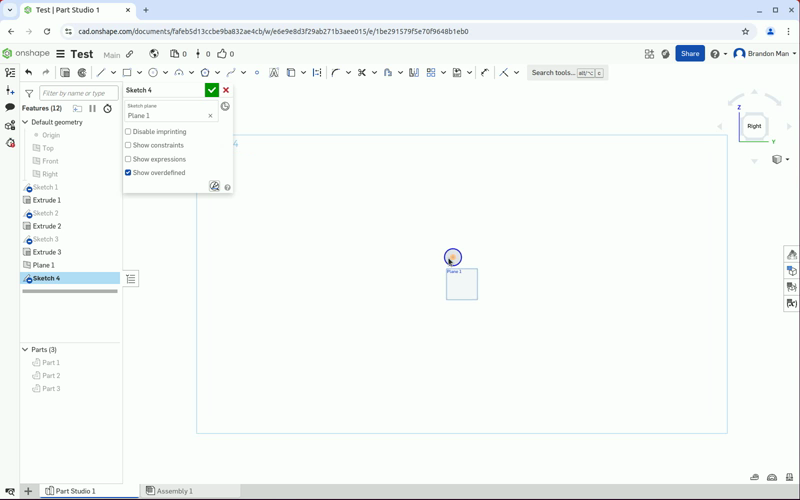
scroll(6)
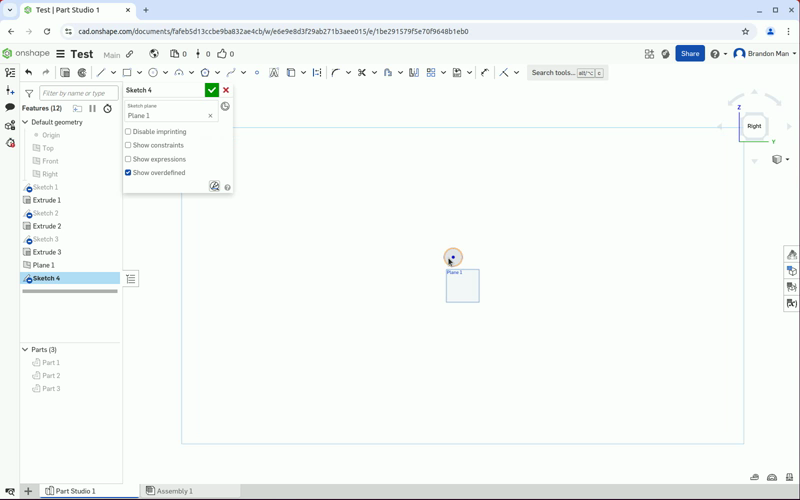
scroll(6)
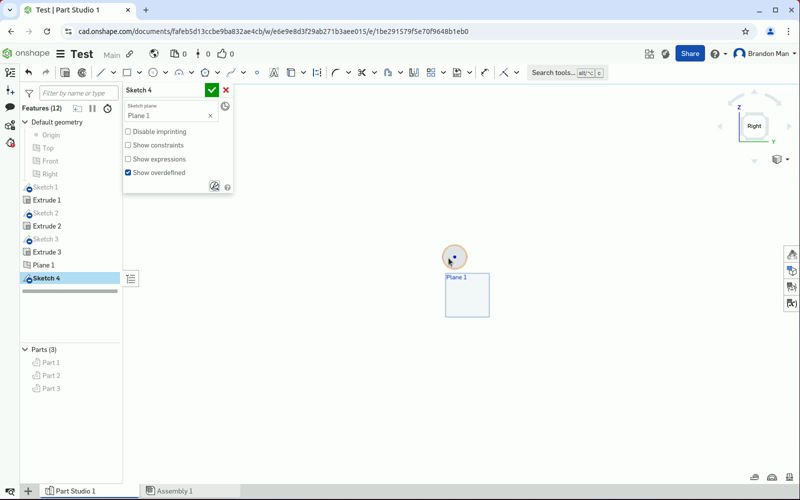
scroll(6)
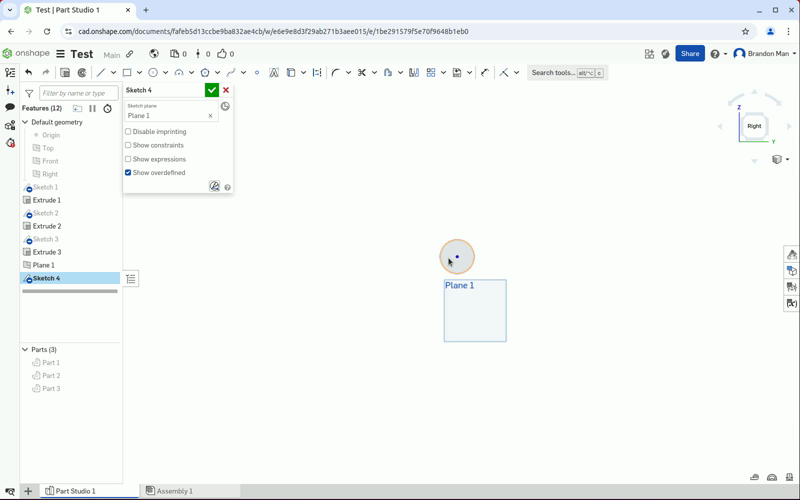
scroll(6)
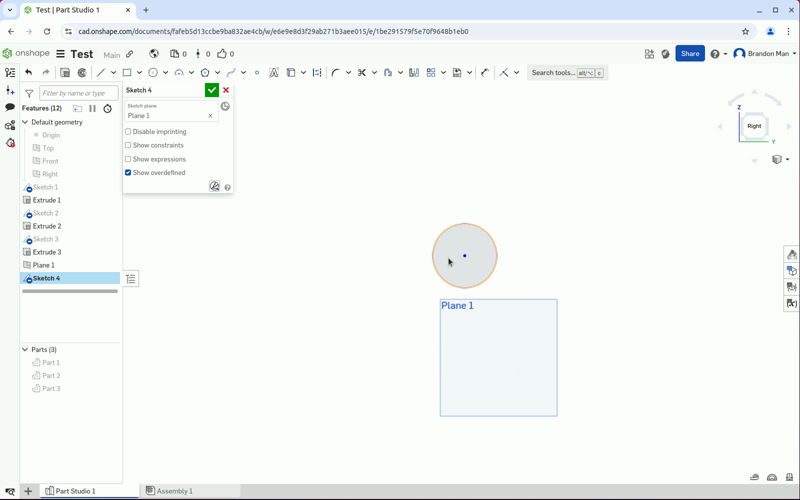
scroll(6)
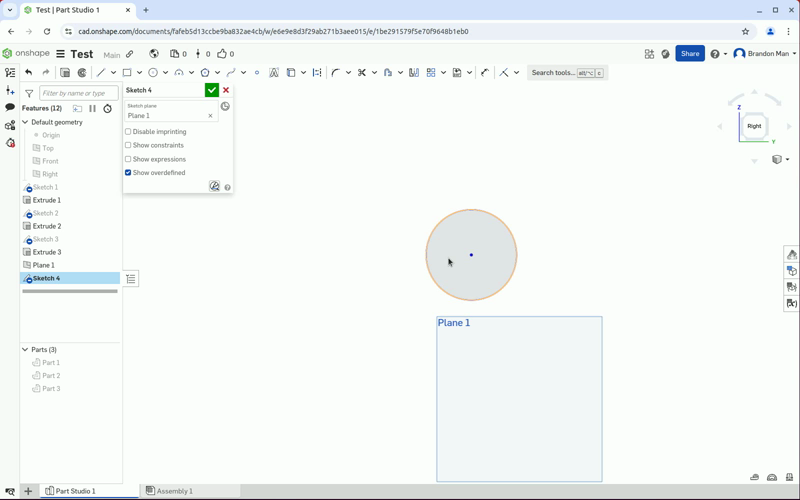
scroll(6)
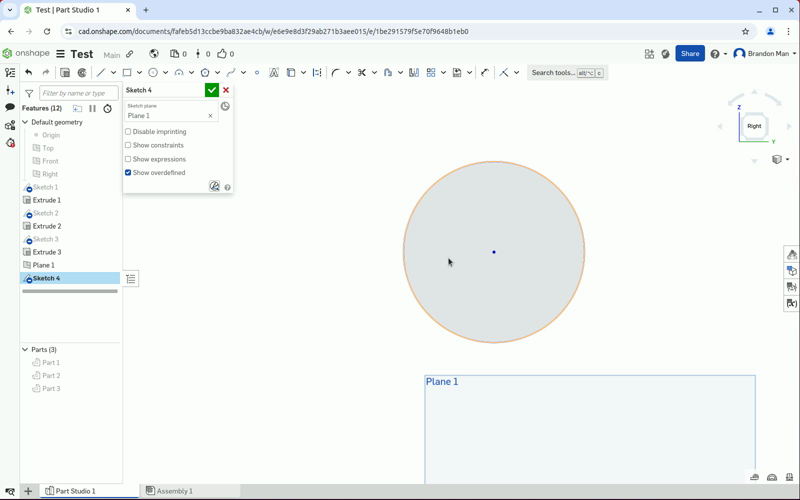
click(448, 257)
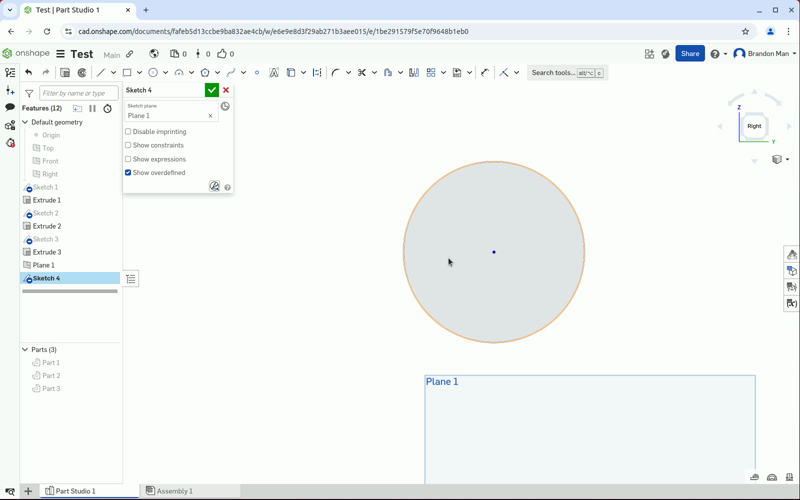
scroll(-6)
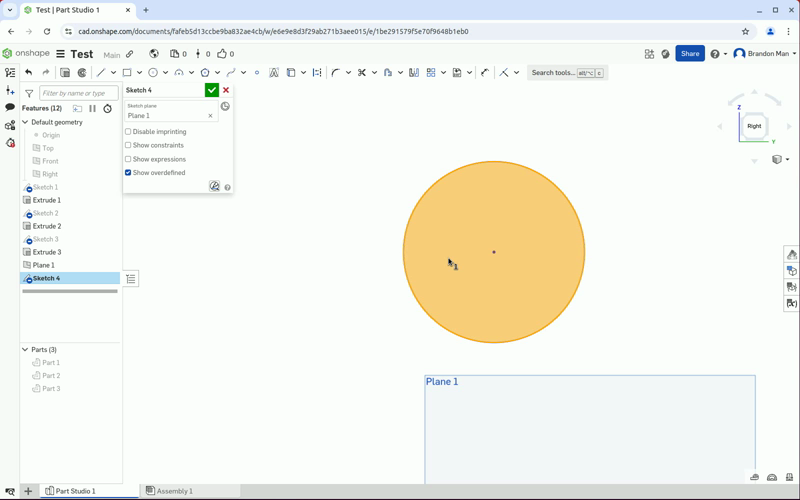
scroll(-6)
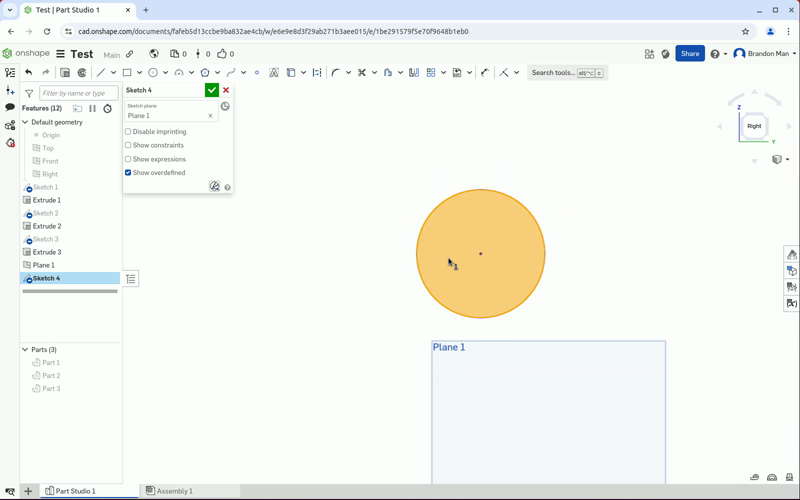
scroll(-6)
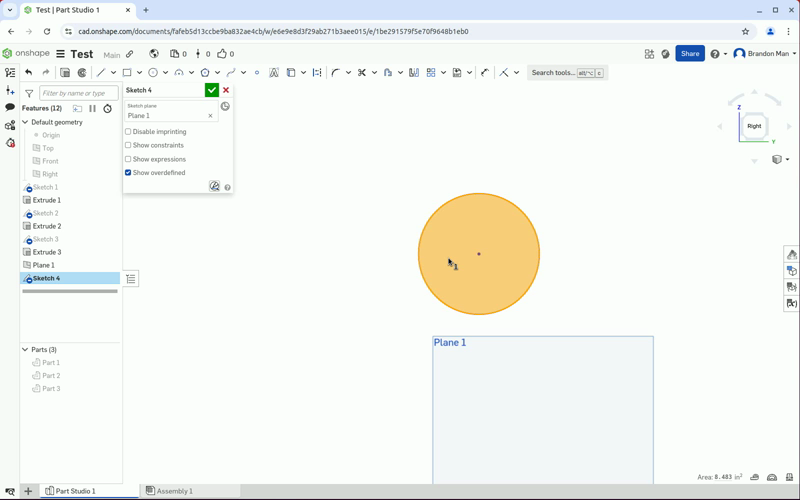
scroll(-6)
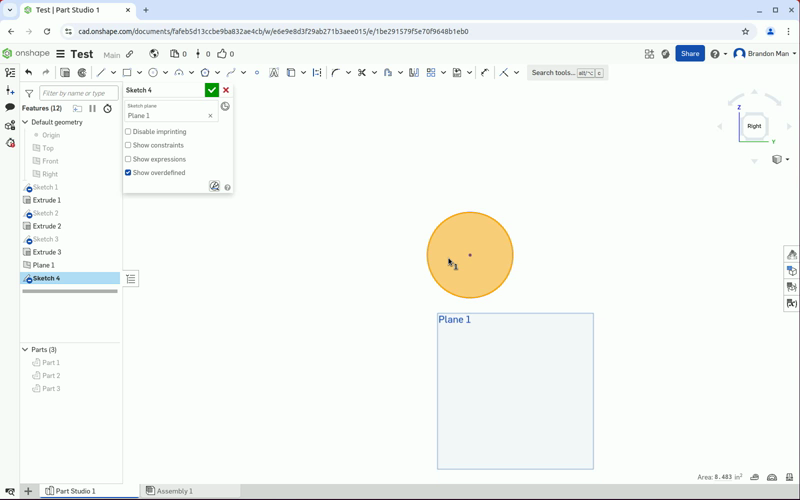
scroll(-6)
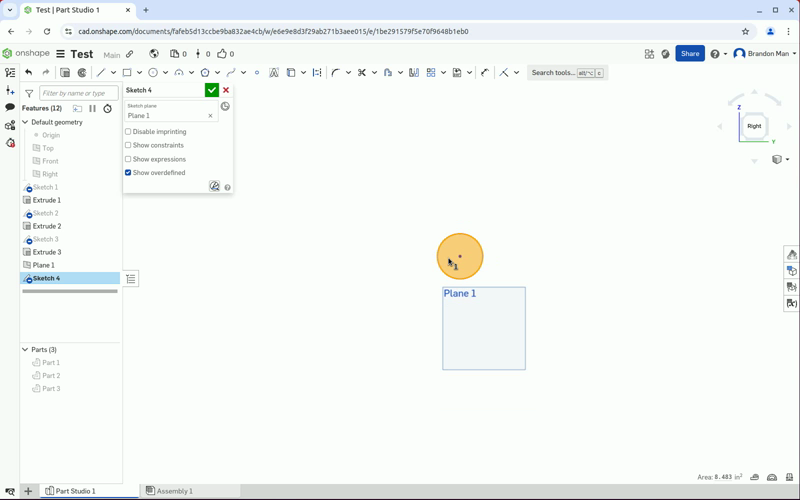
scroll(-6)
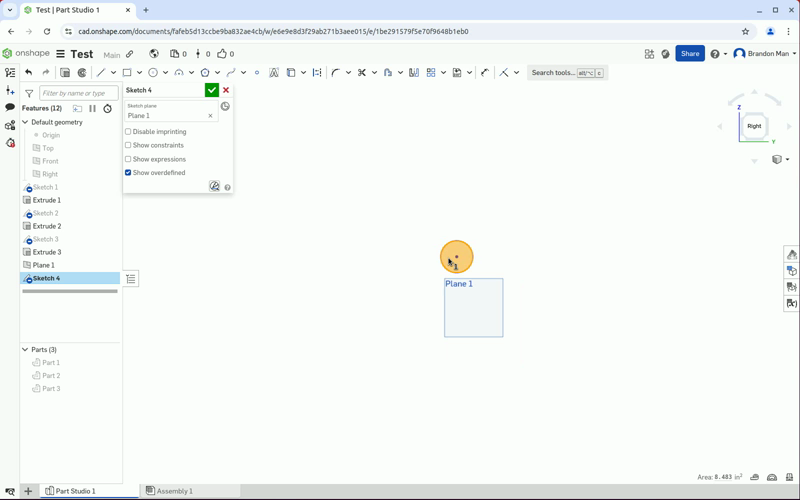
scroll(-6)
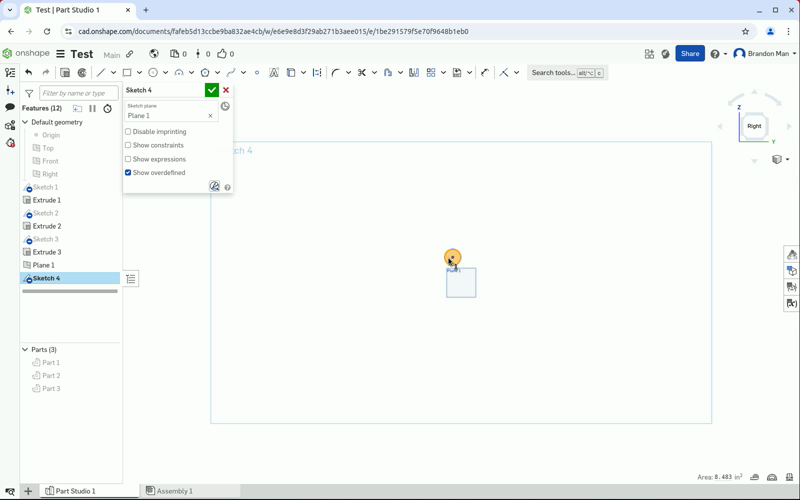
mouse_move(73, 352)
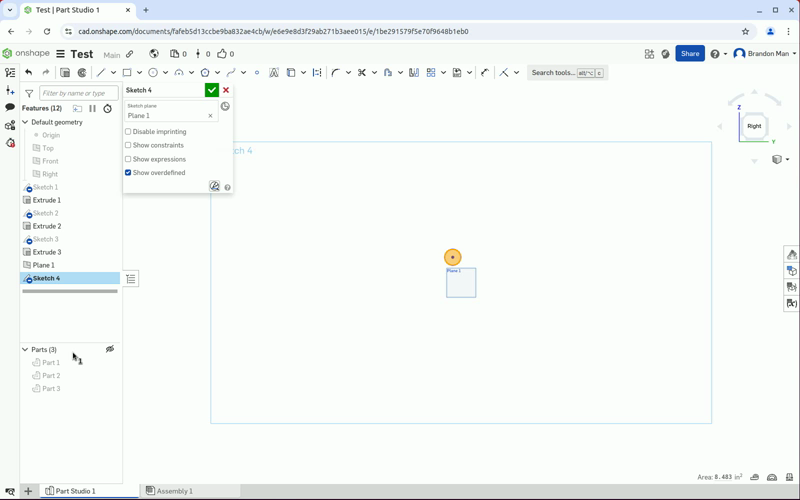
key(shift+y)
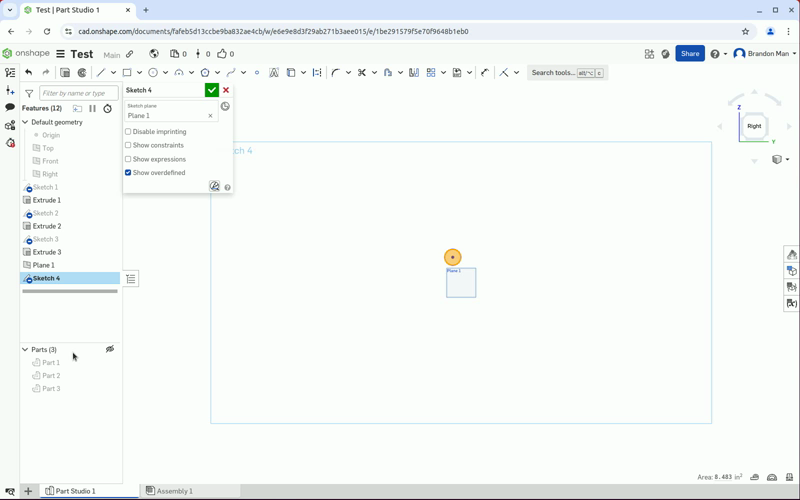
key(shift+e)
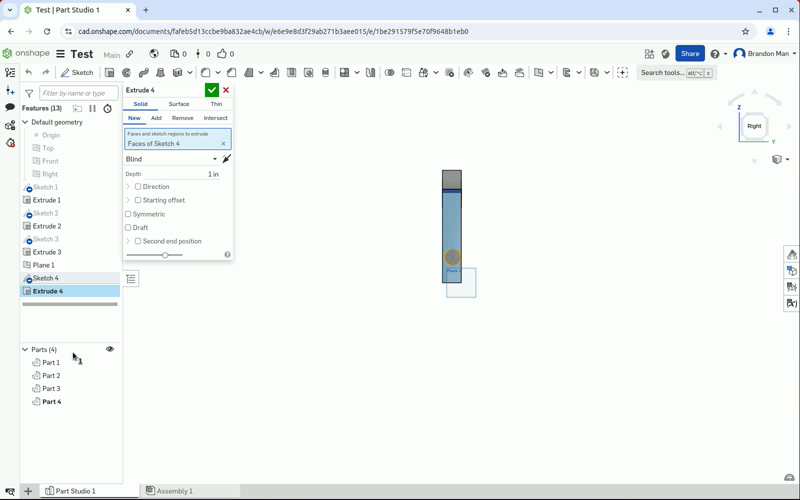
mouse_move(143, 106)
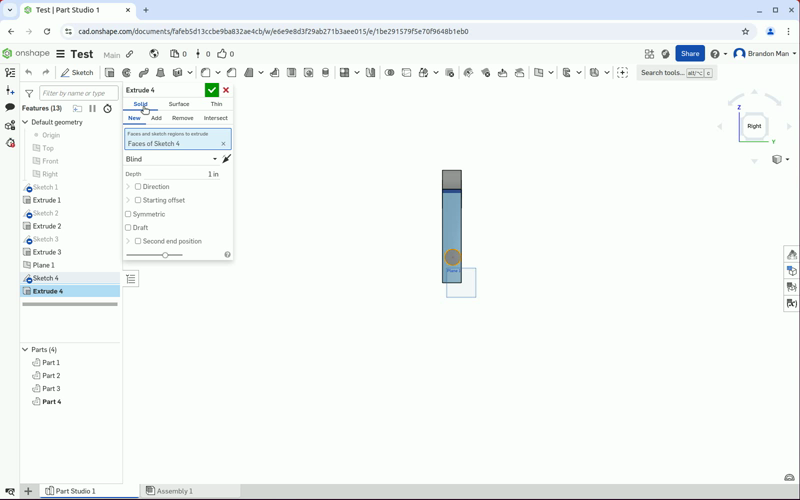
click(143, 106)
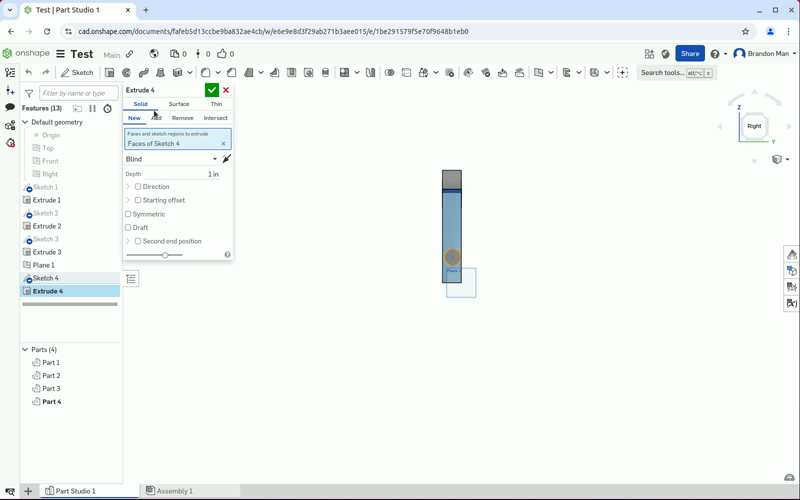
mouse_move(186, 120)
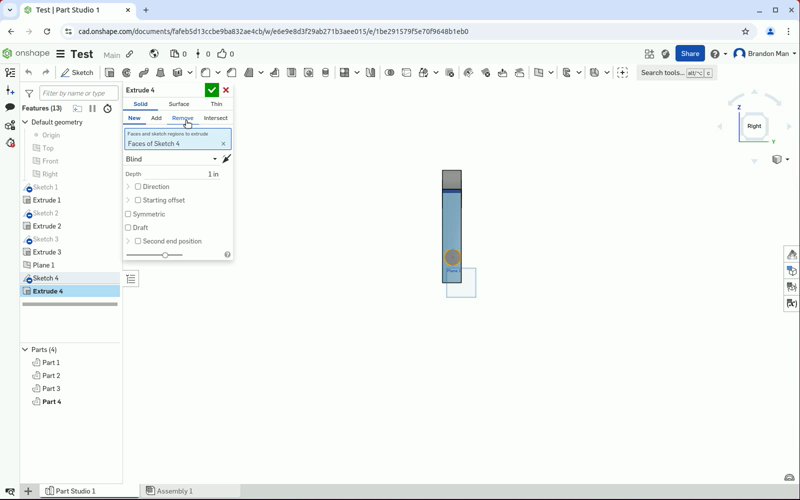
click(186, 120)
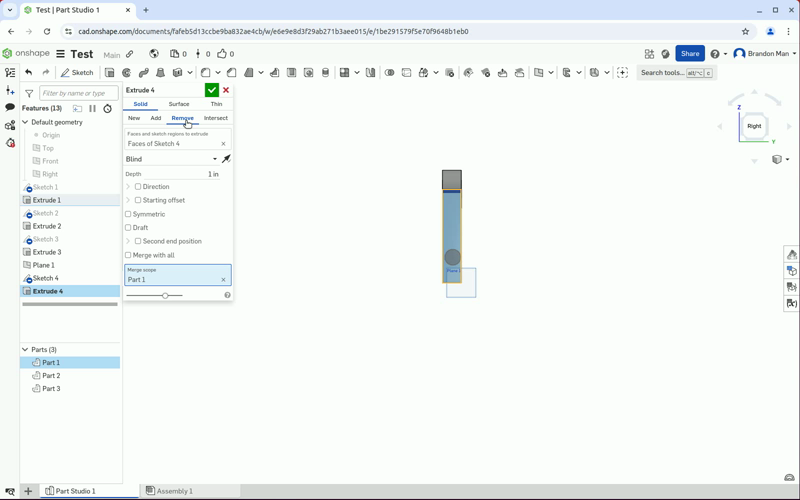
key(tab, 4)
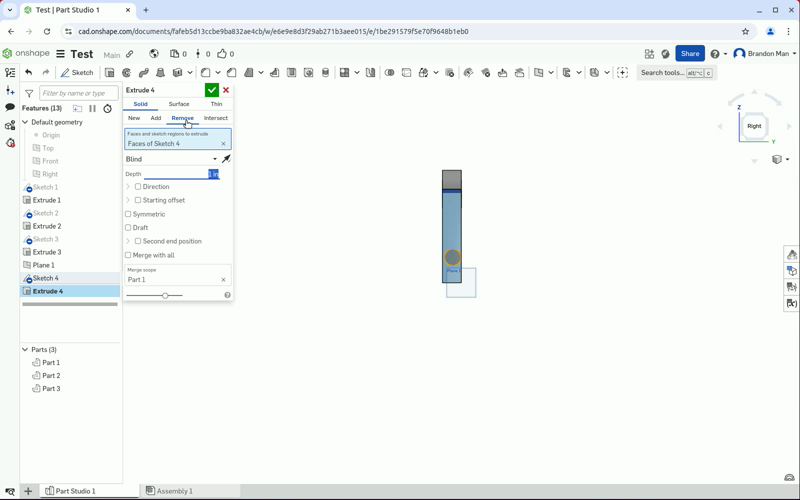
text(7.703)
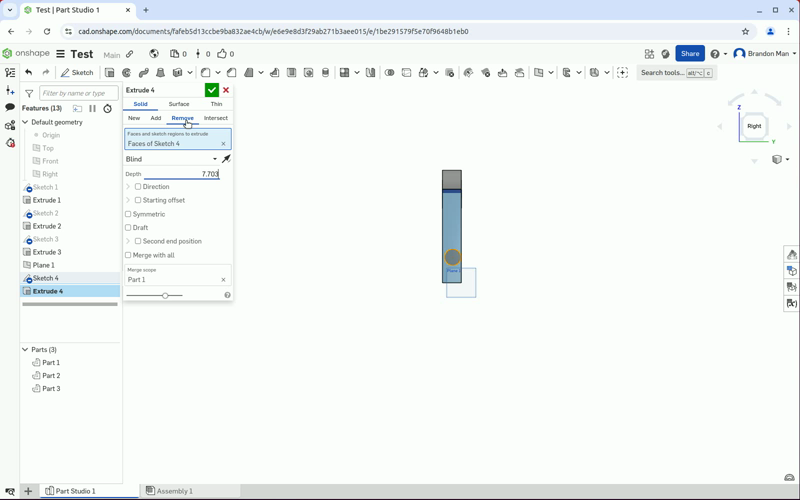
key(tab, 6)
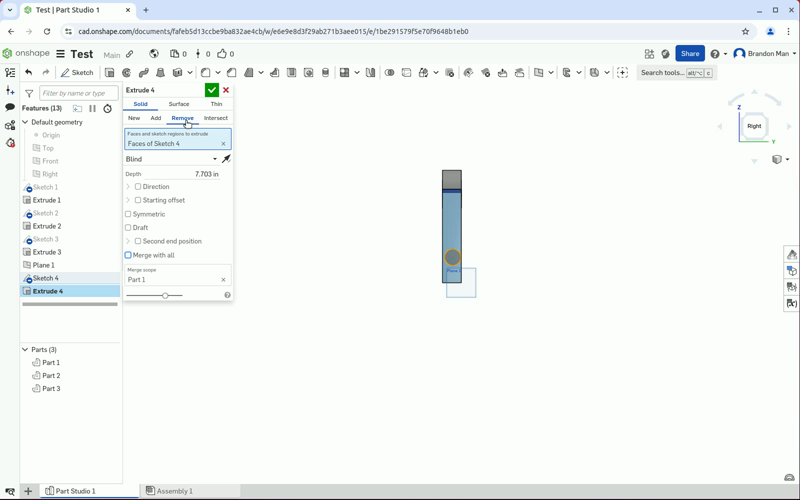
key(space)
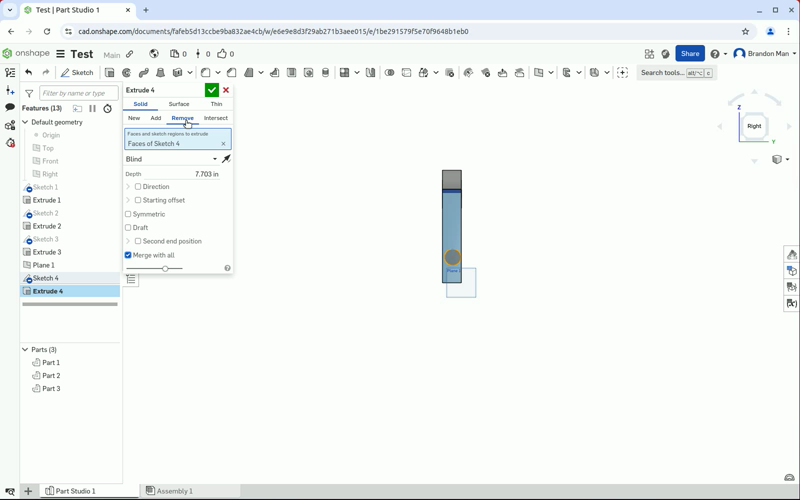
key(enter)
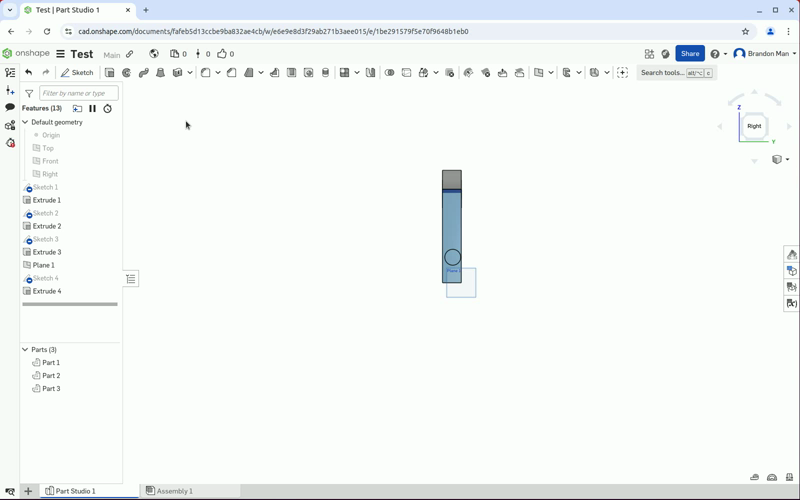
key(shift+h)
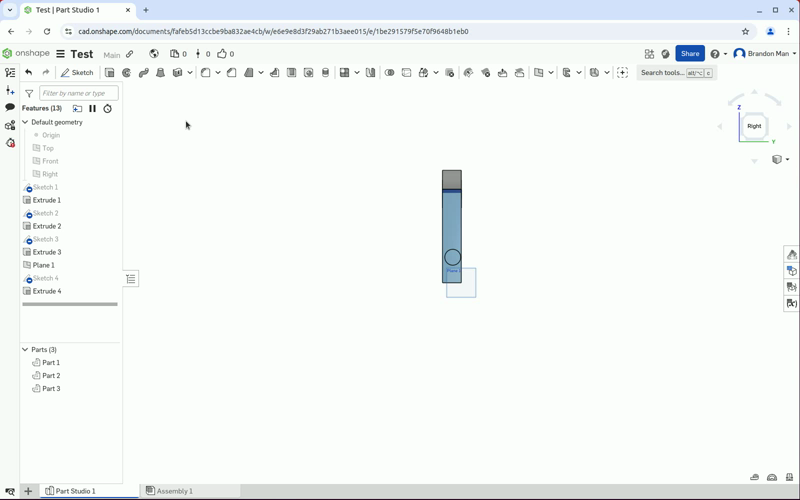
key(shift+h)
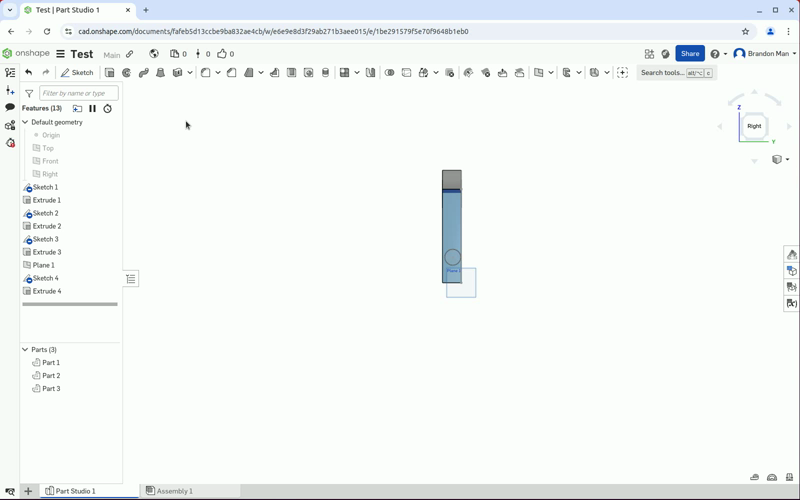
key(shift+7)
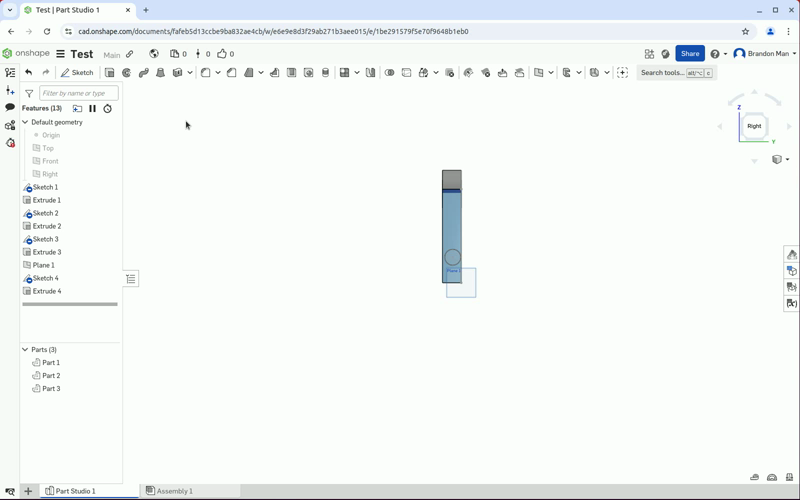
key(right, 2)
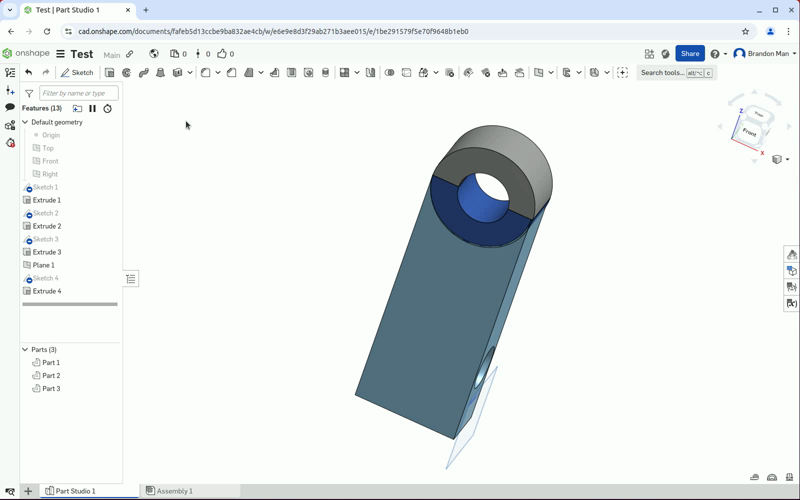
key(down, 2)
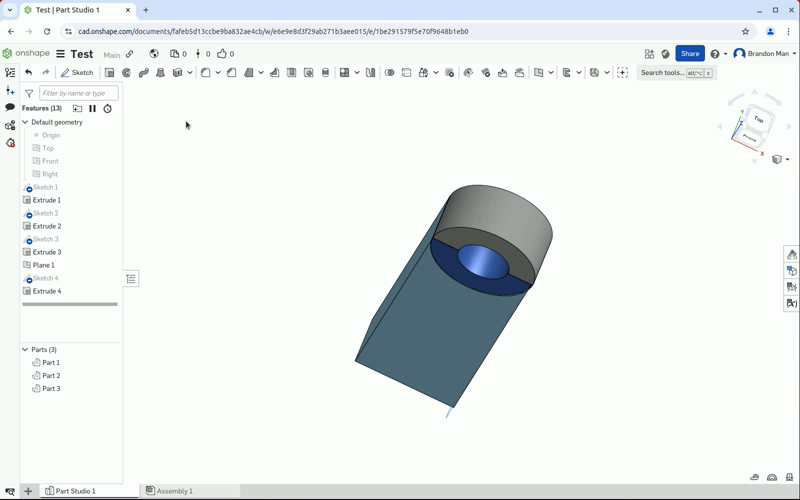
key(up, 2)
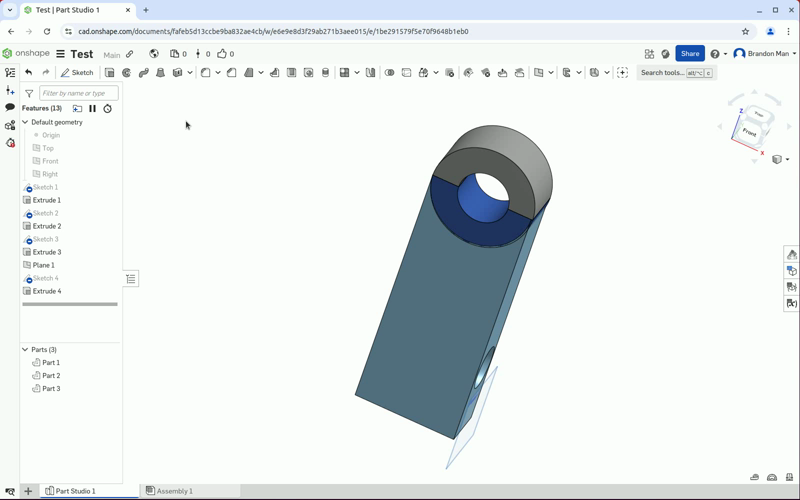
key(left, 2)
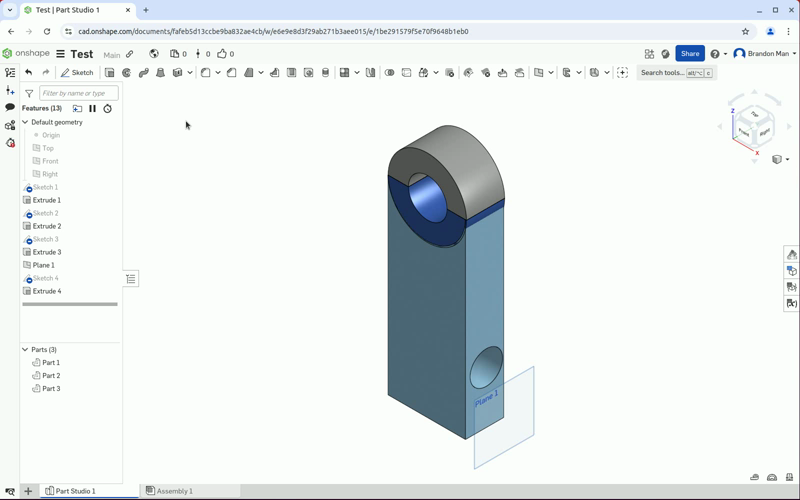
mouse_move(73, 189)
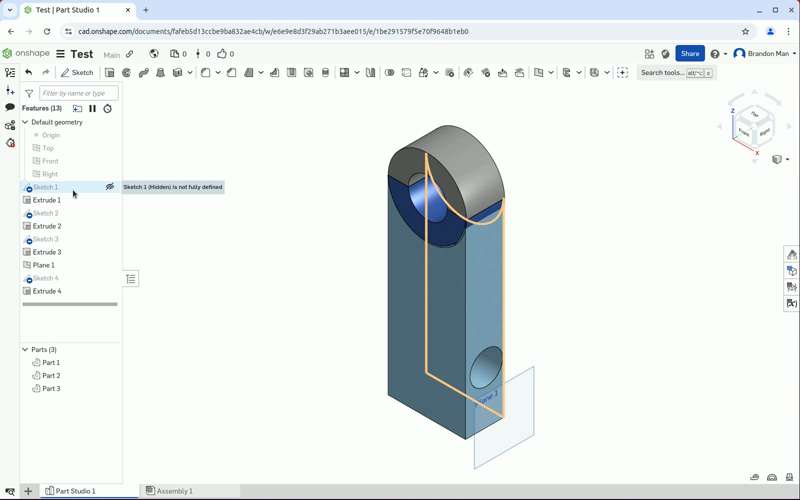
click(73, 189)